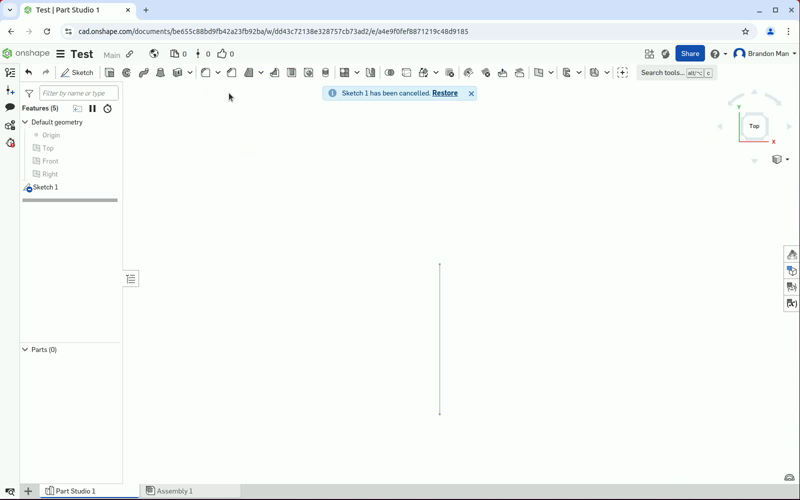
key(shift+h)
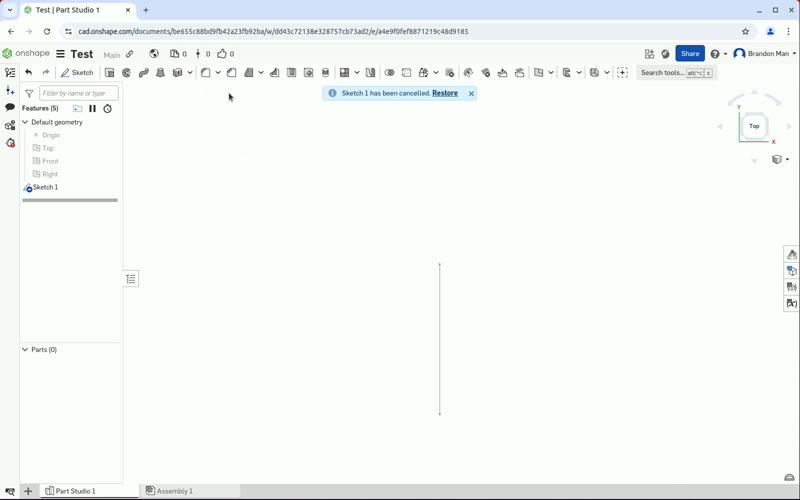
key(shift+s)
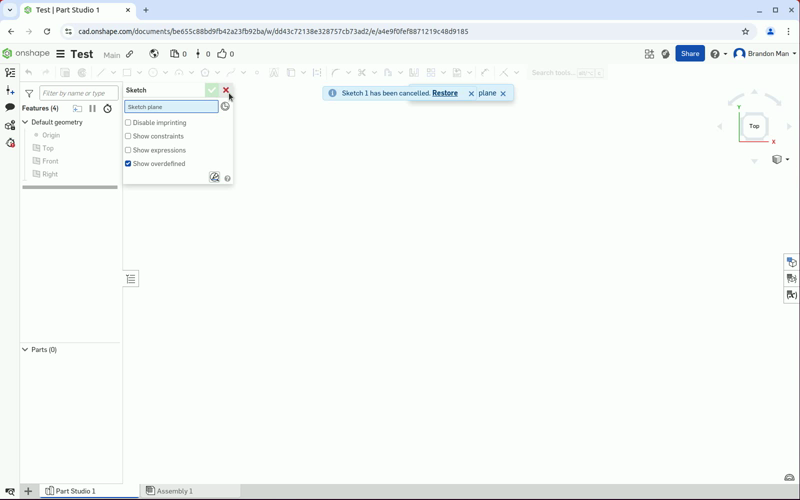
mouse_move(73, 150)
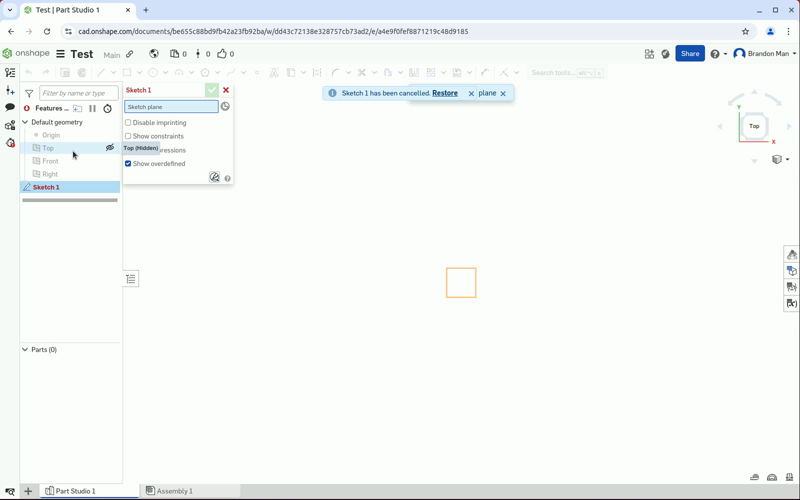
click(73, 150)
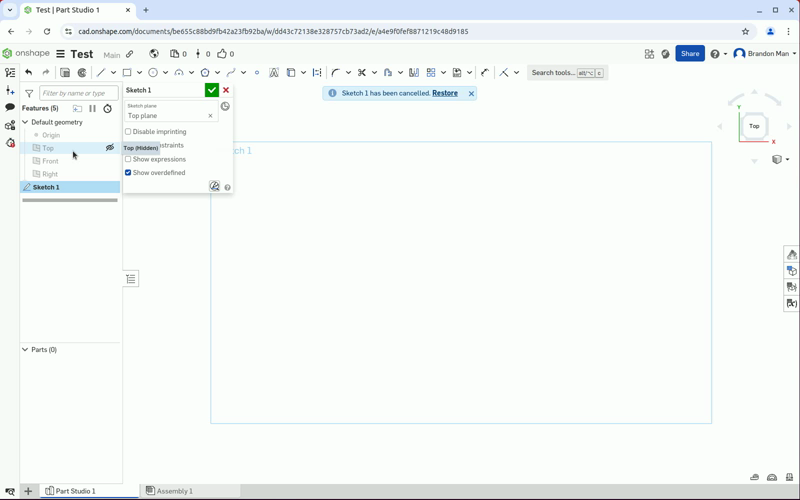
mouse_move(73, 352)
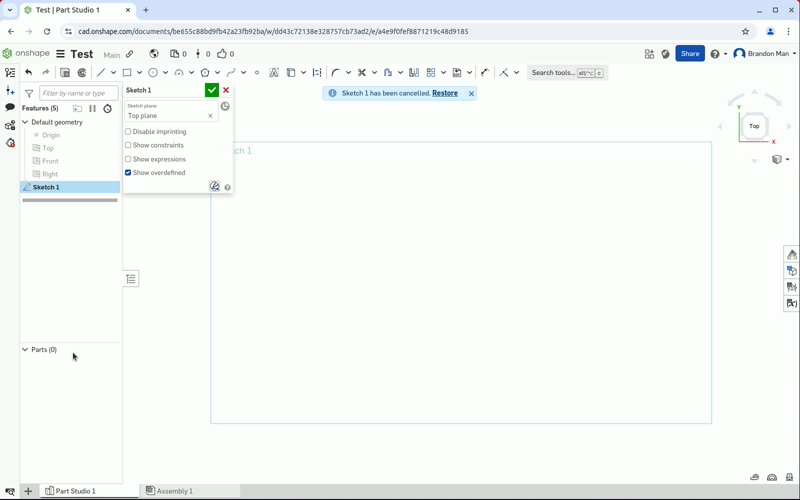
key(y)
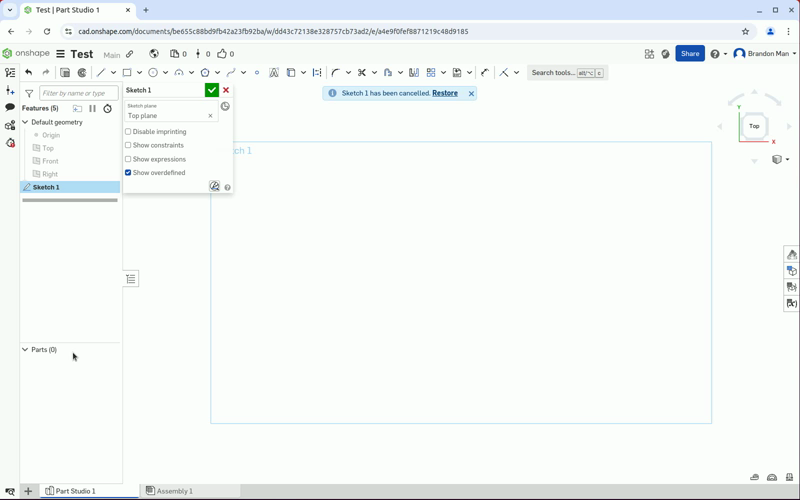
key(l)
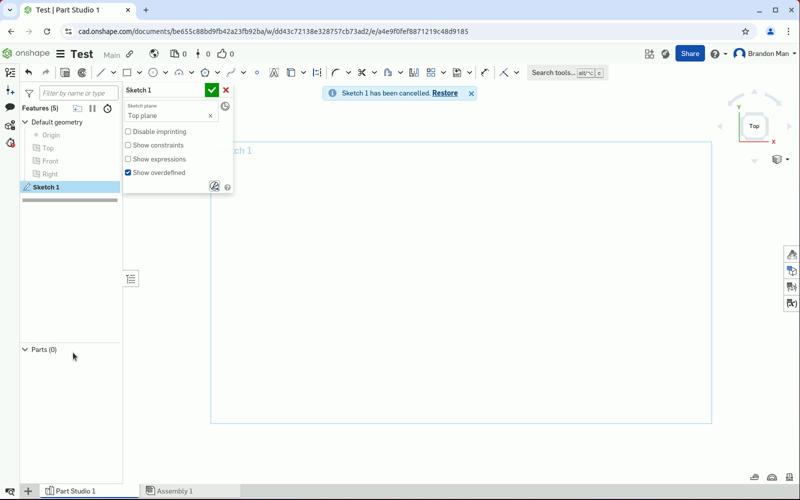
key_down(shift)
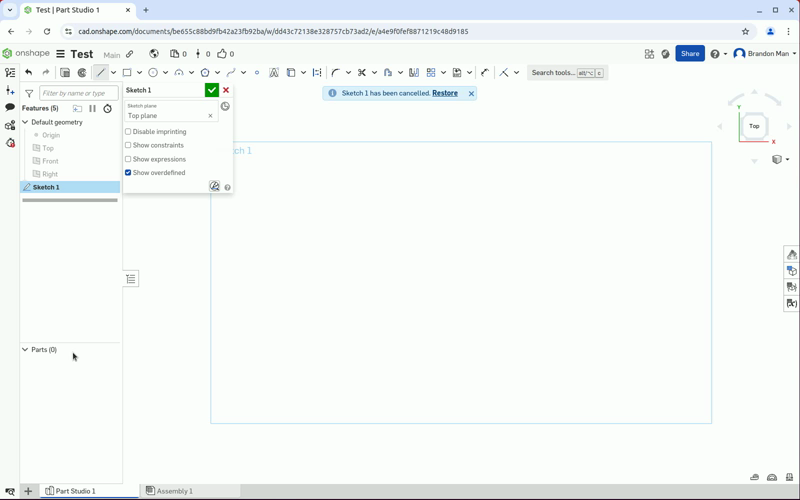
mouse_move(412, 268)
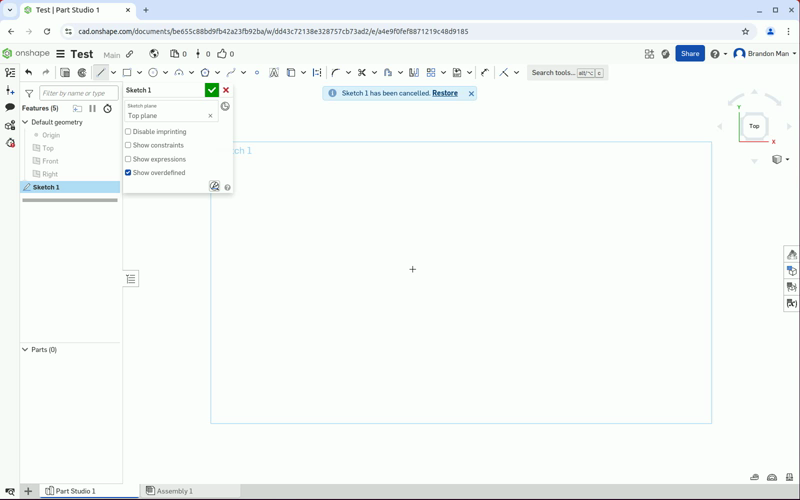
click(412, 268)
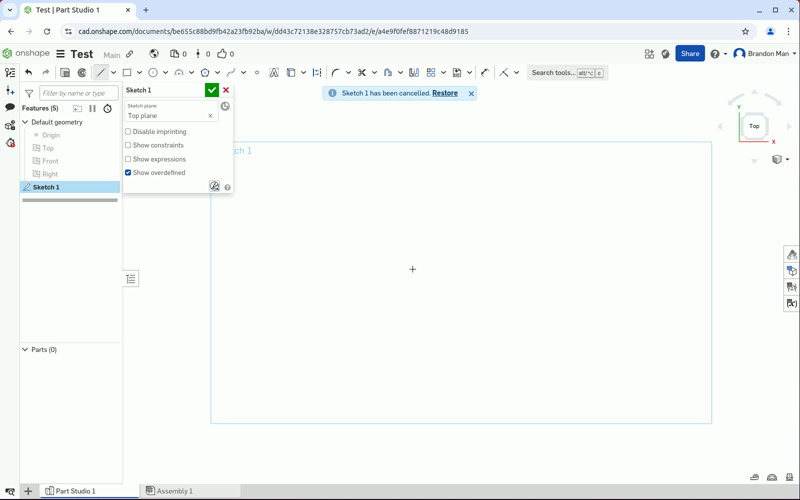
key_up(shift)
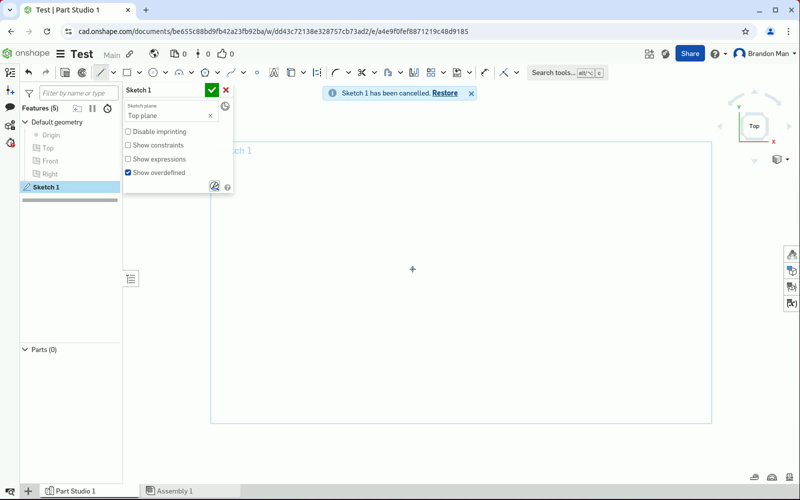
key_down(shift)
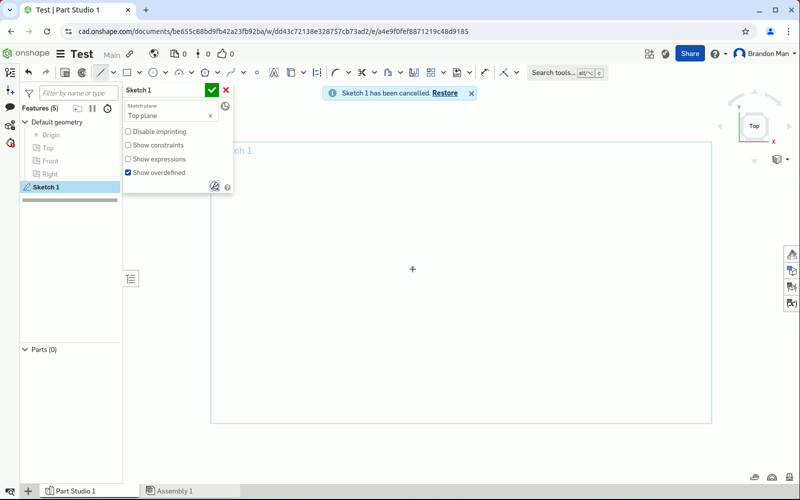
mouse_move(499, 268)
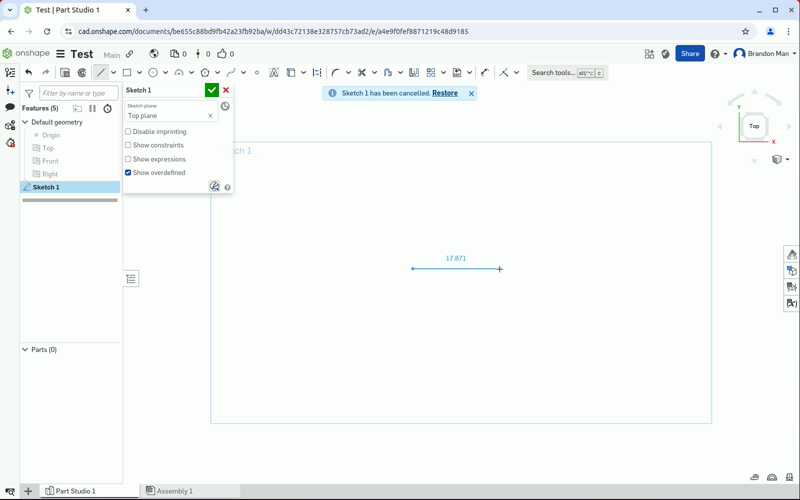
click(499, 268)
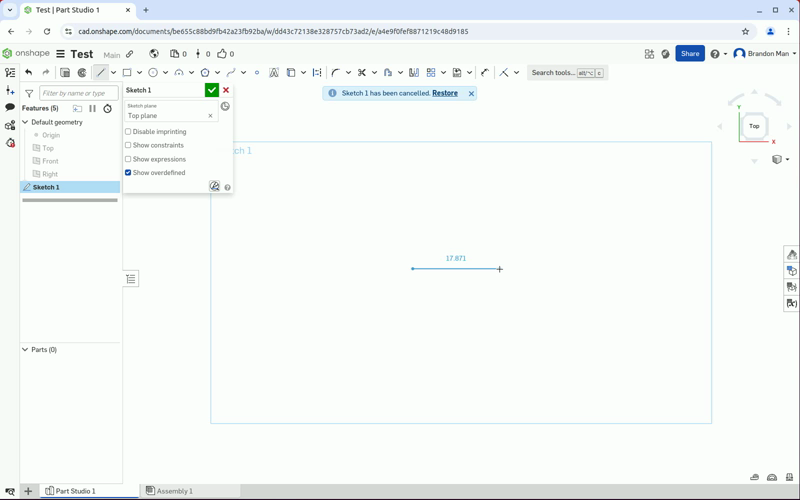
key_up(shift)
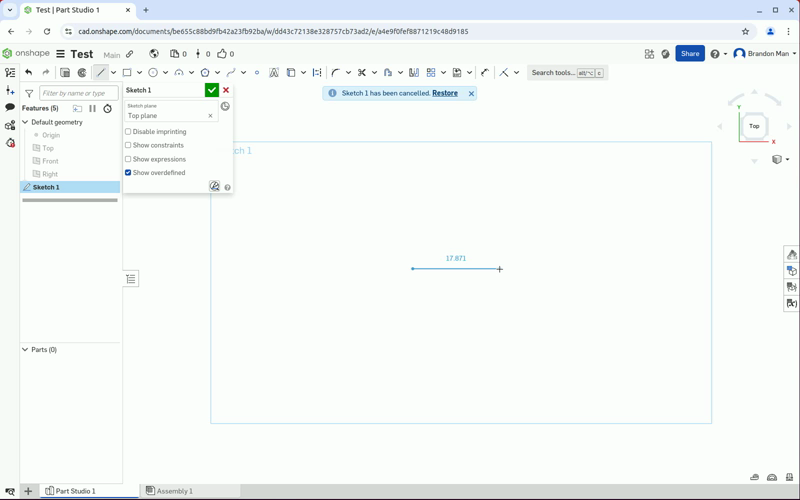
key_down(shift)
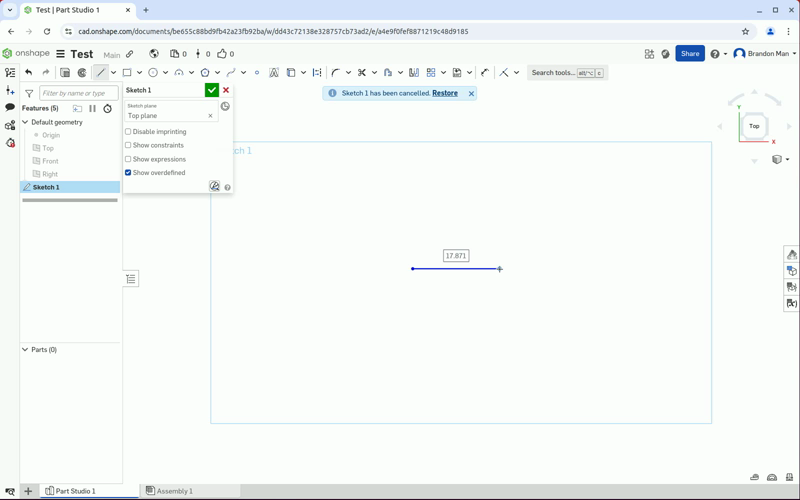
mouse_move(529, 268)
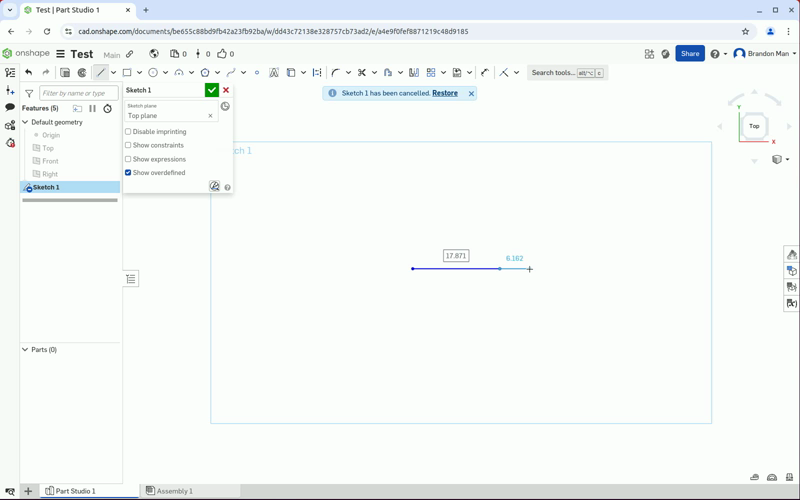
mouse_move(499, 267)
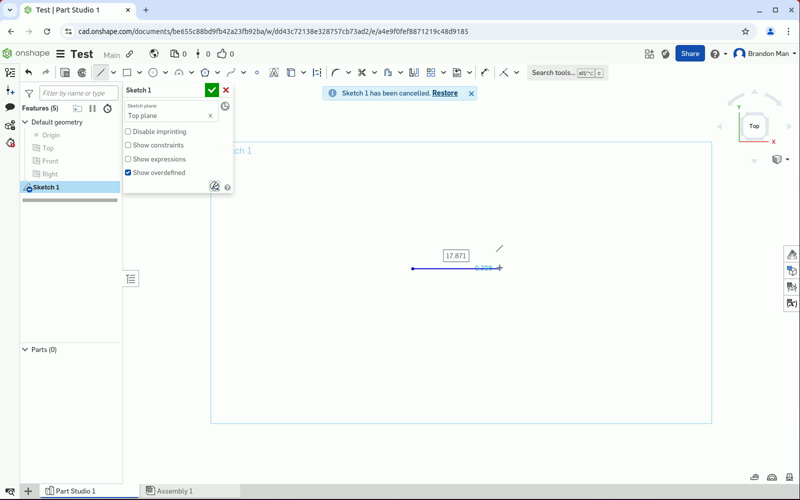
scroll(6)
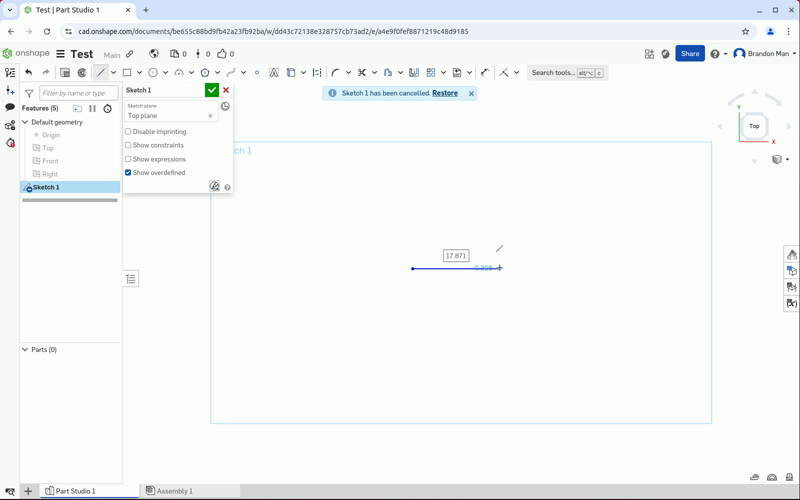
scroll(6)
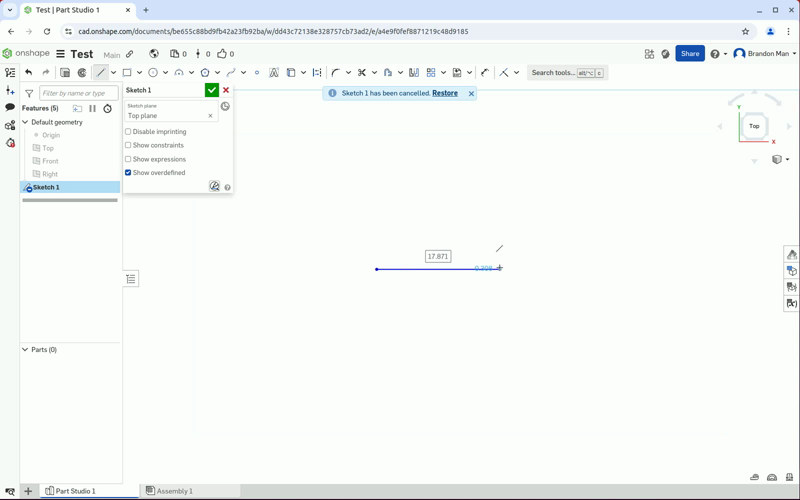
scroll(6)
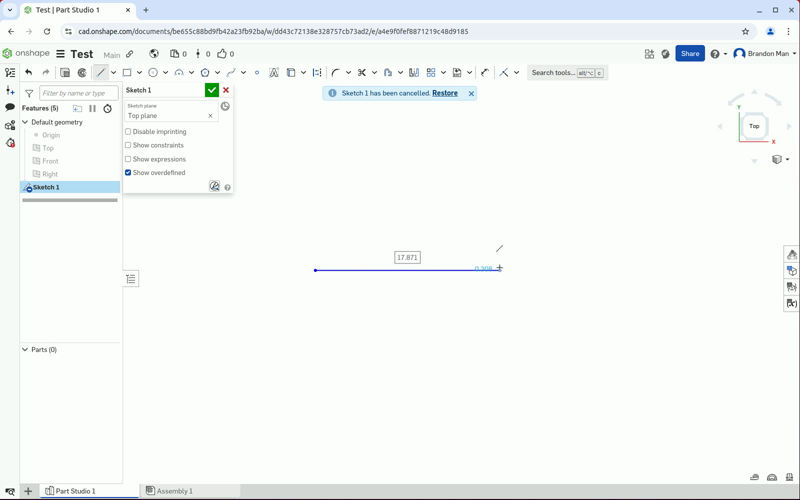
scroll(6)
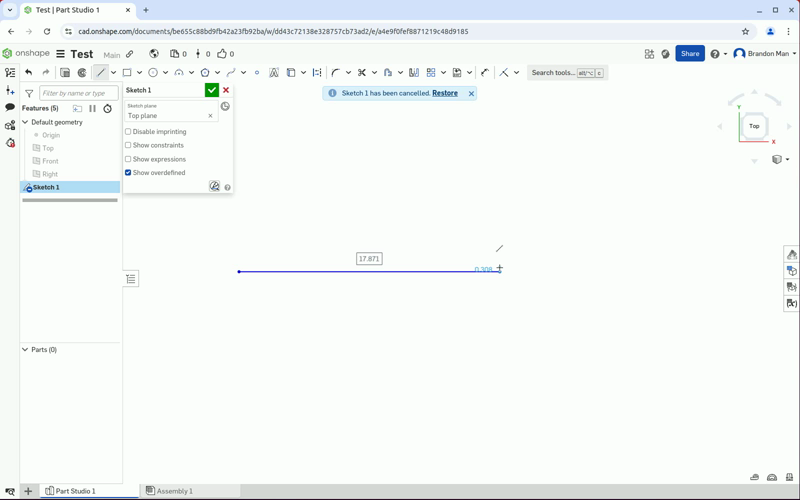
scroll(6)
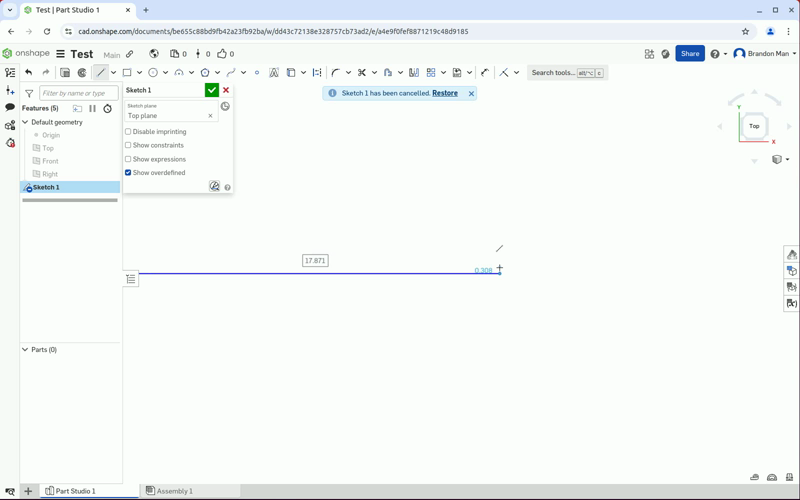
scroll(6)
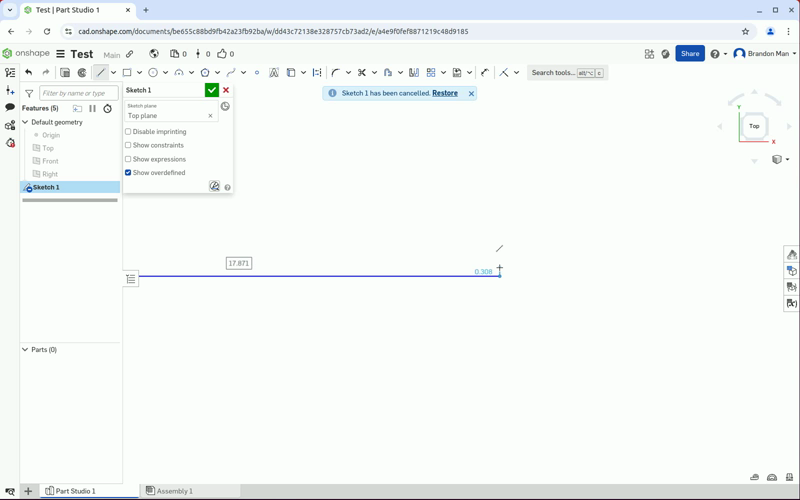
scroll(6)
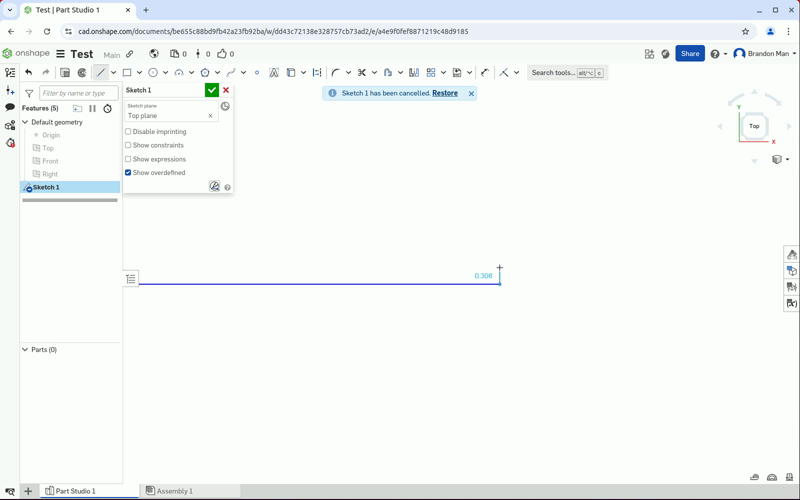
click(499, 267)
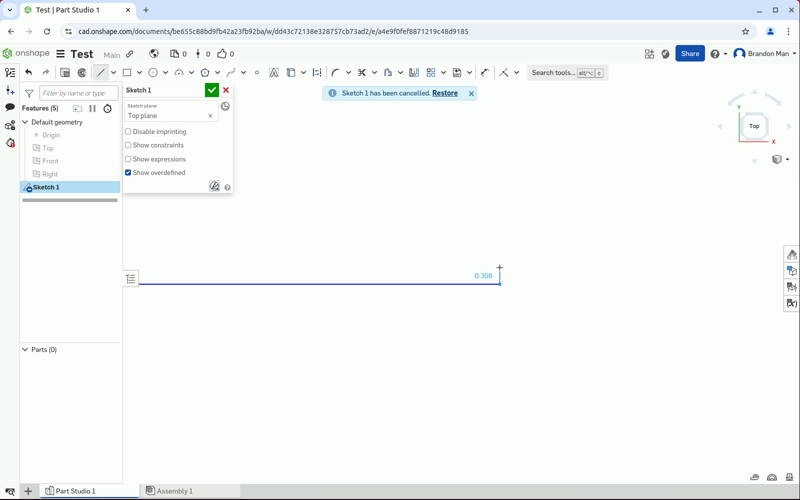
scroll(-6)
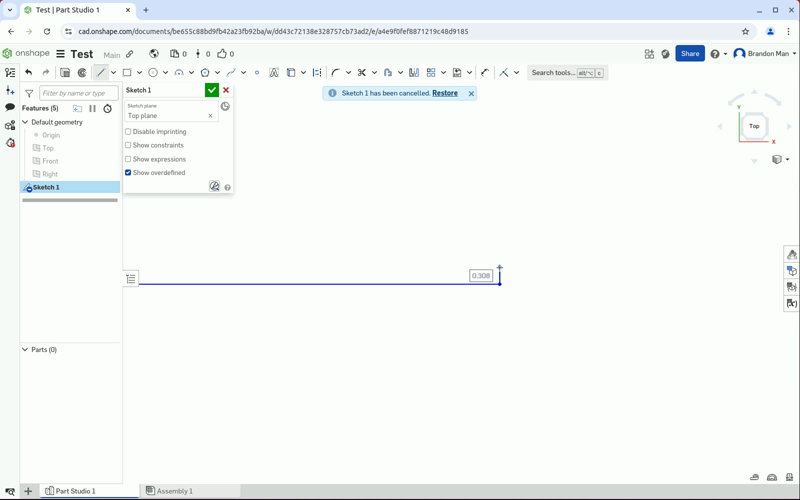
scroll(-6)
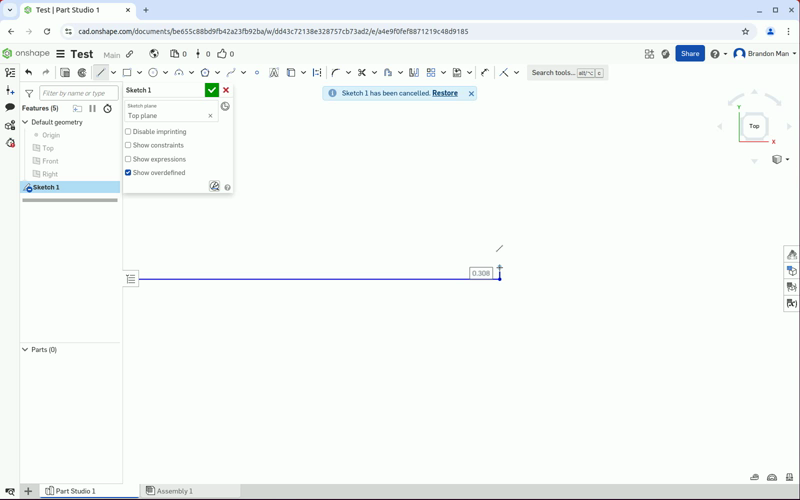
scroll(-6)
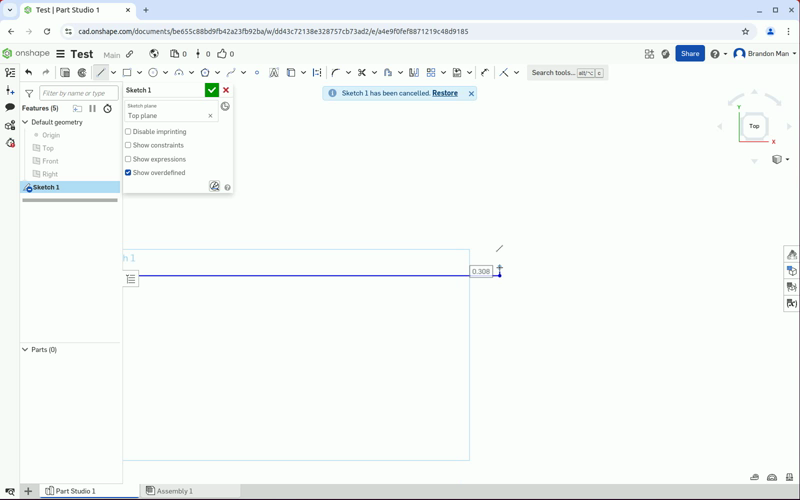
scroll(-6)
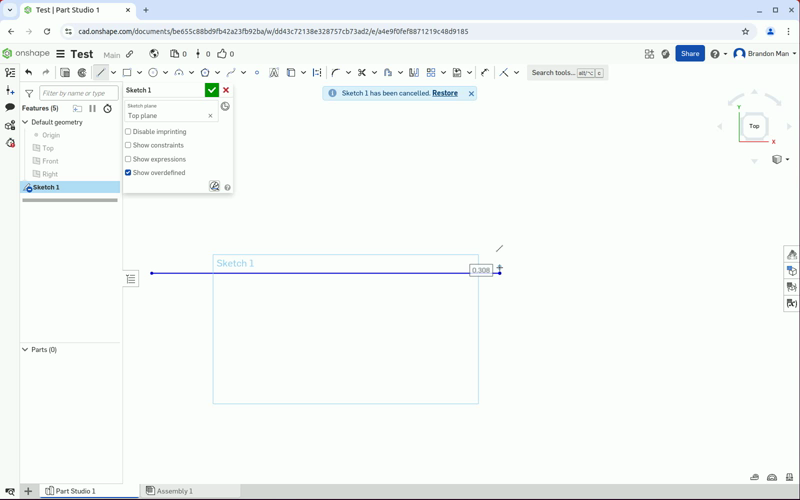
scroll(-6)
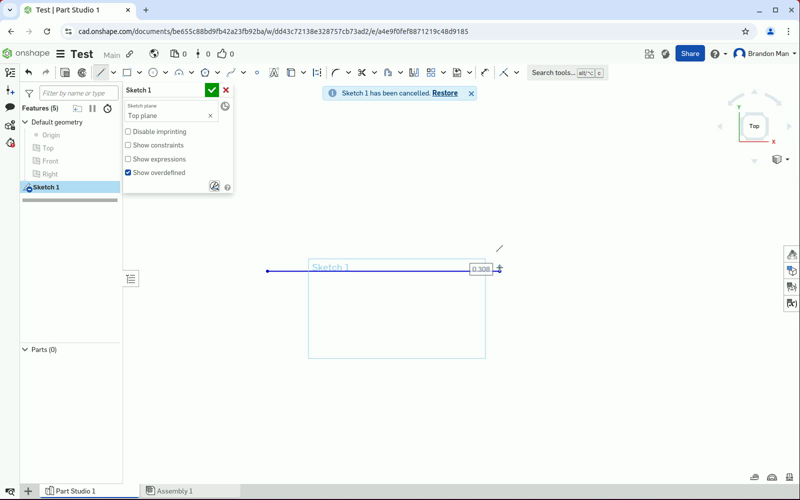
scroll(-6)
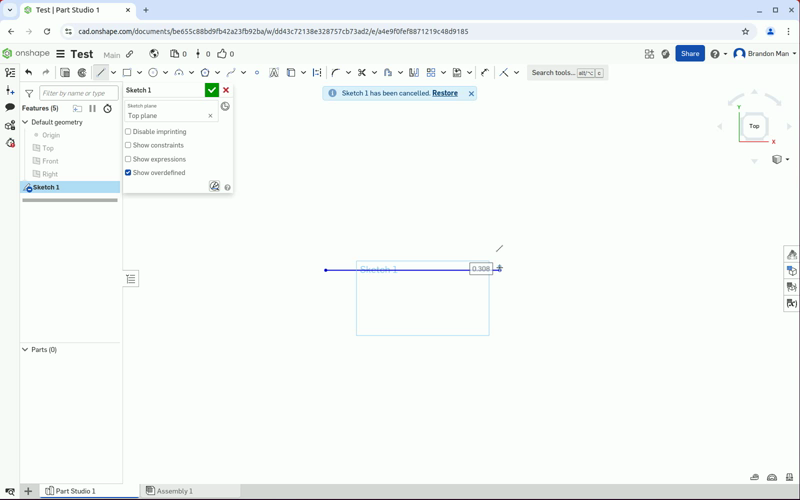
scroll(-6)
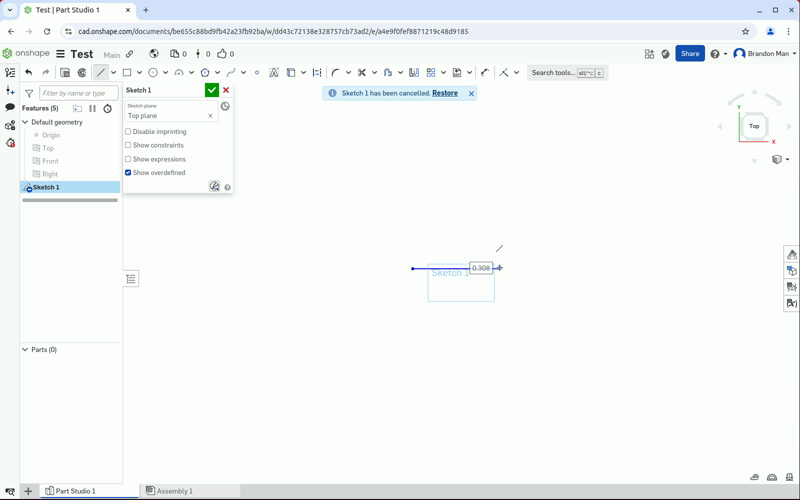
key_up(shift)
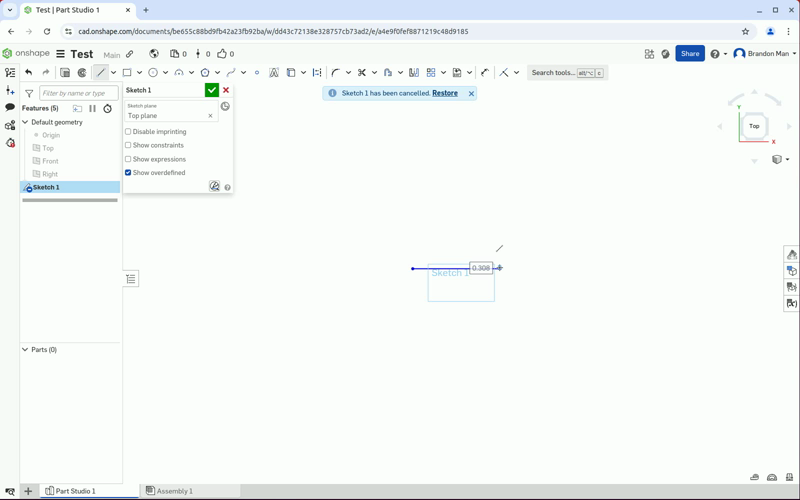
key_down(shift)
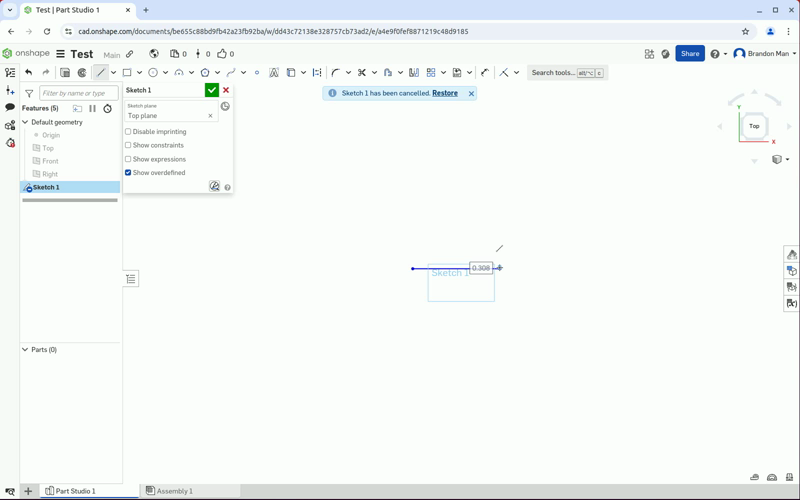
mouse_move(412, 267)
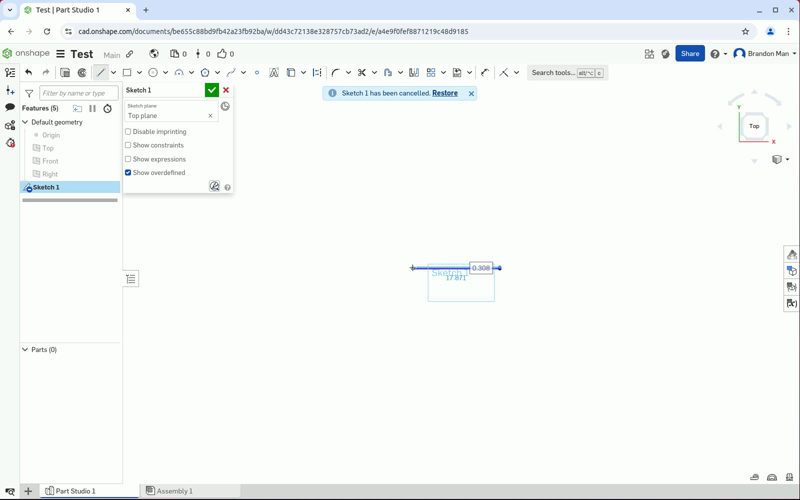
scroll(6)
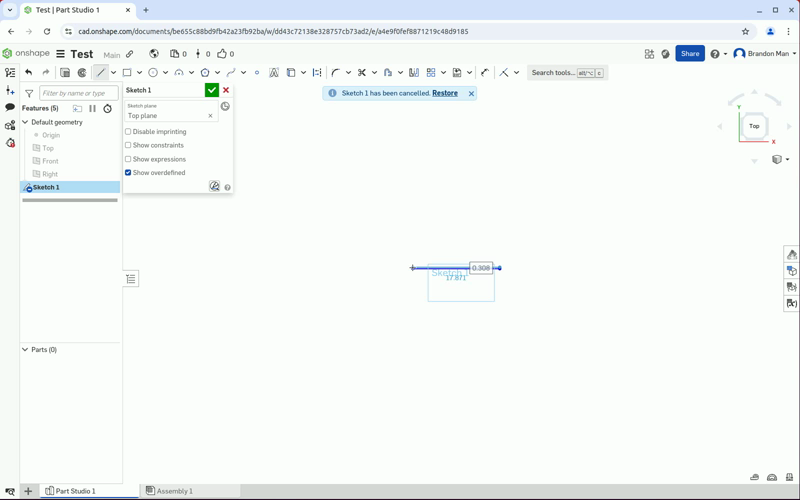
scroll(6)
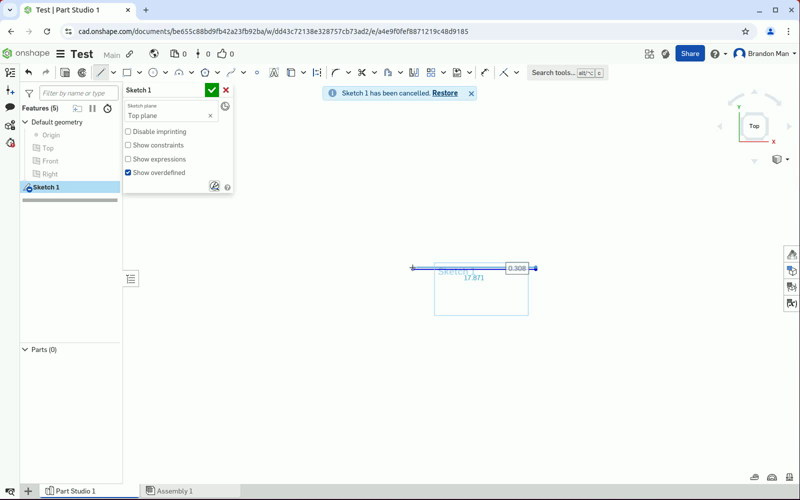
scroll(6)
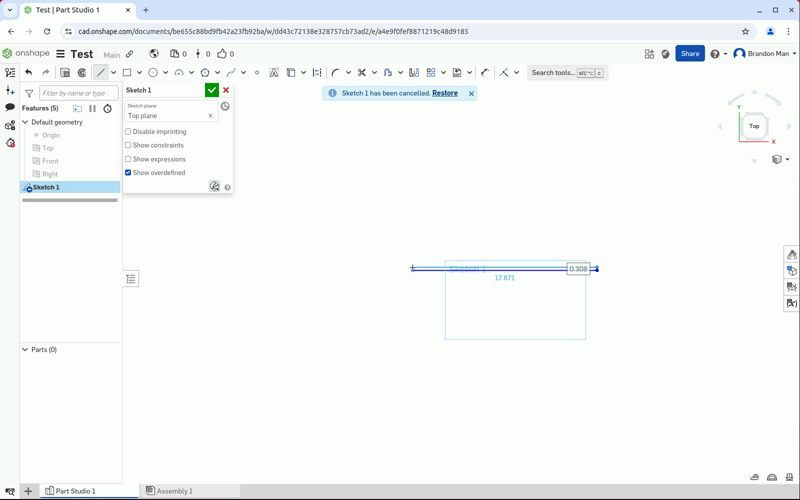
scroll(6)
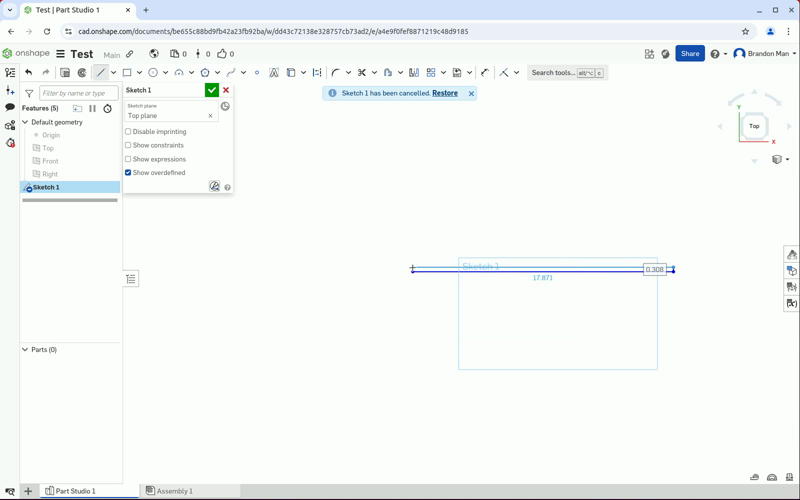
scroll(6)
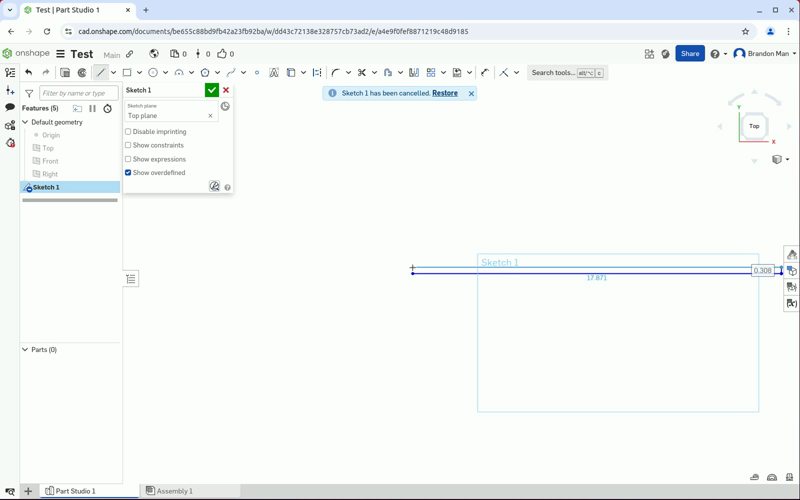
scroll(6)
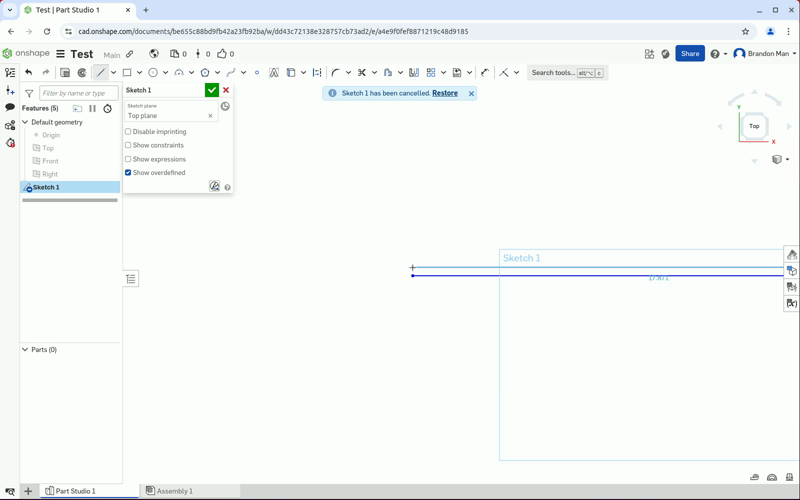
scroll(6)
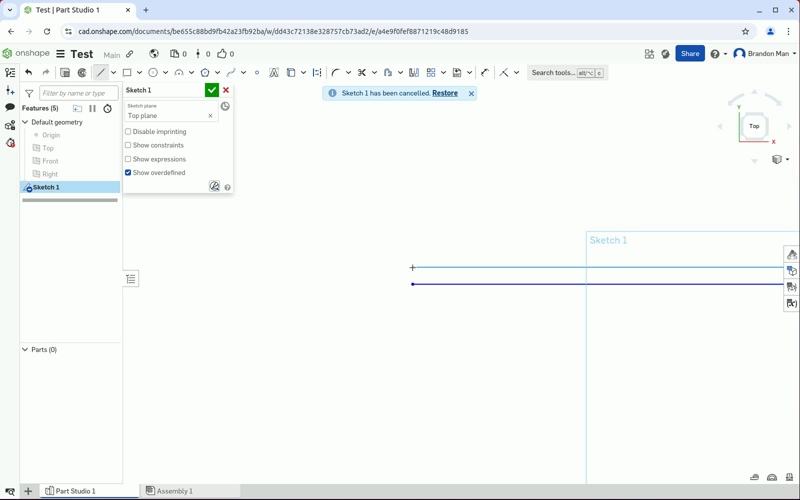
click(412, 267)
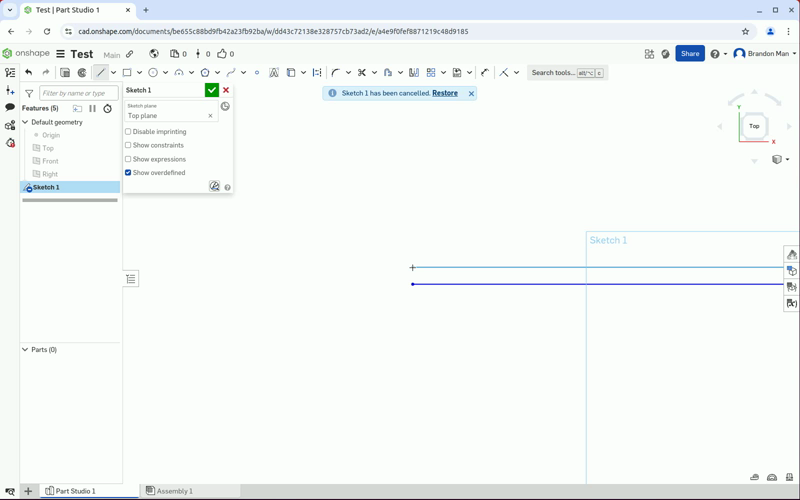
scroll(-6)
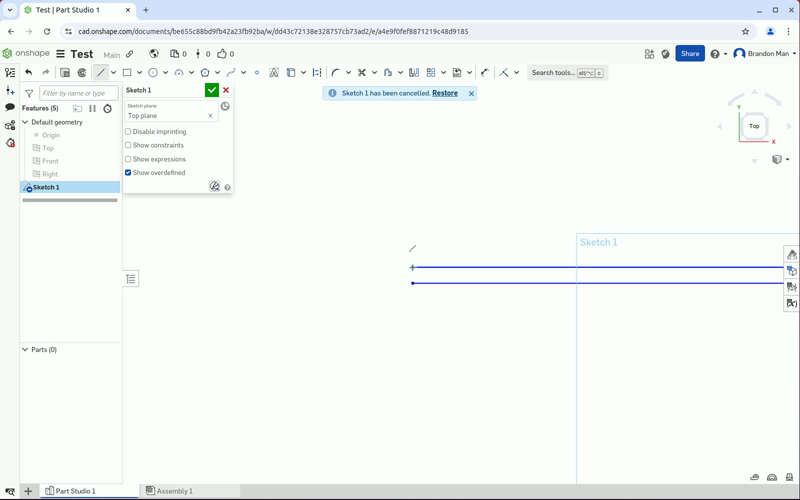
scroll(-6)
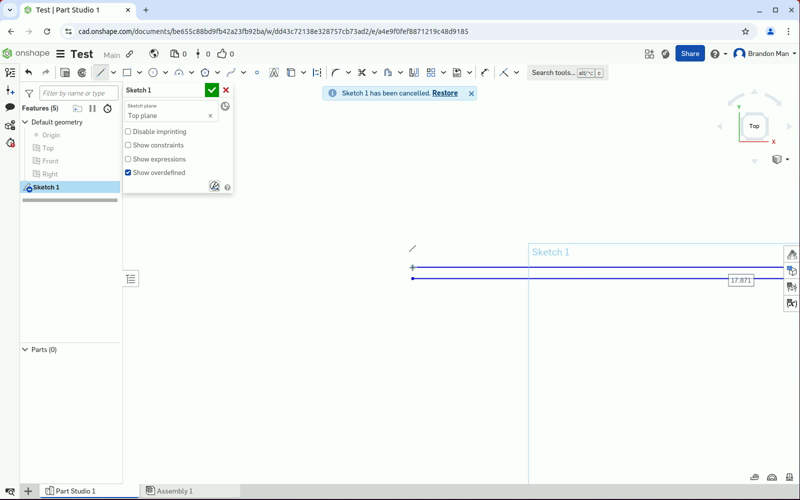
scroll(-6)
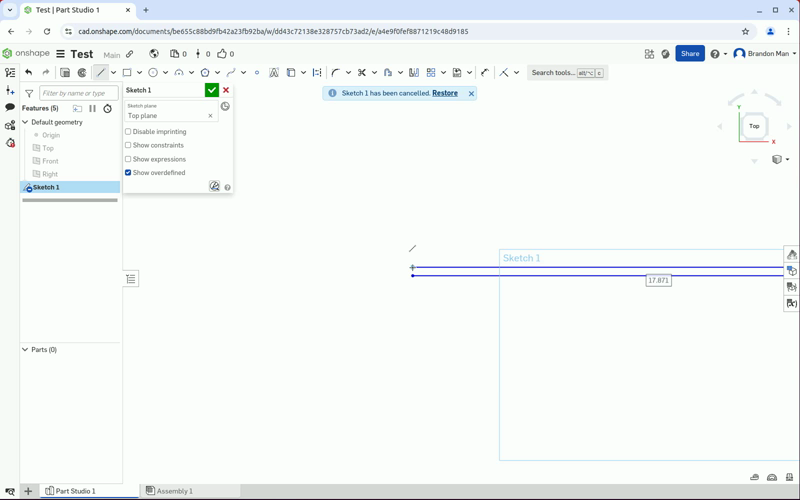
scroll(-6)
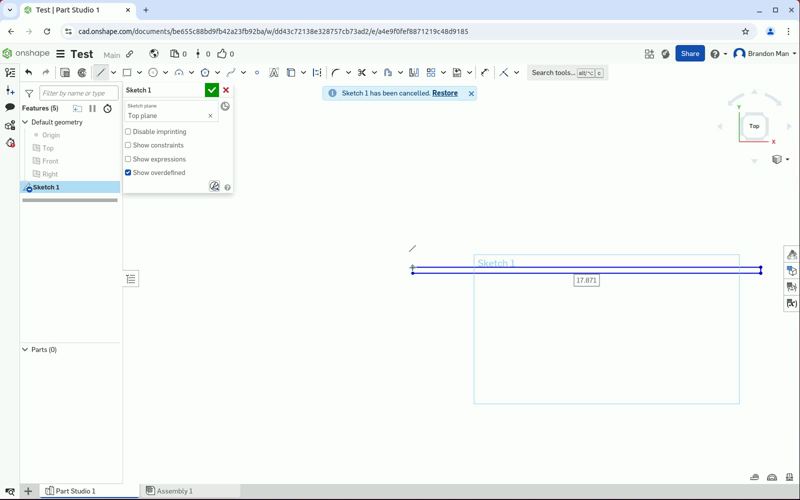
scroll(-6)
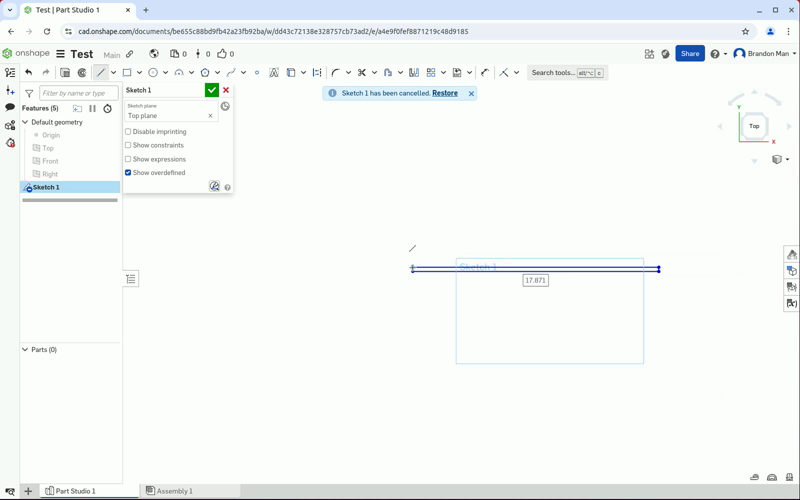
scroll(-6)
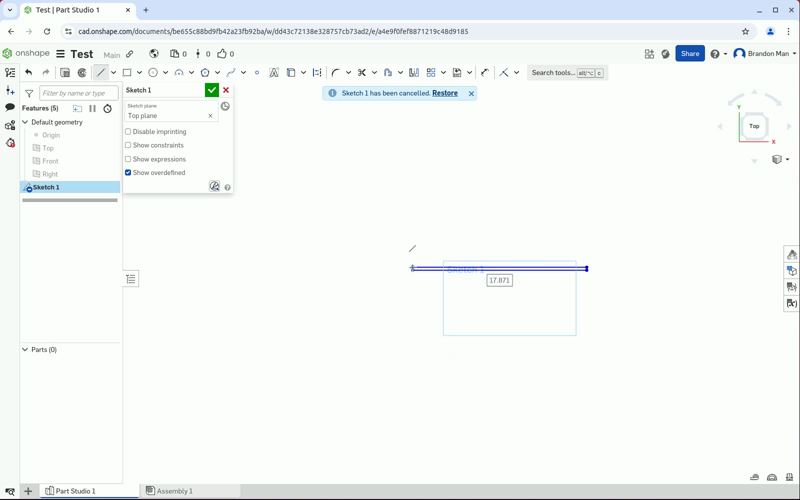
scroll(-6)
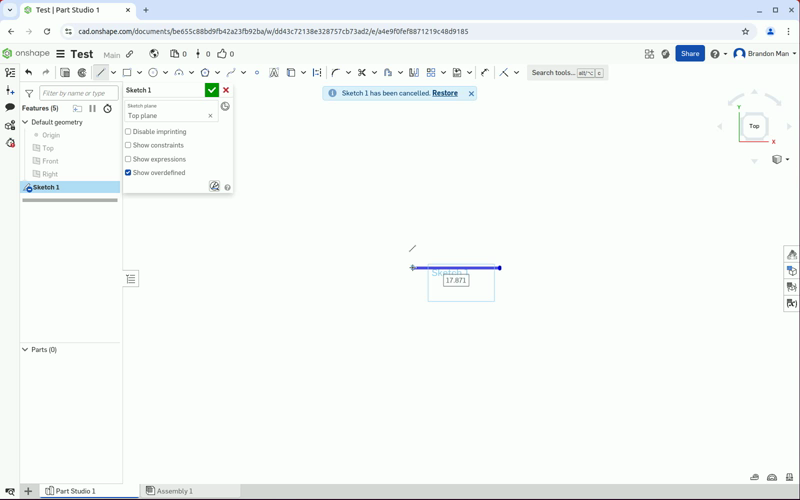
key_up(shift)
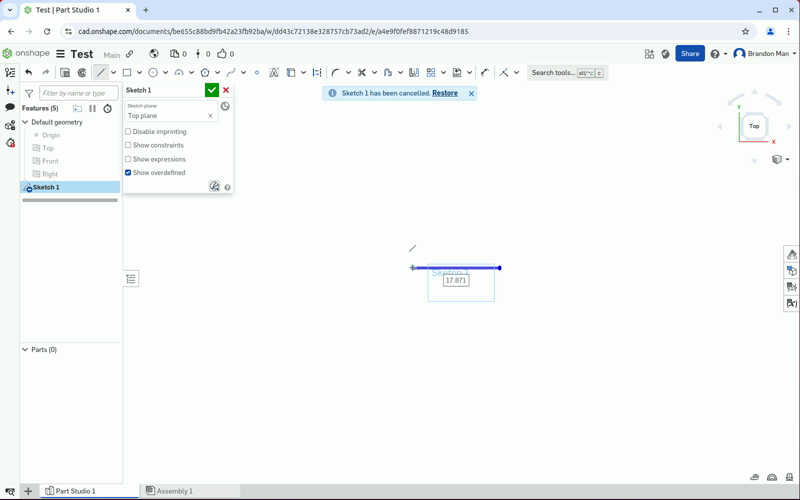
mouse_move(442, 267)
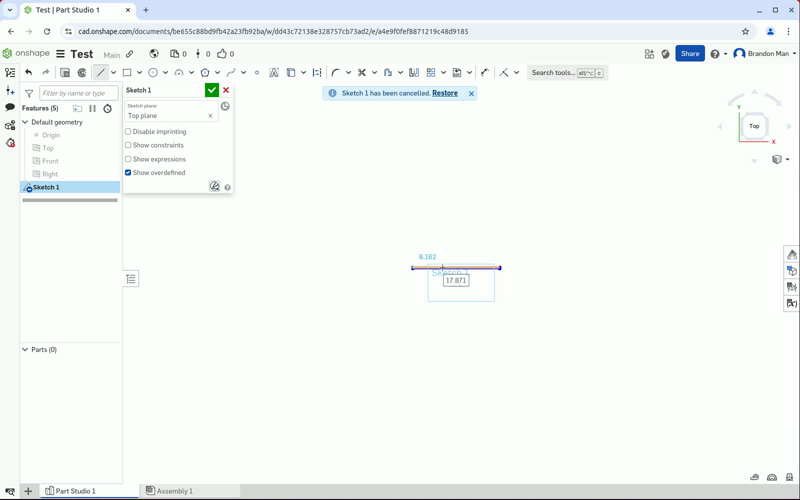
key_down(shift)
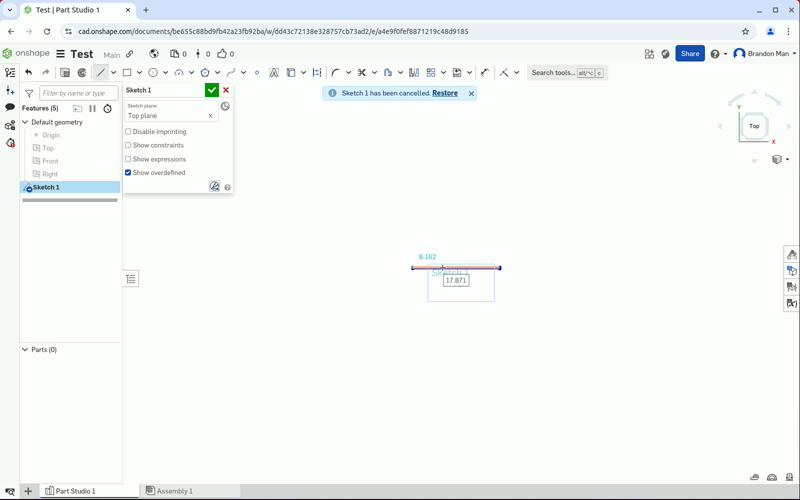
mouse_move(412, 268)
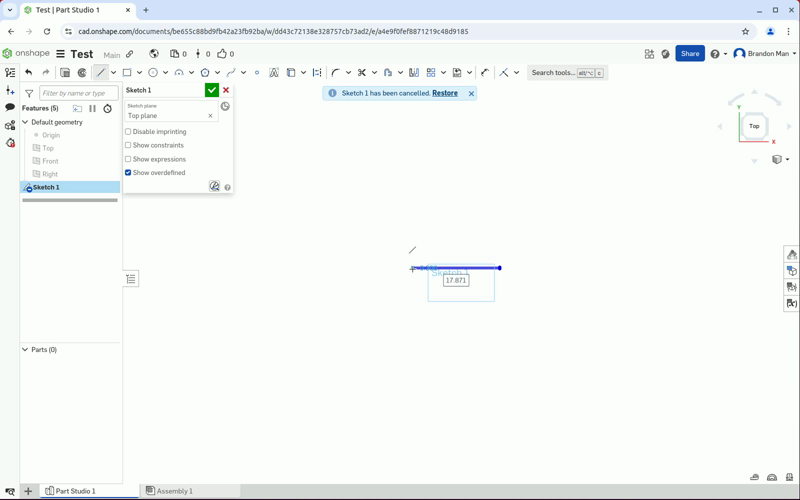
scroll(6)
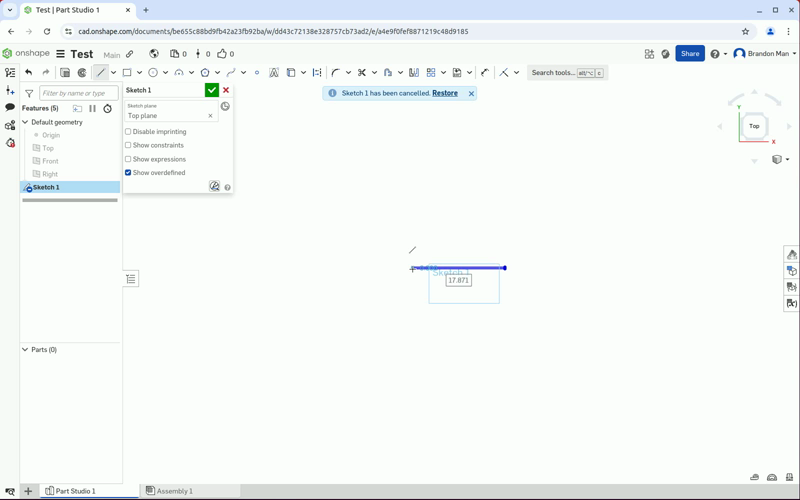
scroll(6)
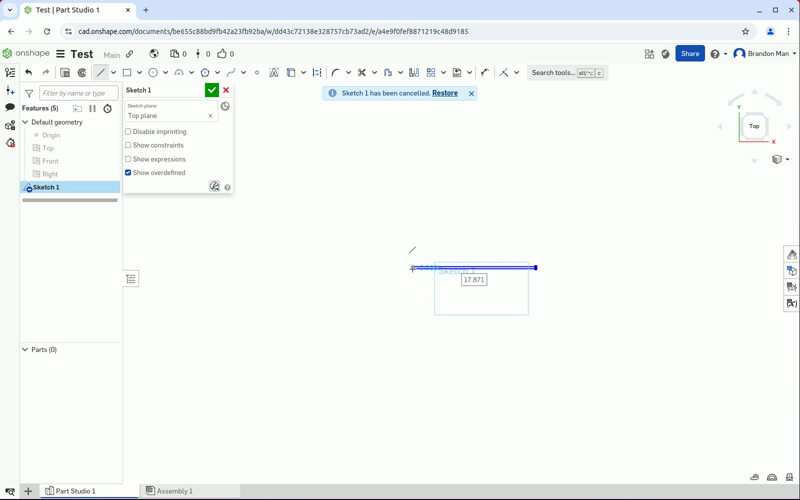
scroll(6)
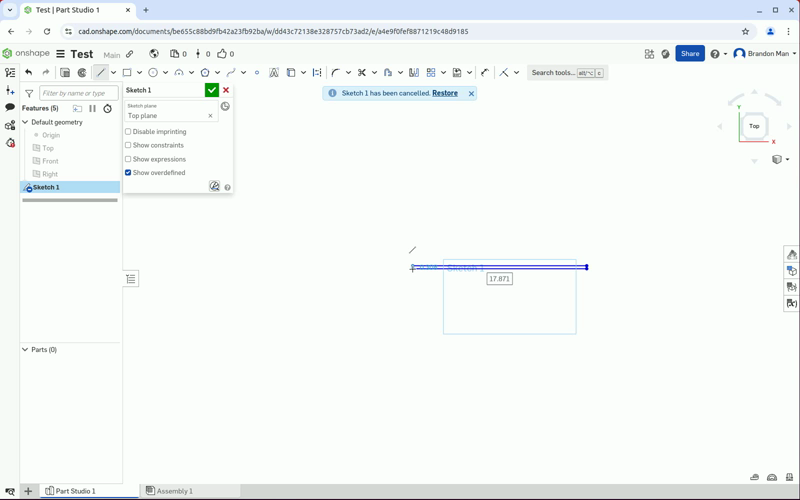
scroll(6)
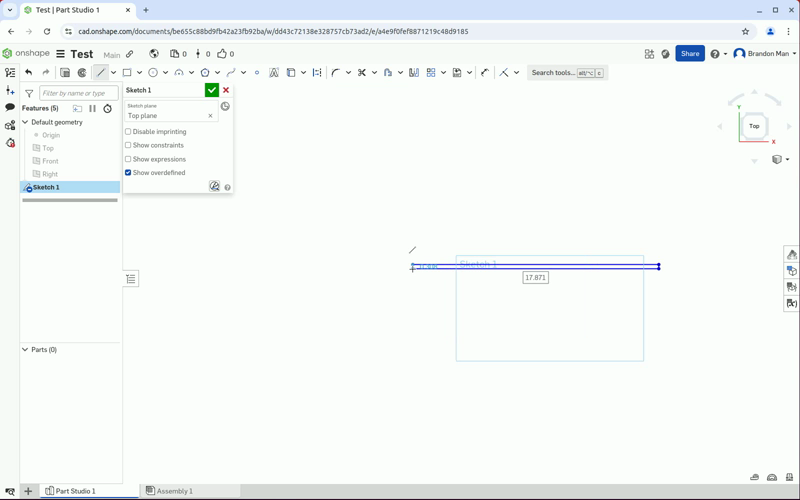
scroll(6)
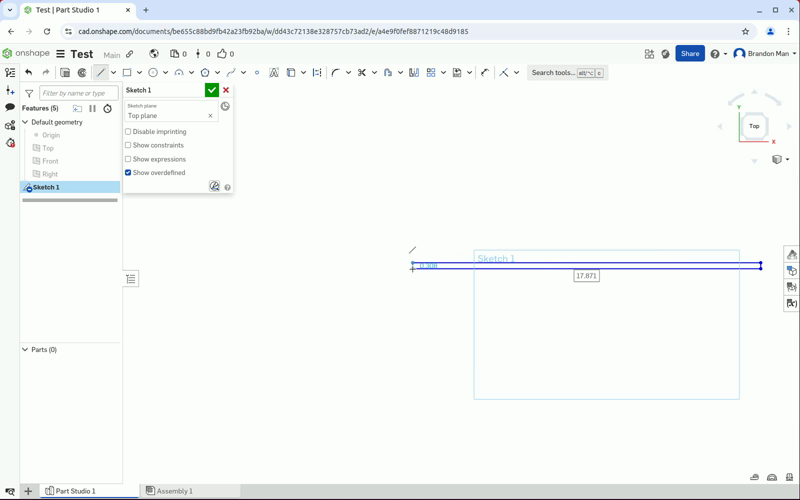
scroll(6)
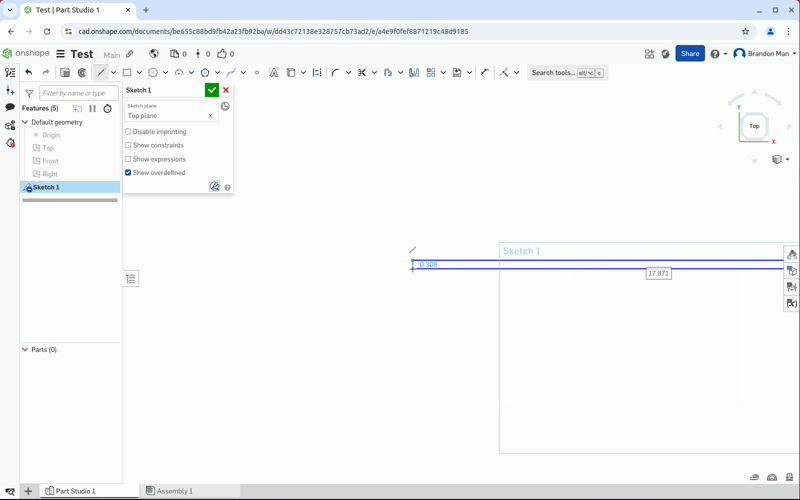
scroll(6)
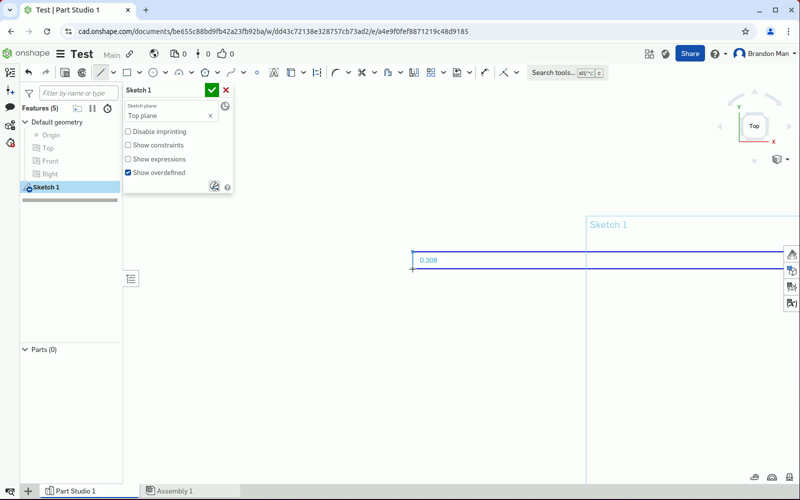
key_up(shift)
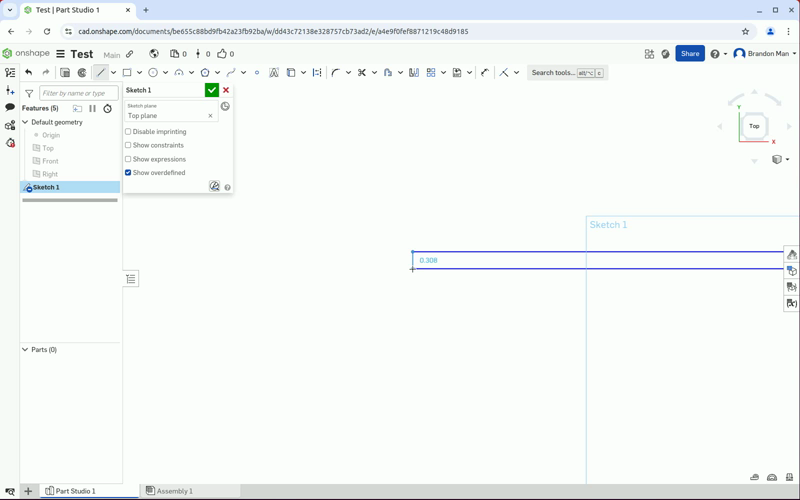
click(412, 268)
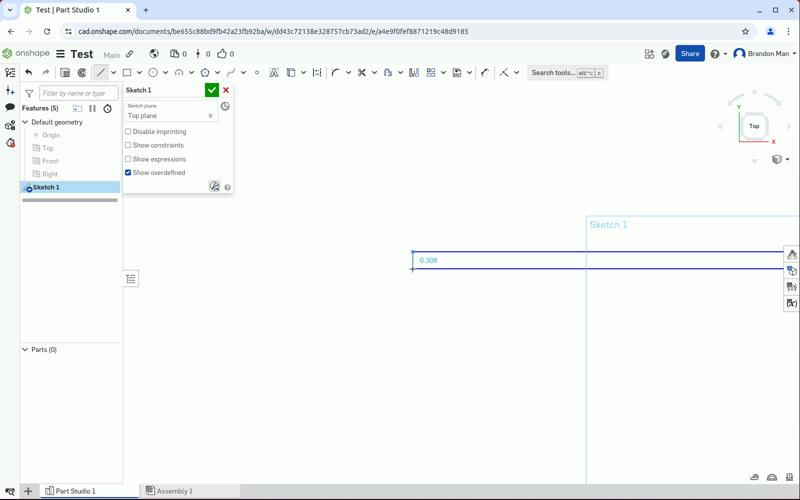
scroll(-6)
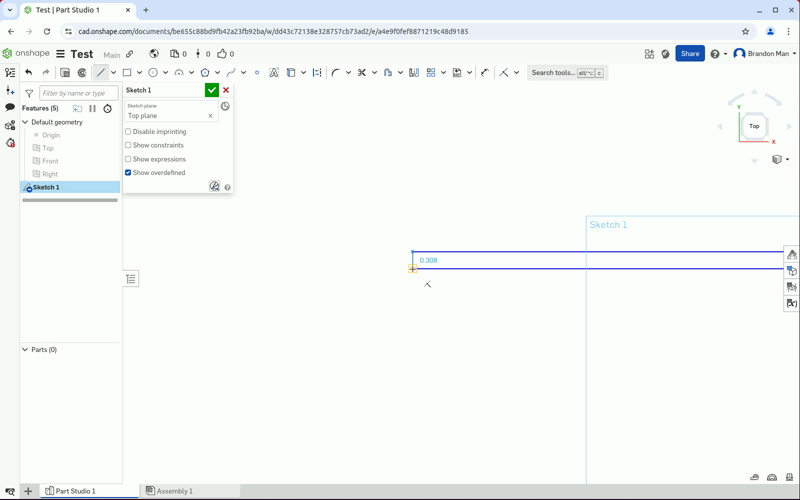
scroll(-6)
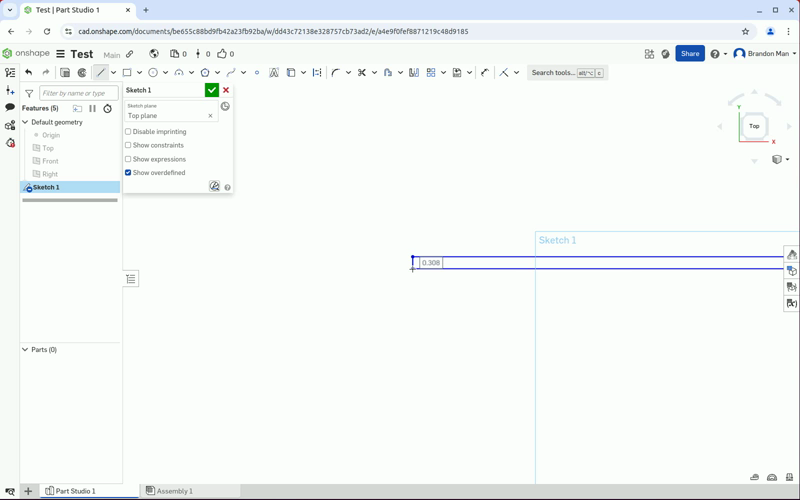
scroll(-6)
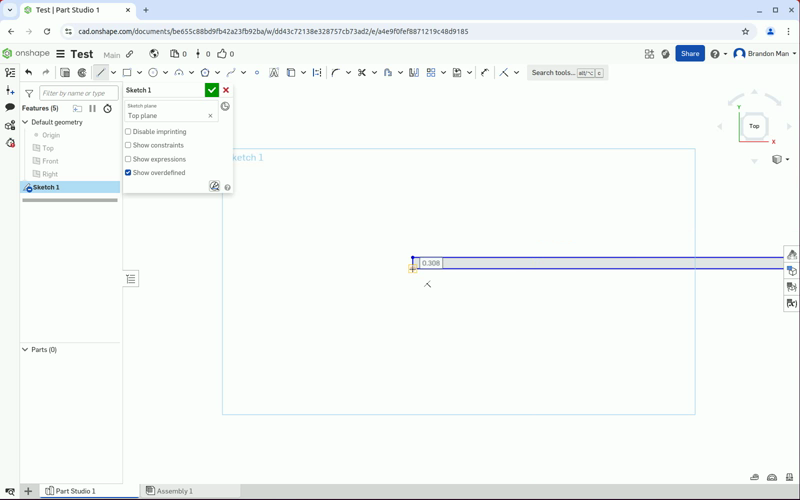
scroll(-6)
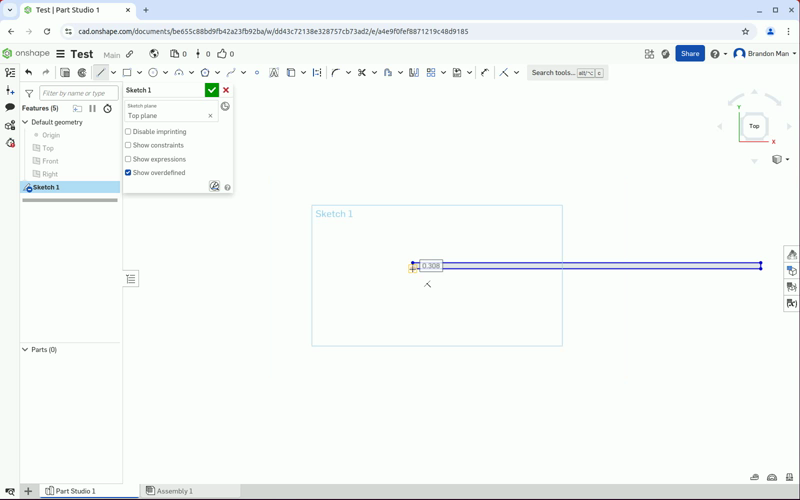
scroll(-6)
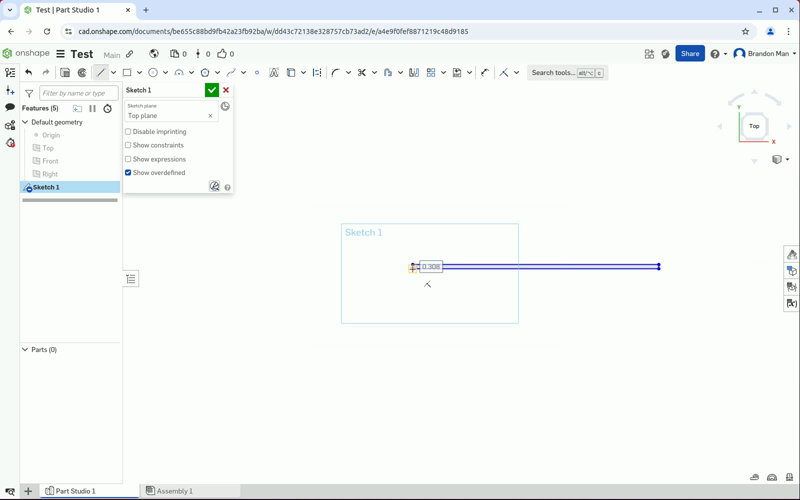
scroll(-6)
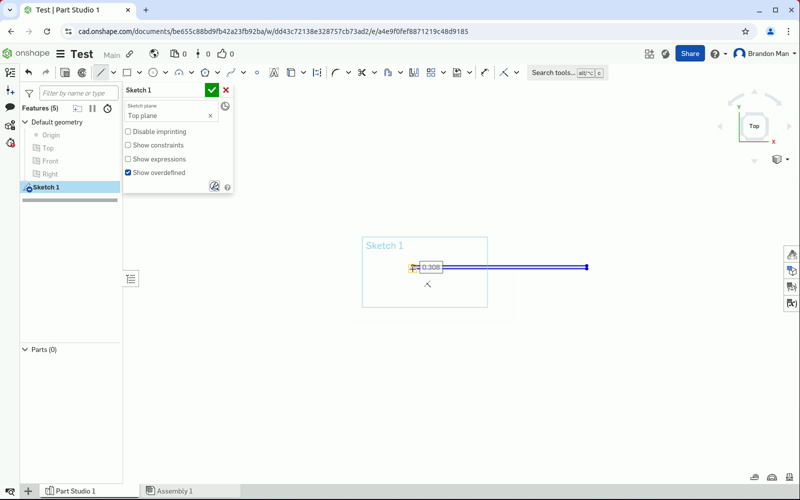
scroll(-6)
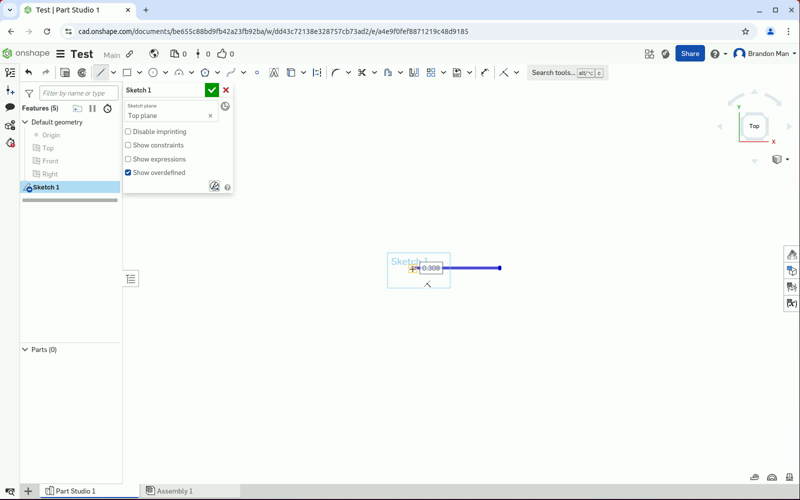
key(esc)
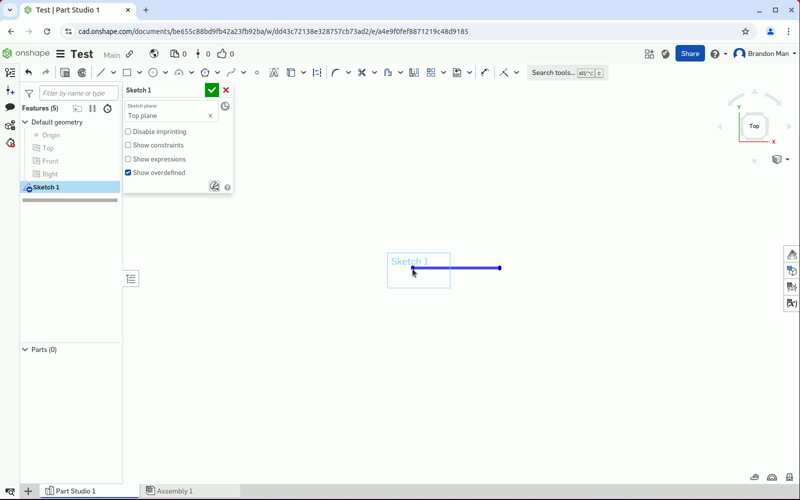
mouse_move(477, 267)
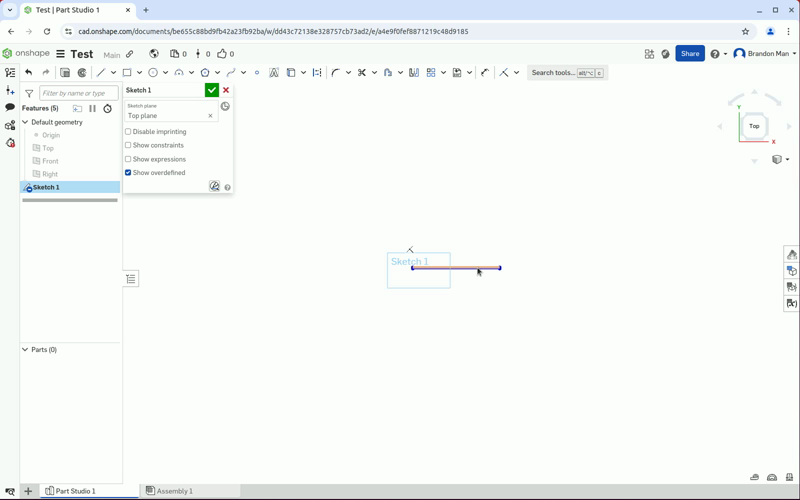
scroll(6)
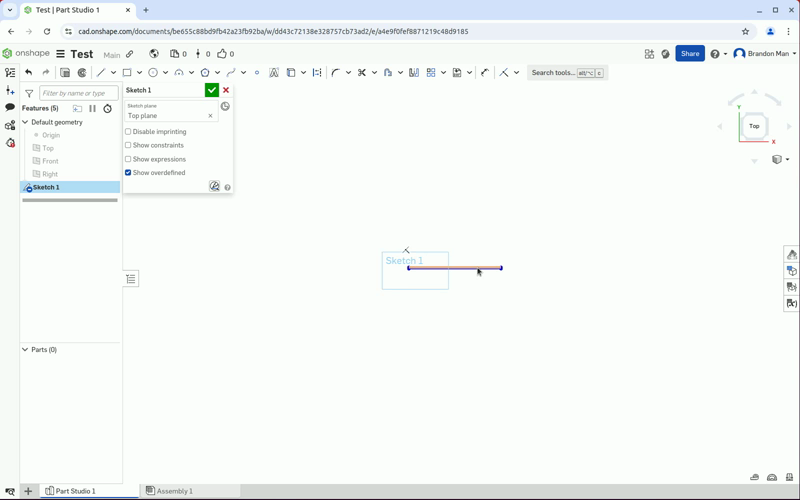
scroll(6)
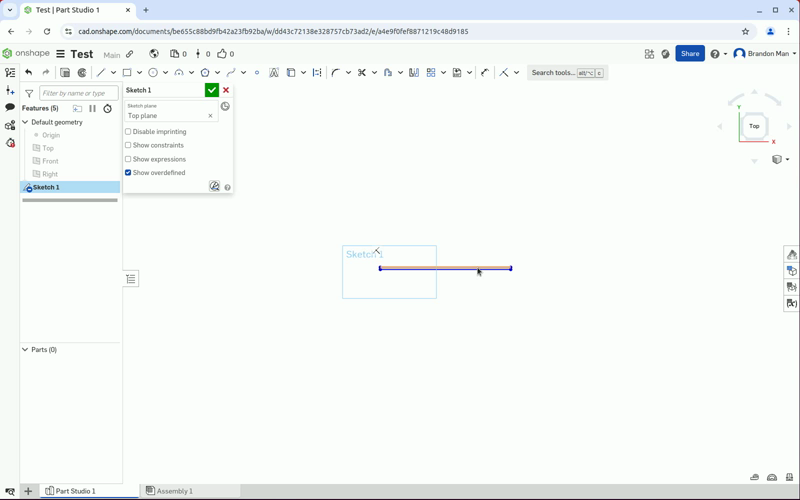
scroll(6)
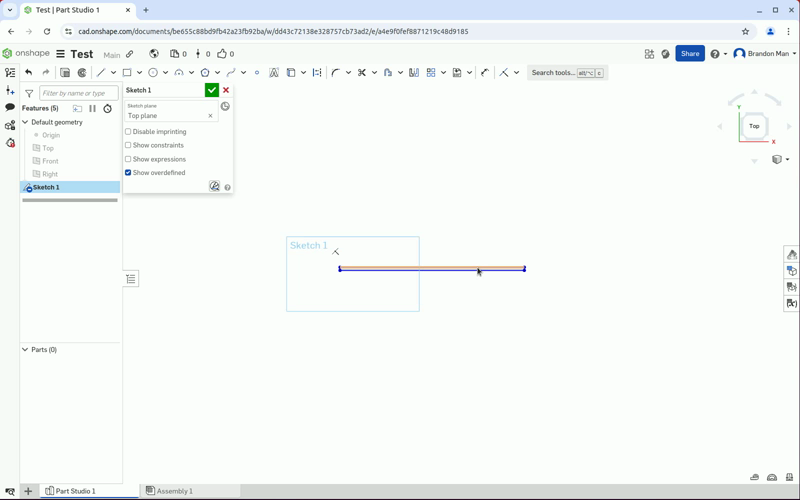
scroll(6)
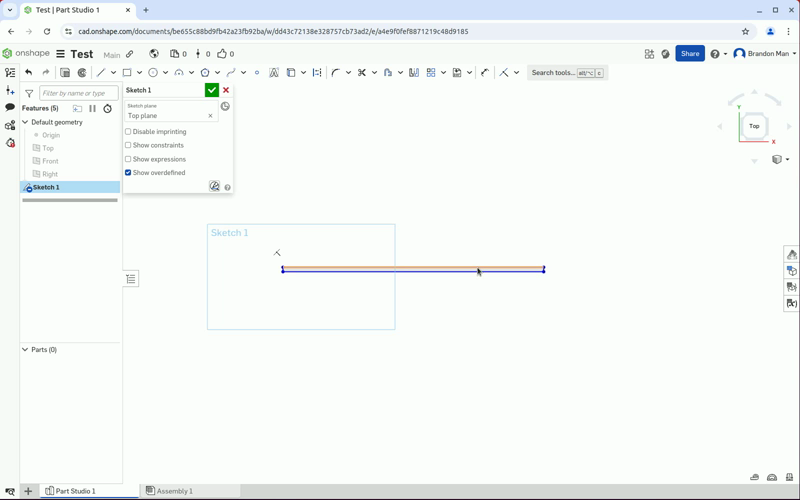
scroll(6)
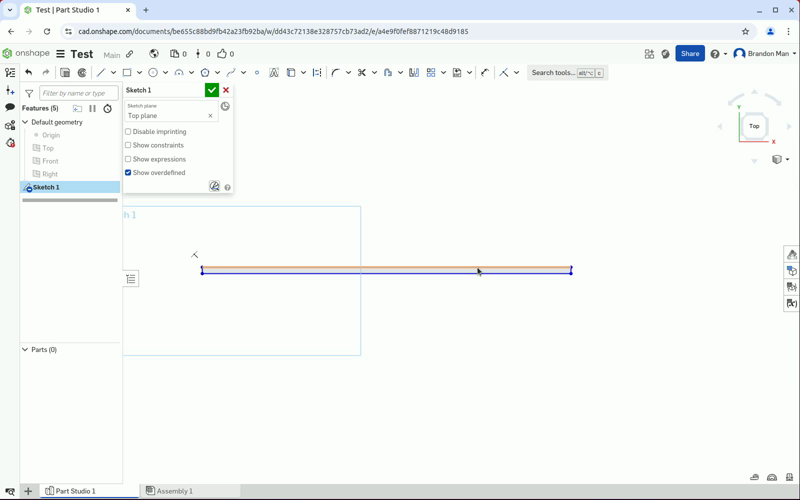
scroll(6)
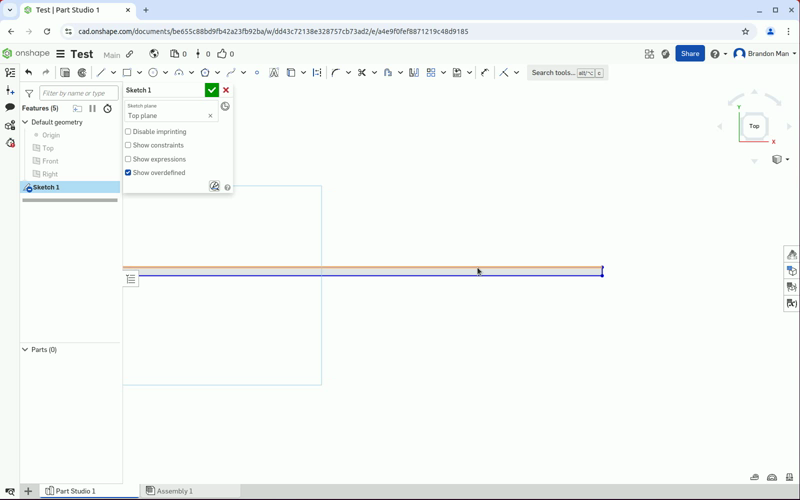
scroll(6)
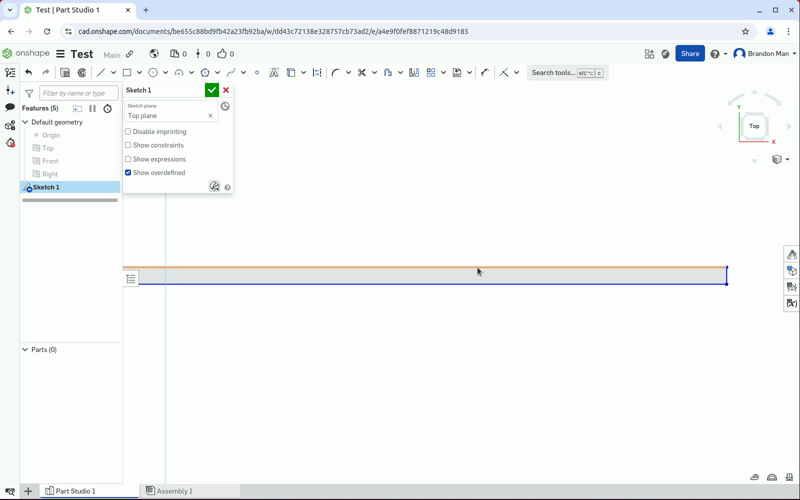
click(477, 267)
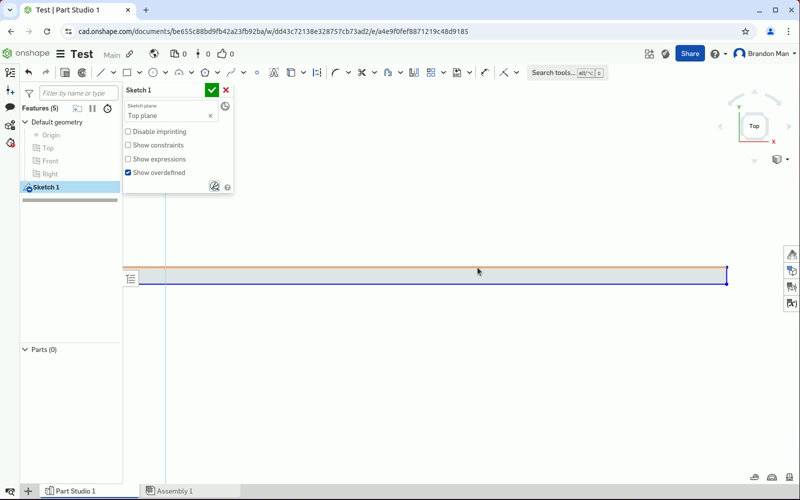
scroll(-6)
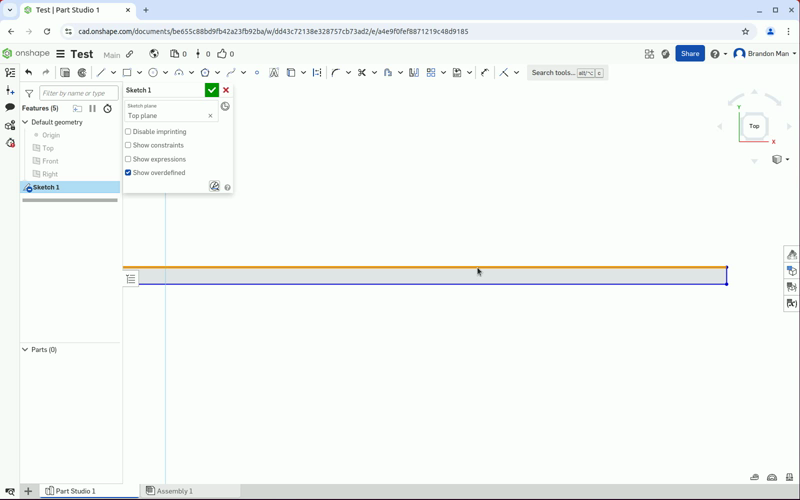
scroll(-6)
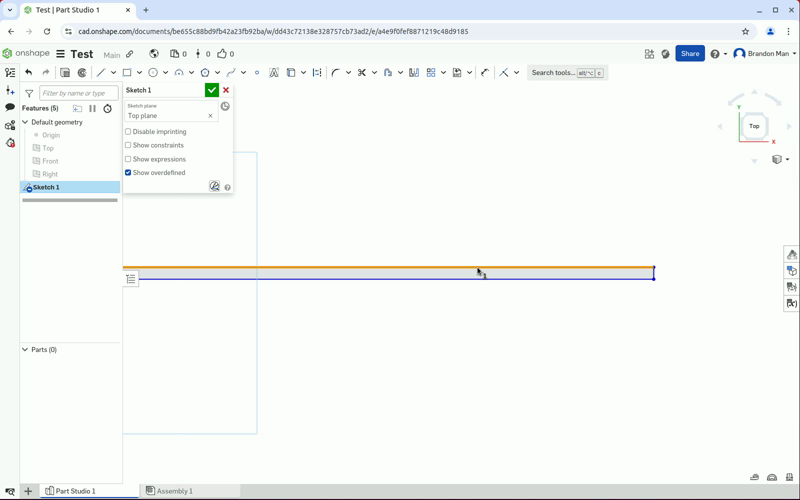
scroll(-6)
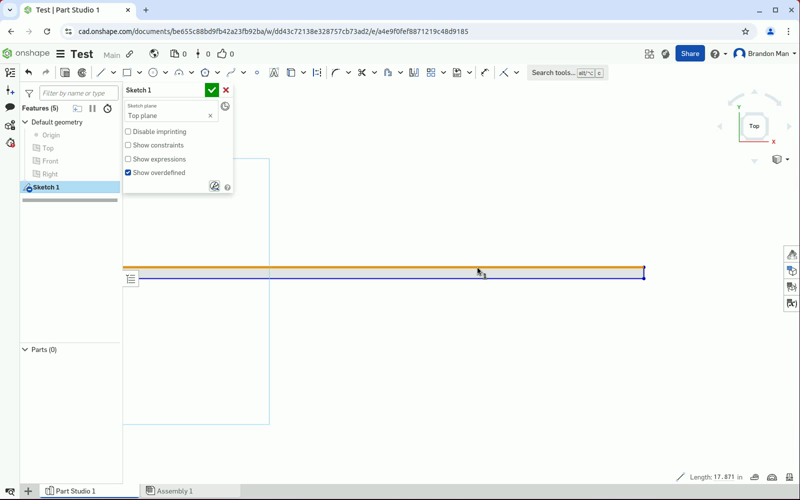
scroll(-6)
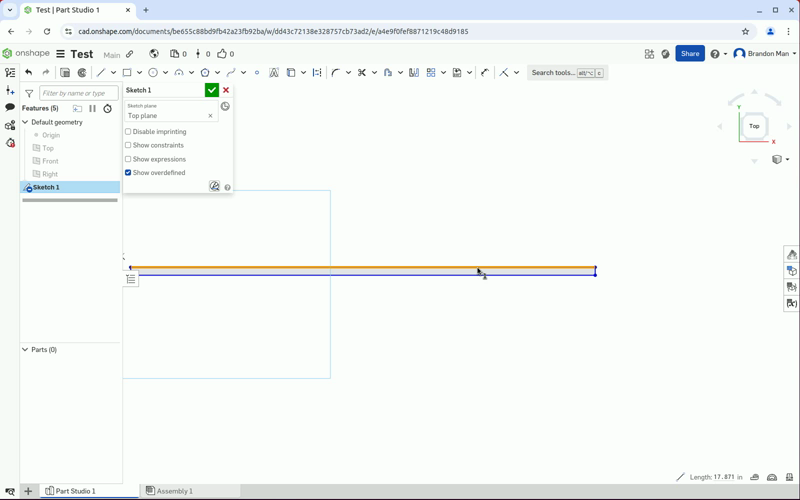
scroll(-6)
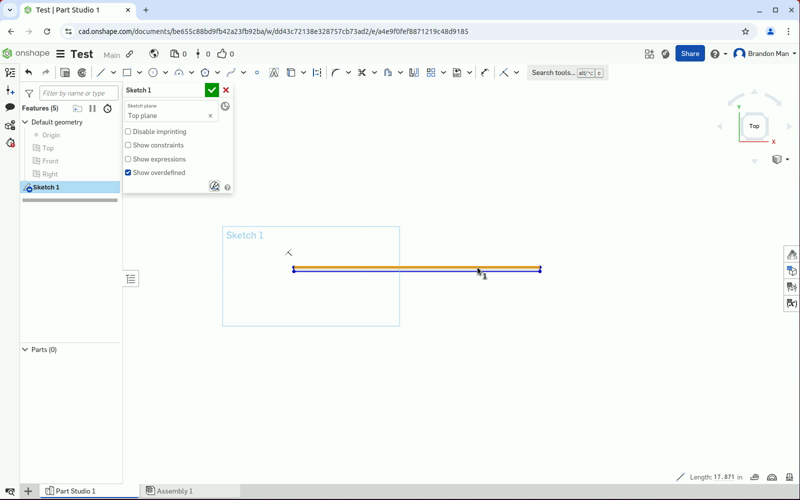
scroll(-6)
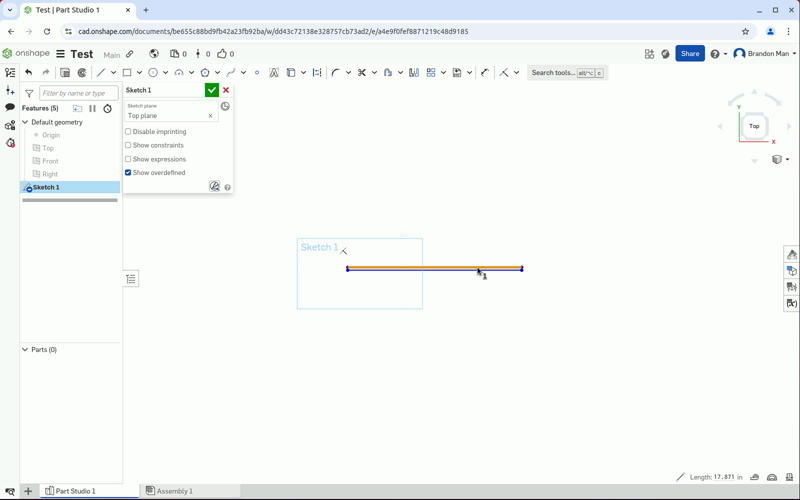
scroll(-6)
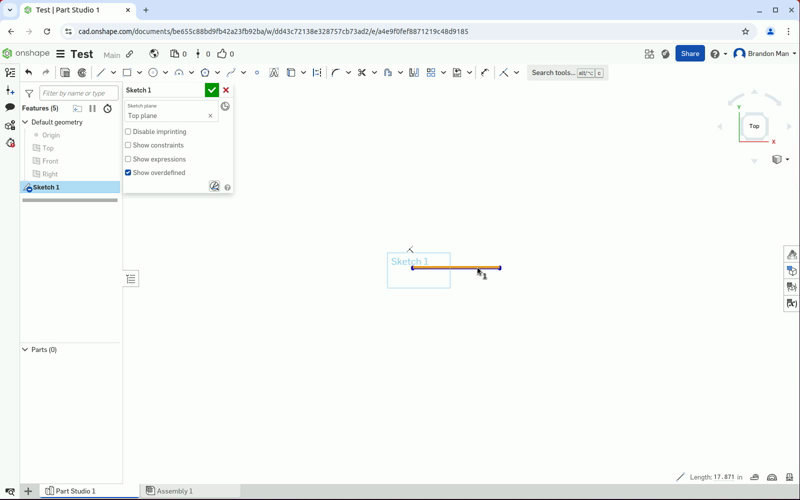
mouse_move(73, 352)
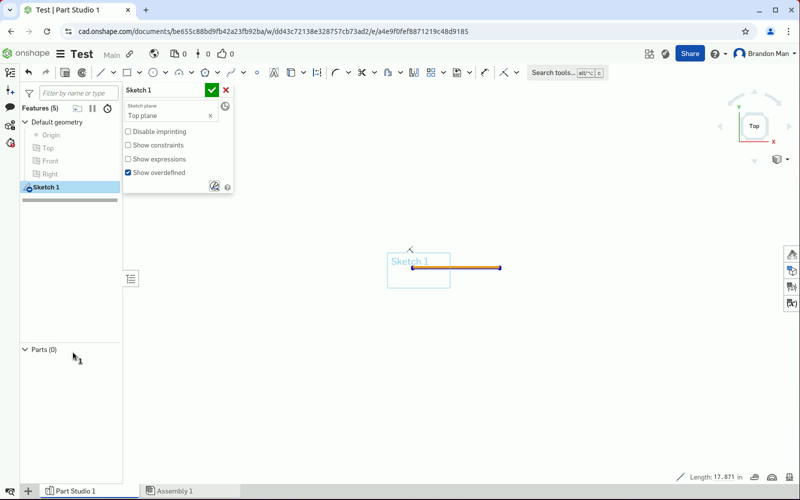
key(shift+y)
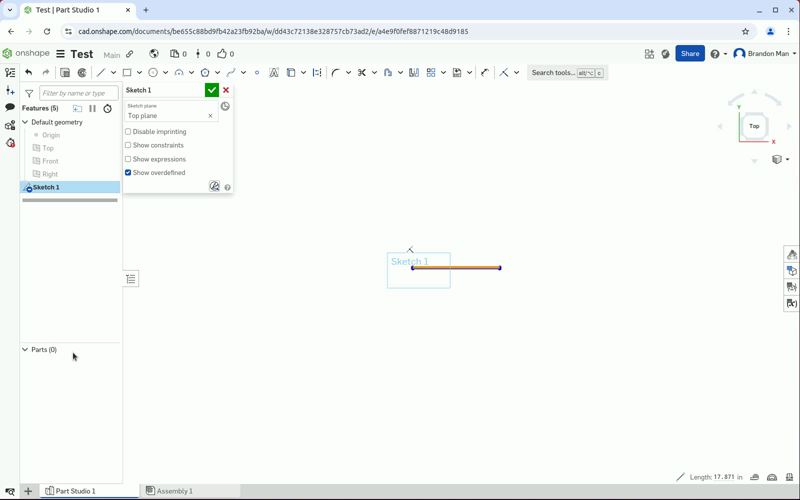
key(shift+e)
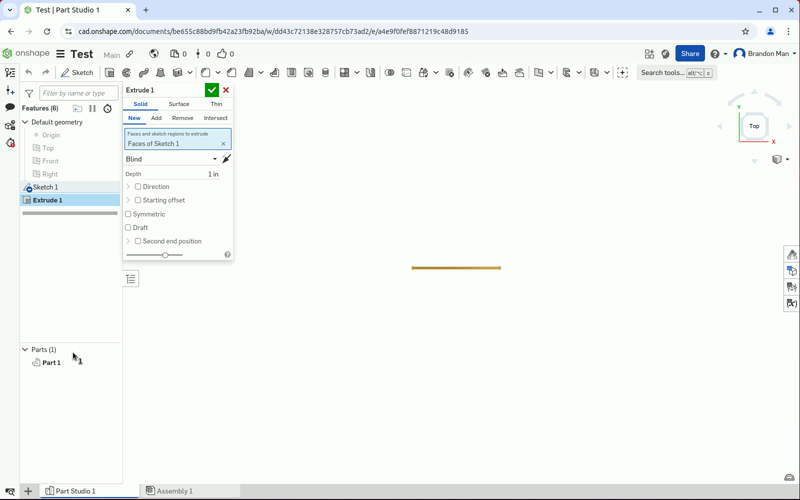
mouse_move(143, 106)
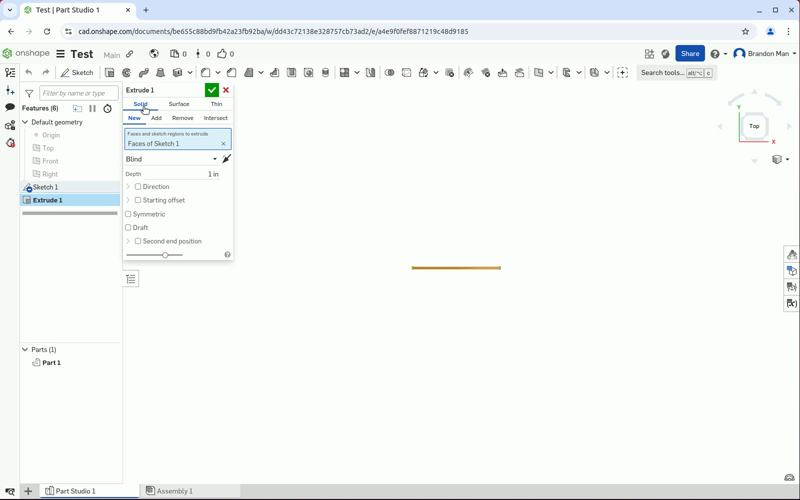
click(143, 106)
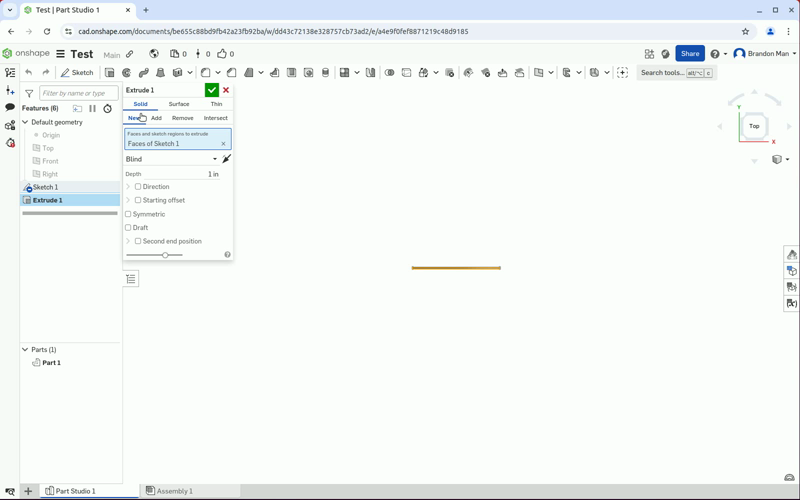
mouse_move(137, 120)
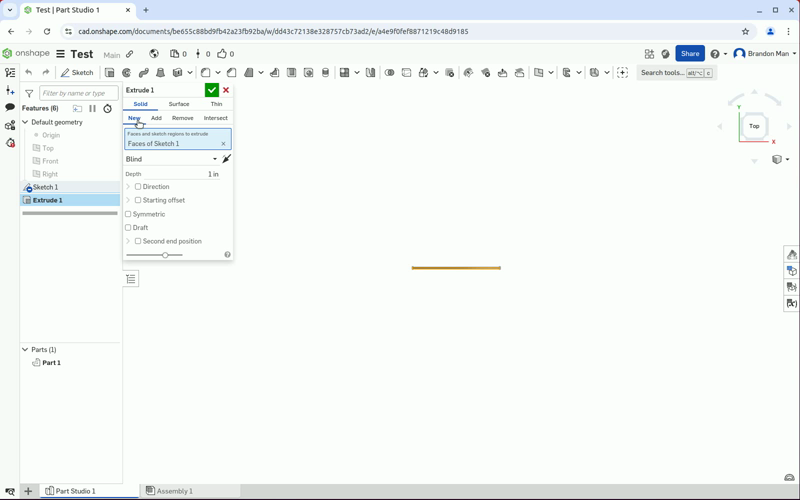
click(137, 120)
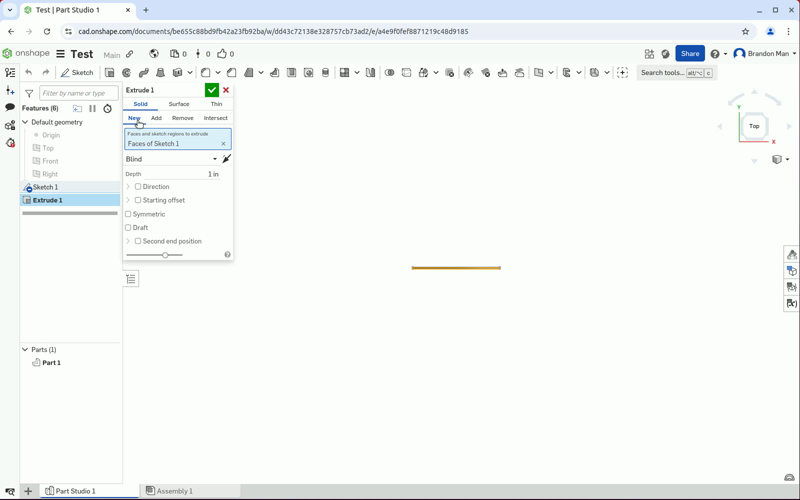
key(tab, 4)
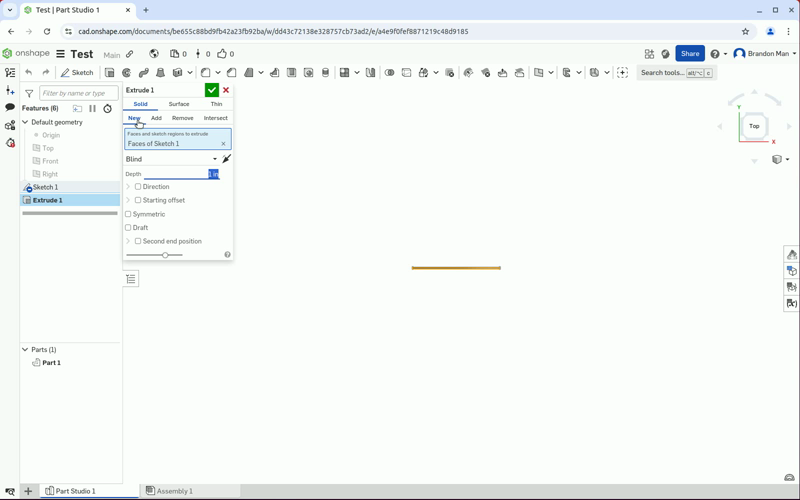
text(-0.722)
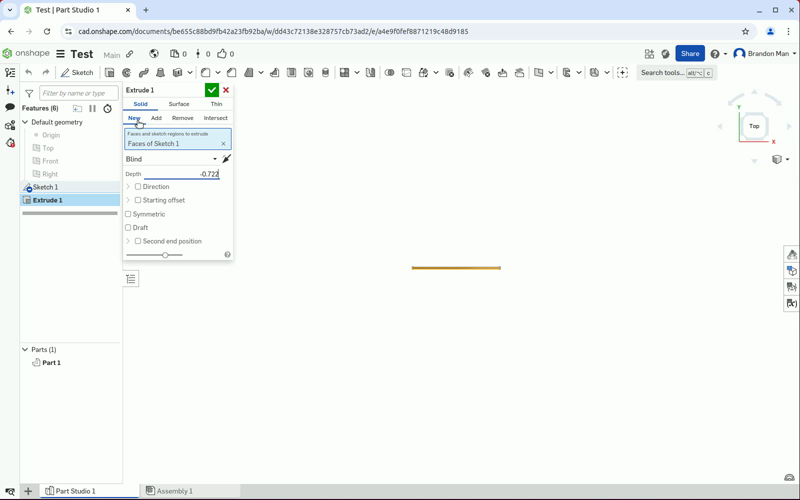
key(enter)
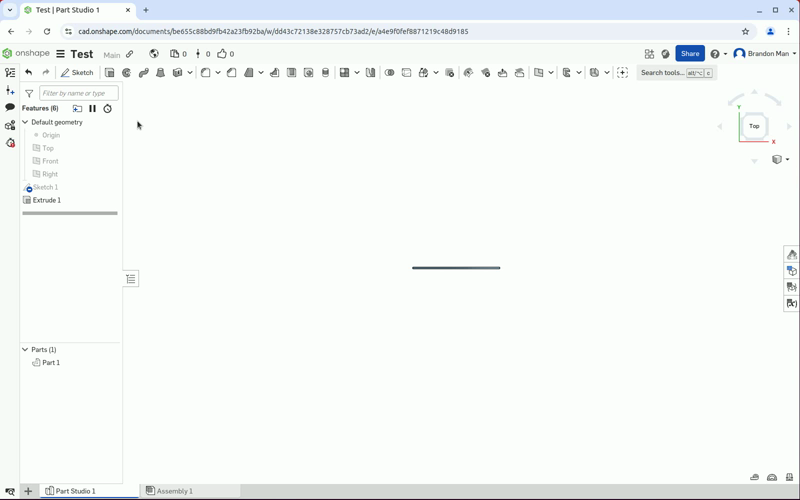
key(shift+h)
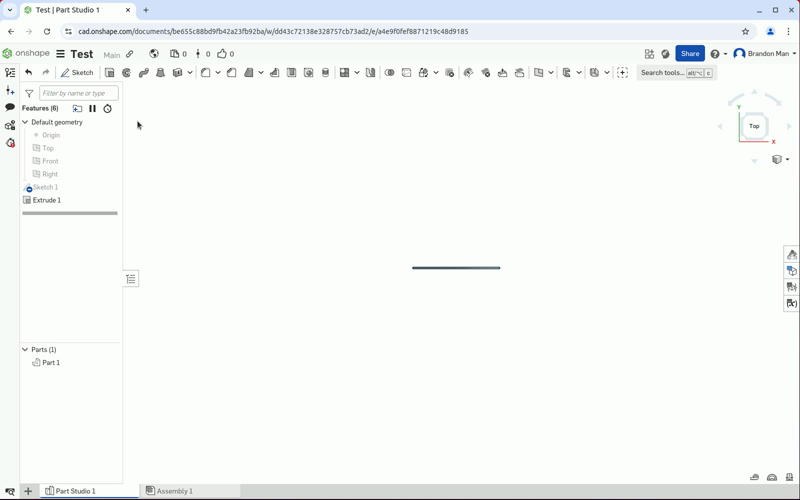
key(shift+h)
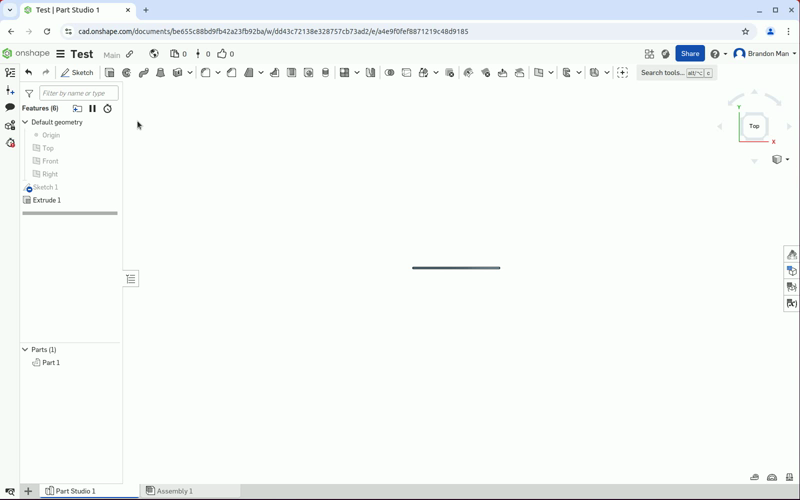
mouse_move(73, 189)
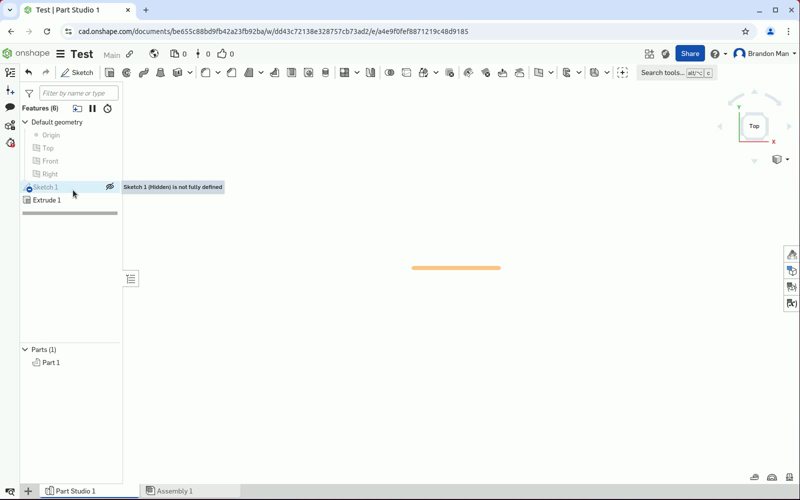
click(73, 189)
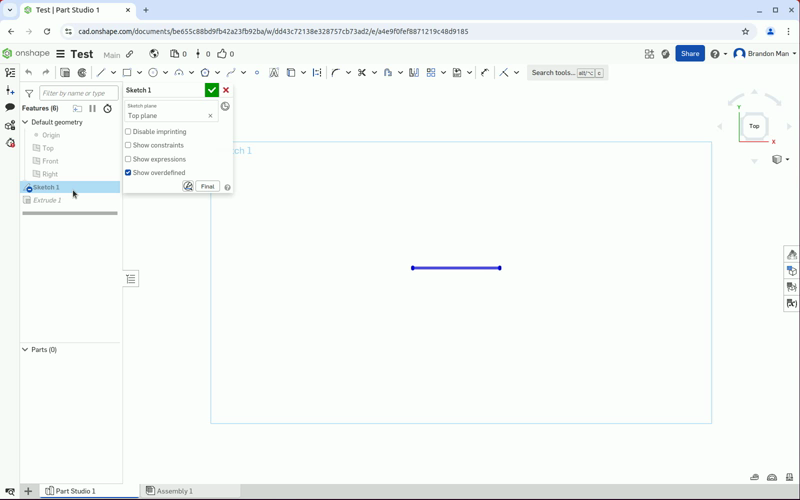
mouse_move(229, 92)
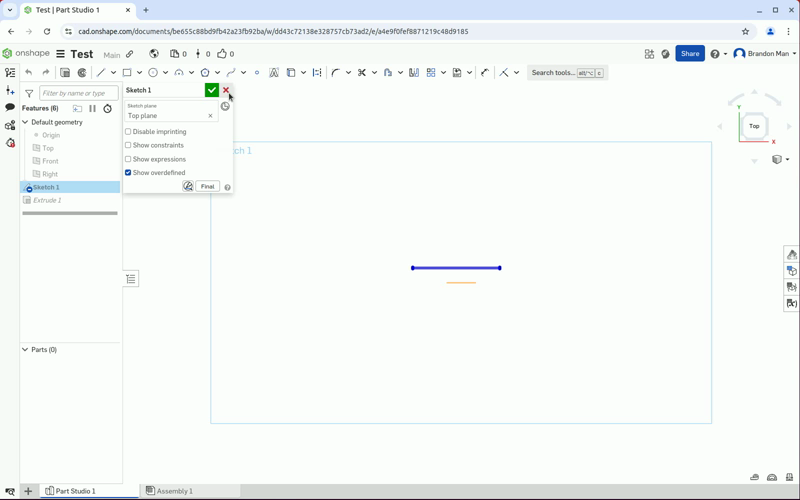
click(229, 92)
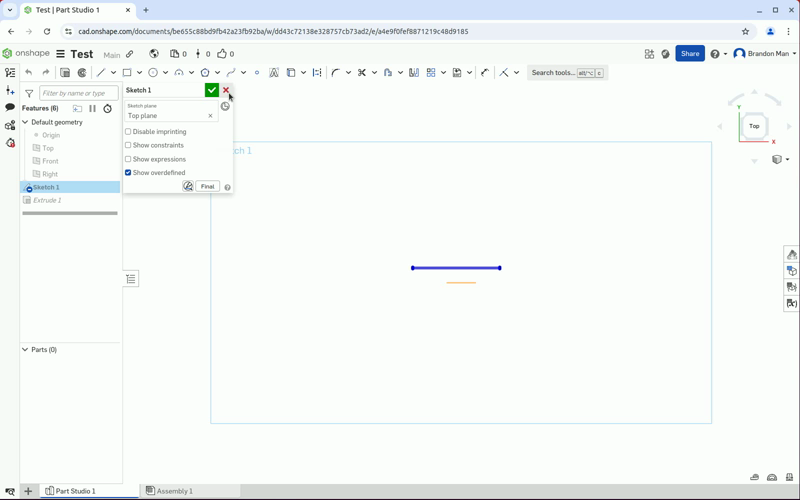
key(shift+s)
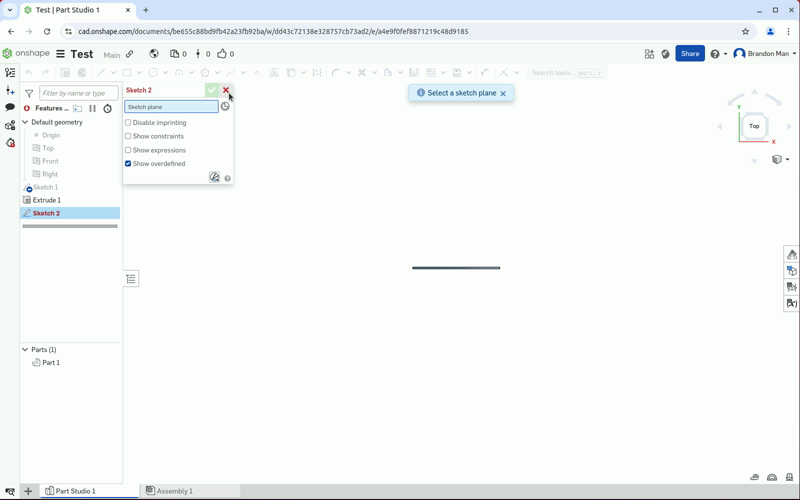
mouse_move(73, 150)
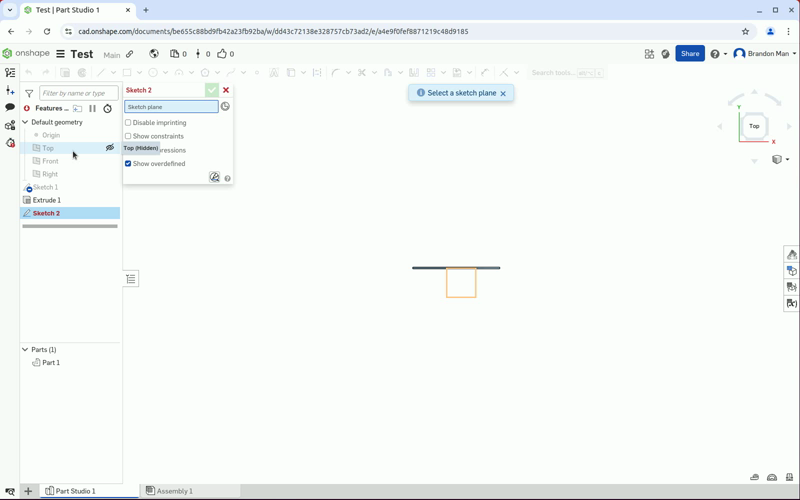
click(73, 150)
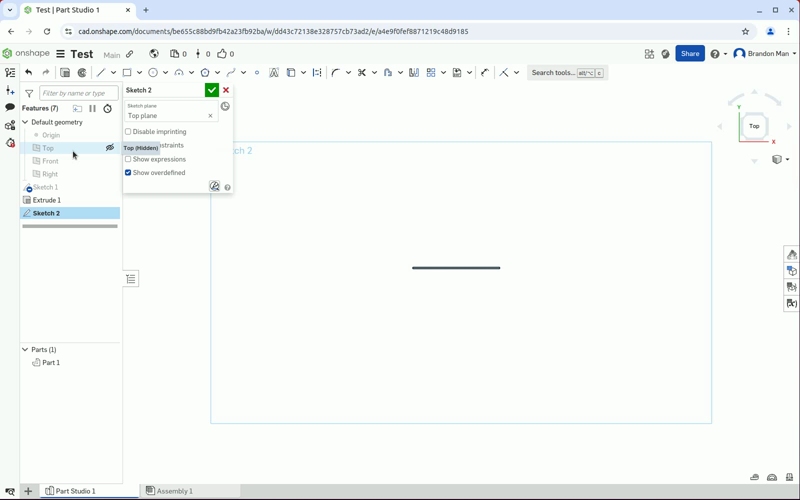
mouse_move(73, 352)
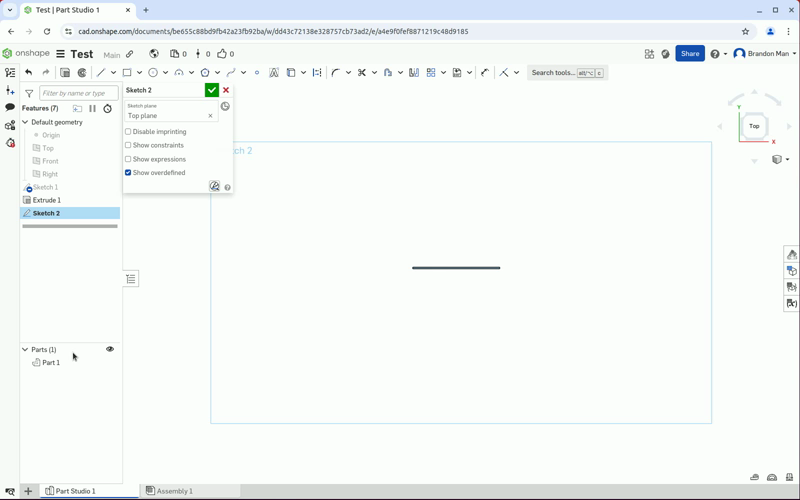
key(y)
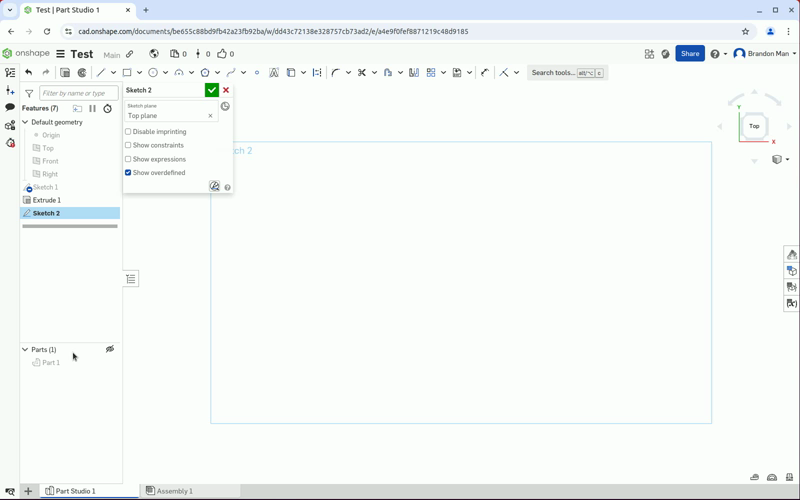
key(l)
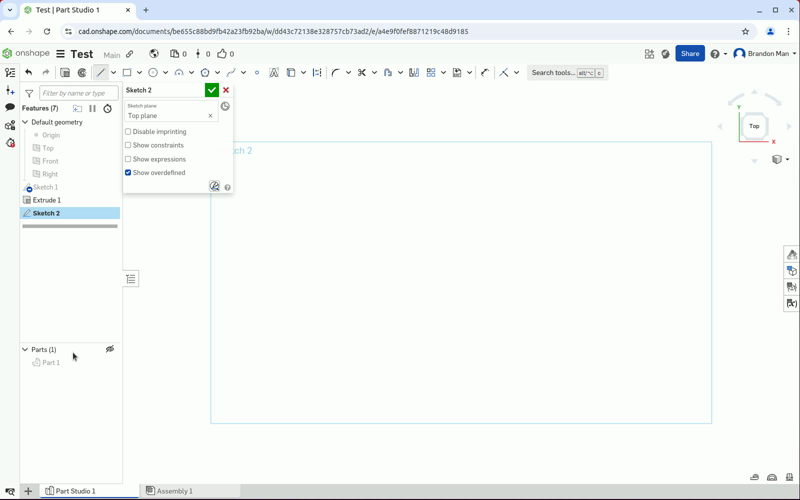
key_down(shift)
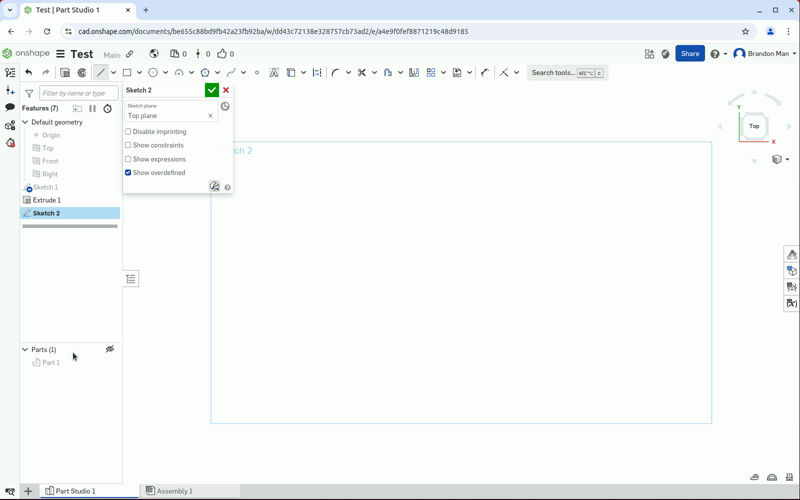
mouse_move(348, 332)
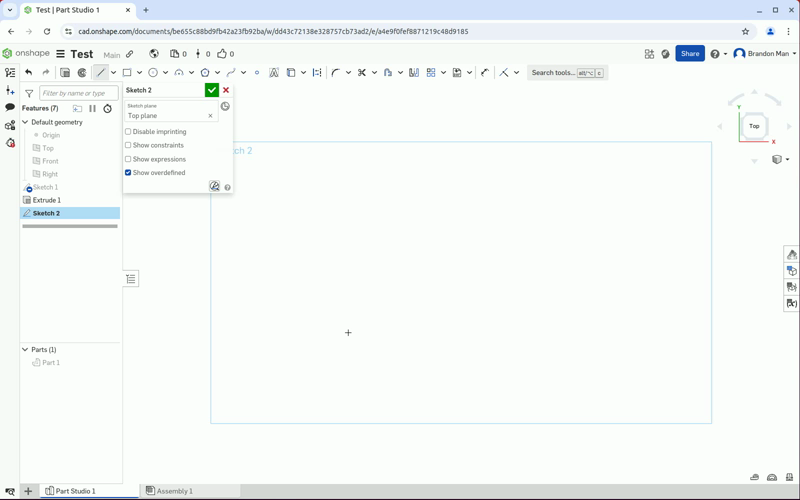
click(348, 332)
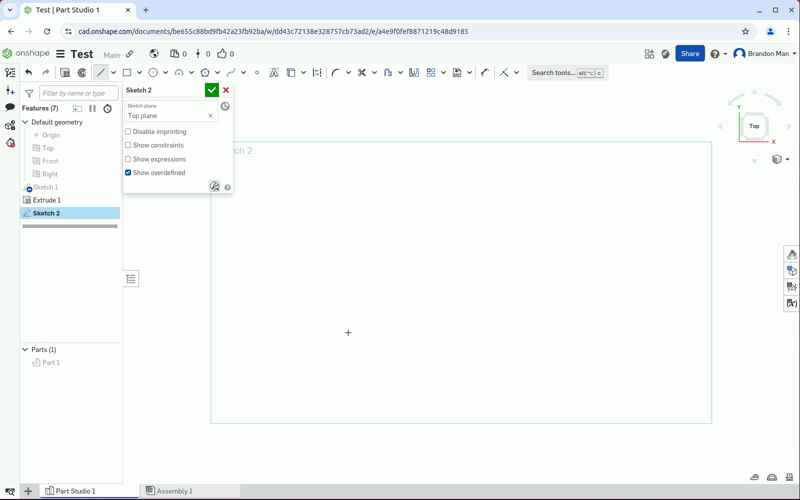
key_up(shift)
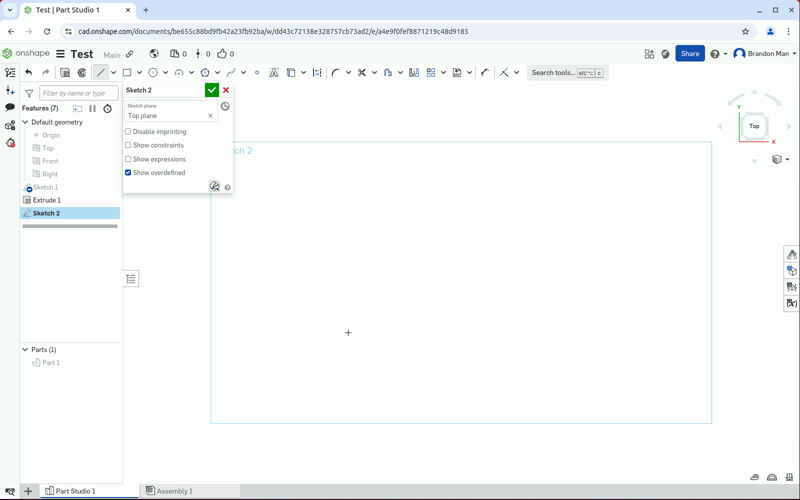
key_down(shift)
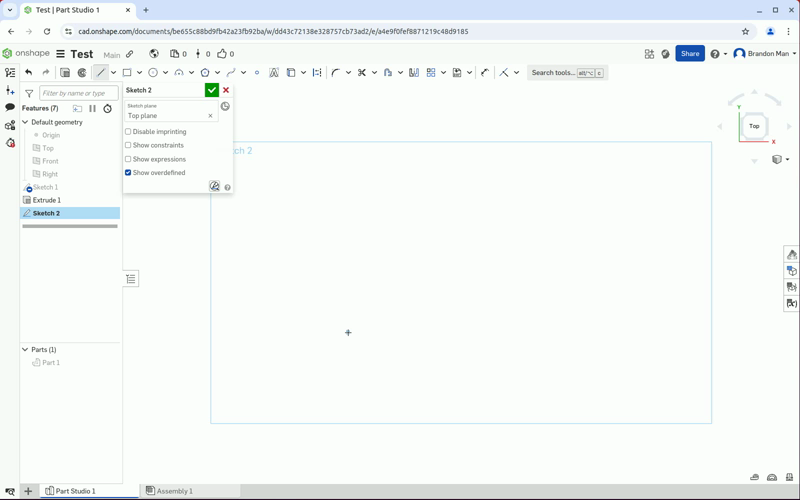
mouse_move(378, 332)
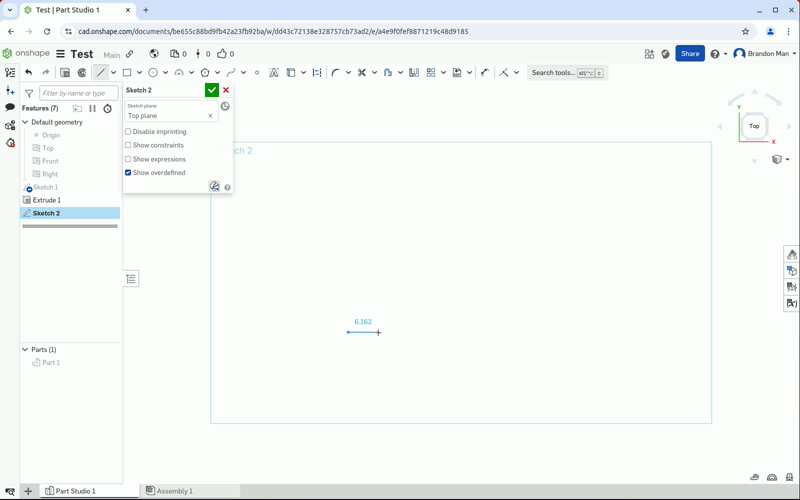
mouse_move(351, 332)
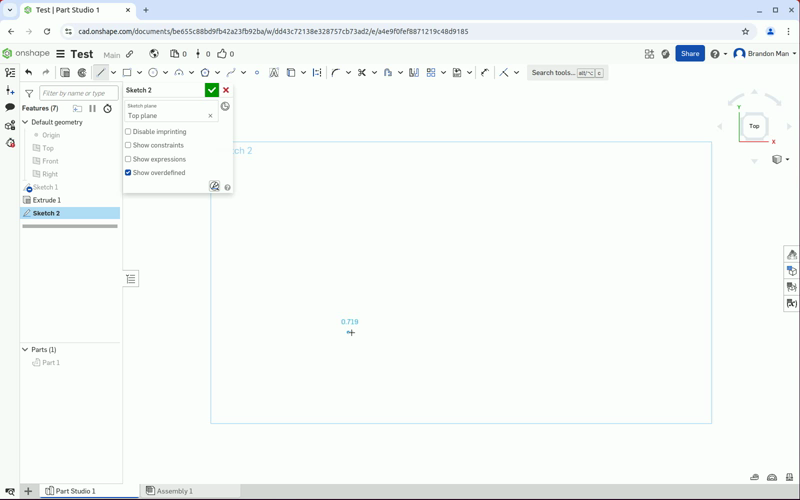
scroll(6)
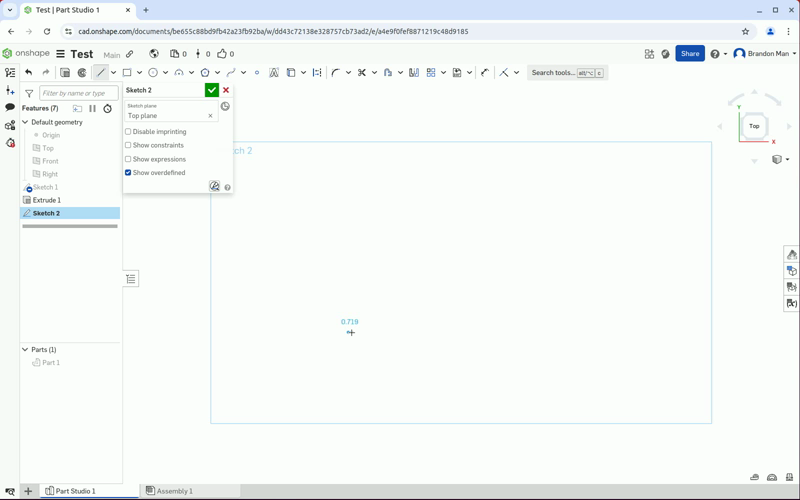
scroll(6)
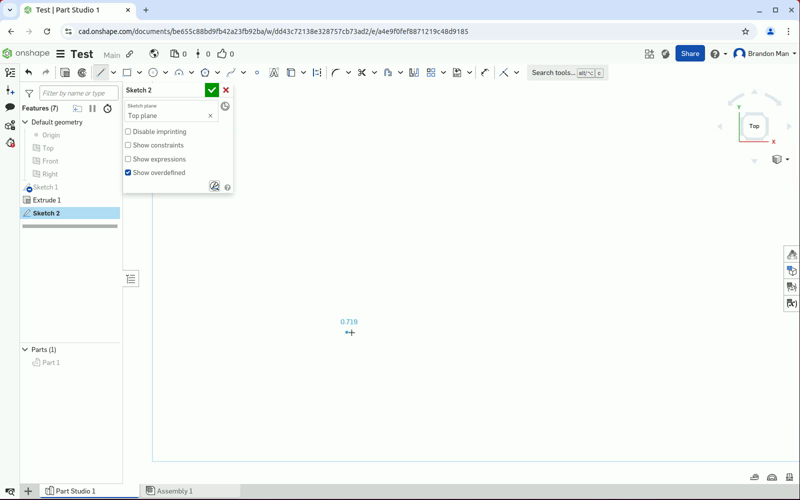
scroll(6)
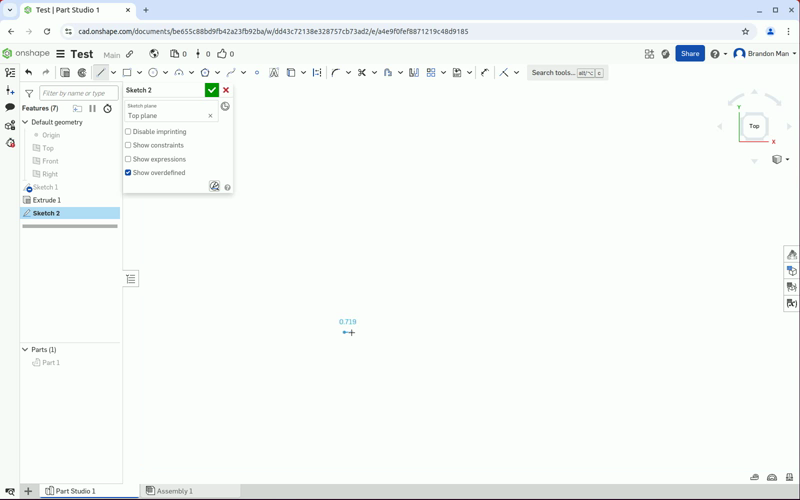
scroll(6)
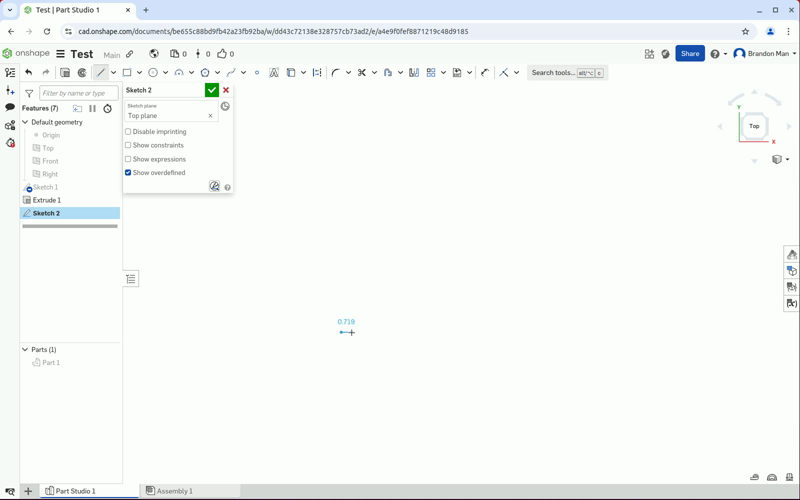
scroll(6)
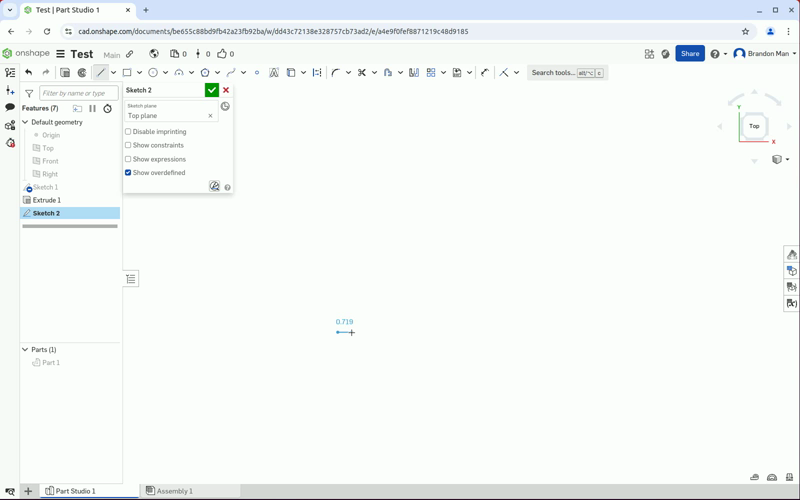
scroll(6)
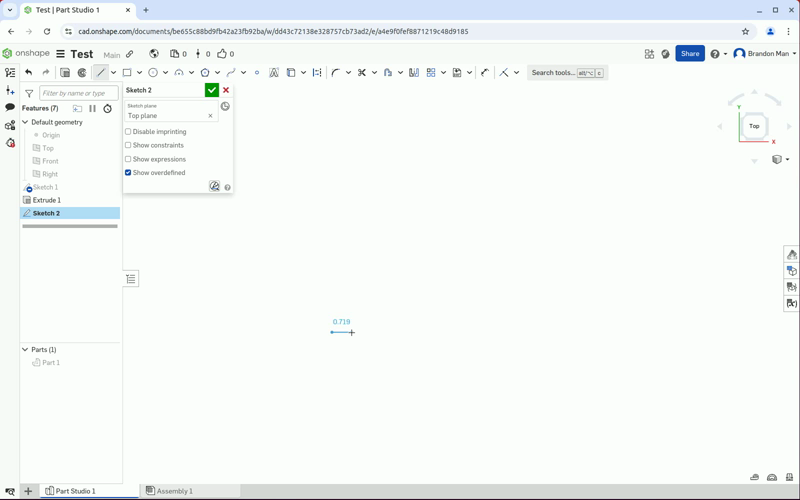
scroll(6)
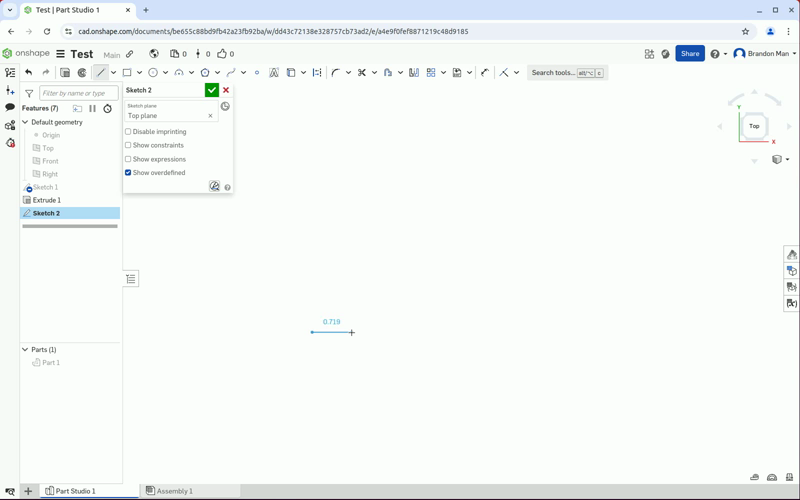
click(351, 332)
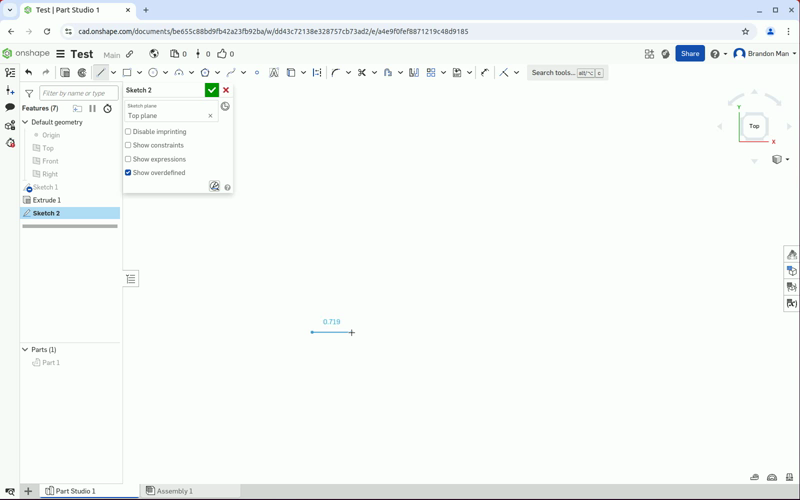
scroll(-6)
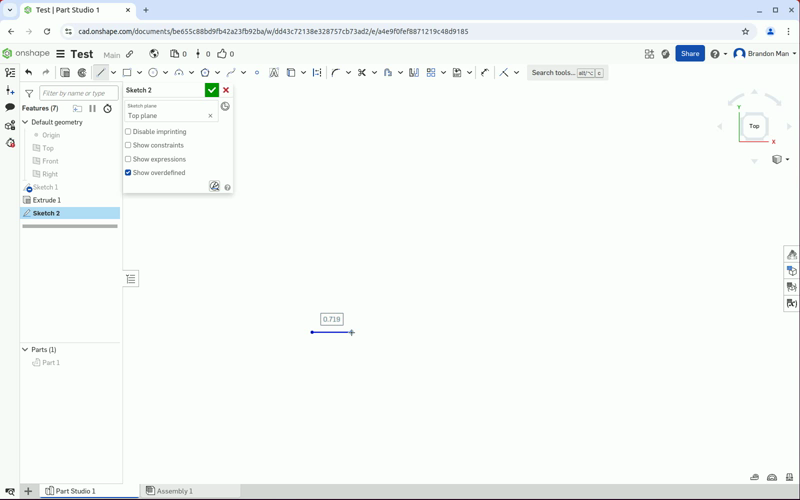
scroll(-6)
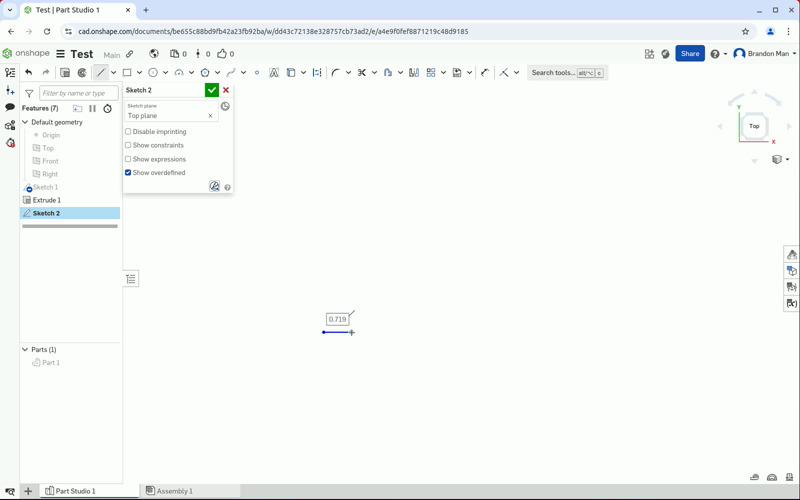
scroll(-6)
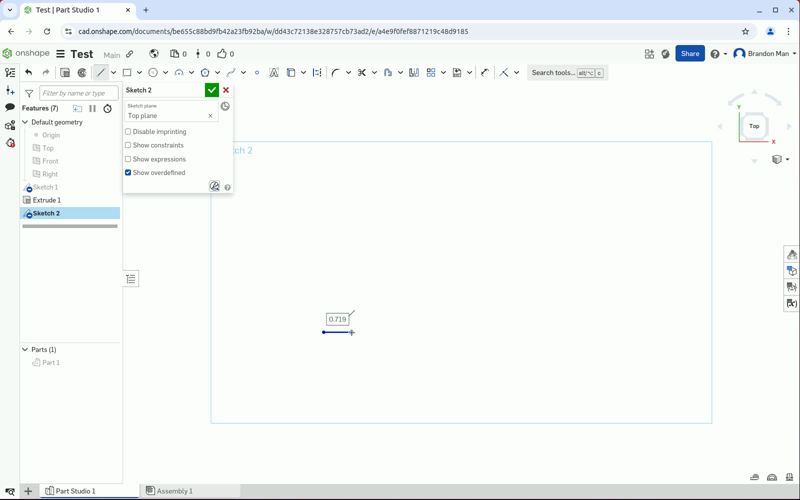
scroll(-6)
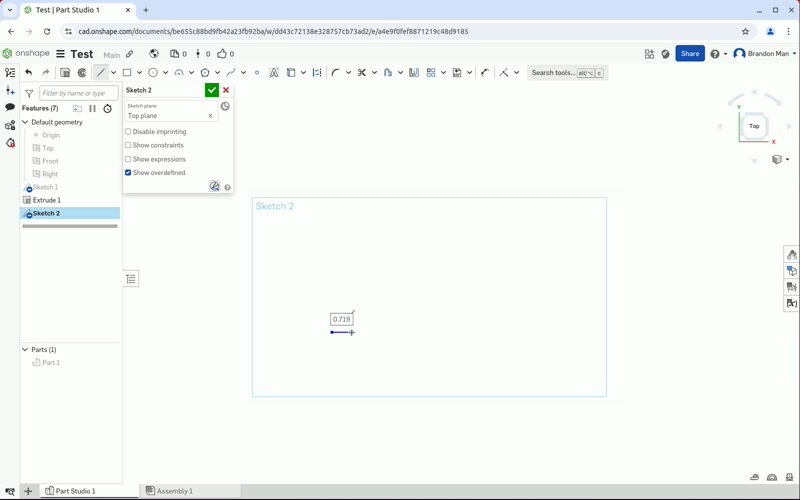
scroll(-6)
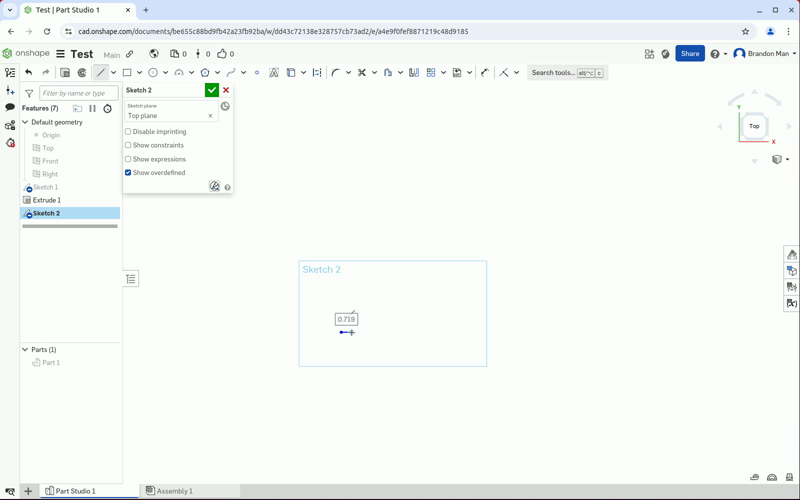
scroll(-6)
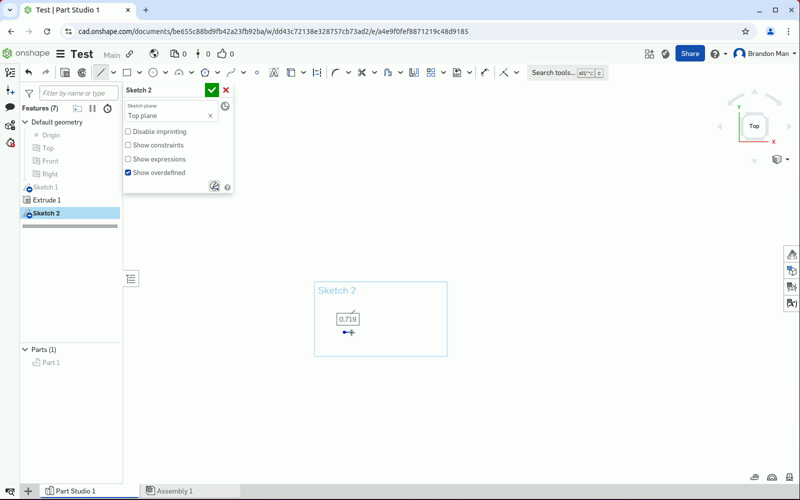
scroll(-6)
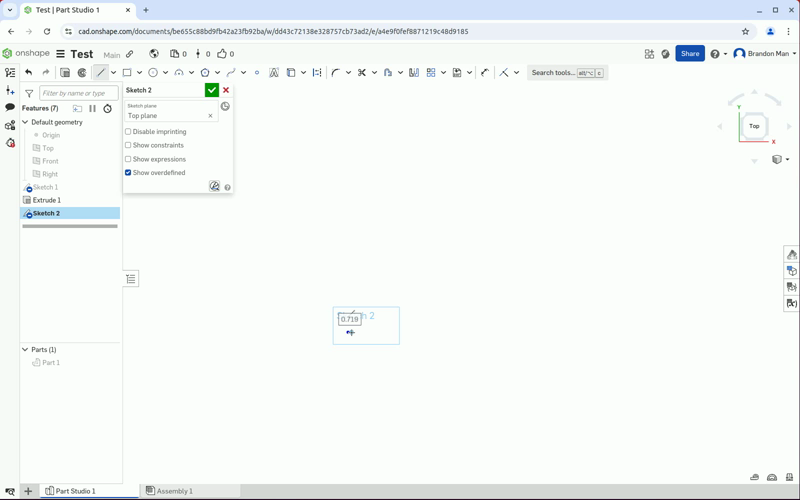
key_up(shift)
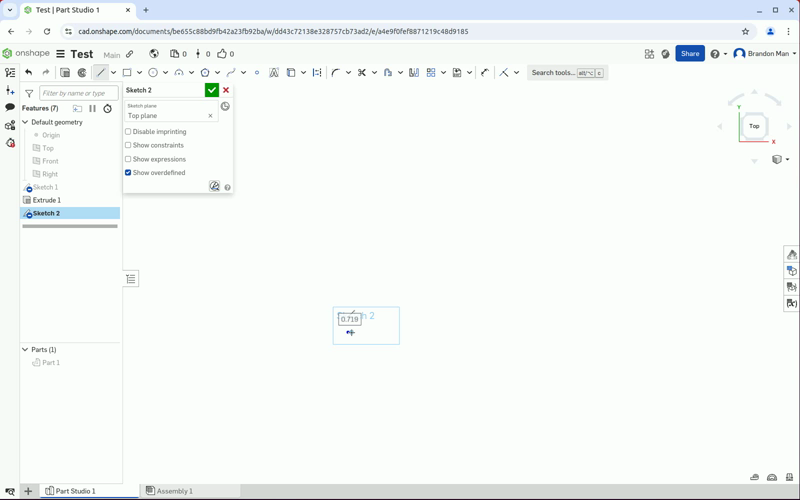
key_down(shift)
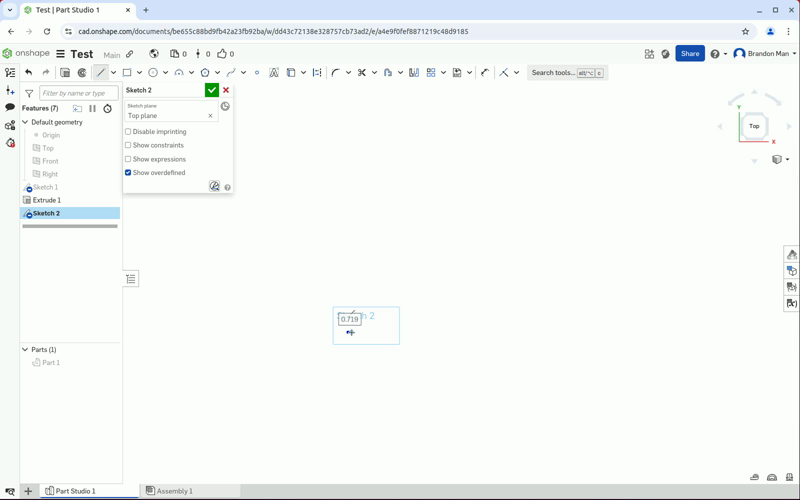
mouse_move(351, 266)
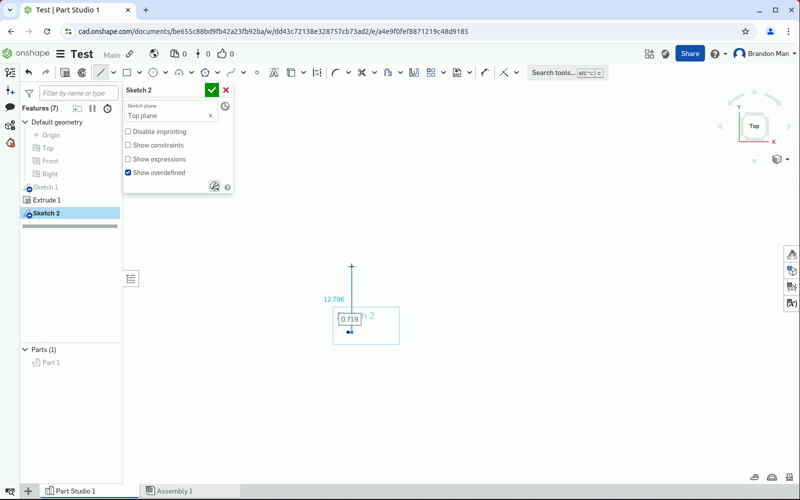
click(351, 266)
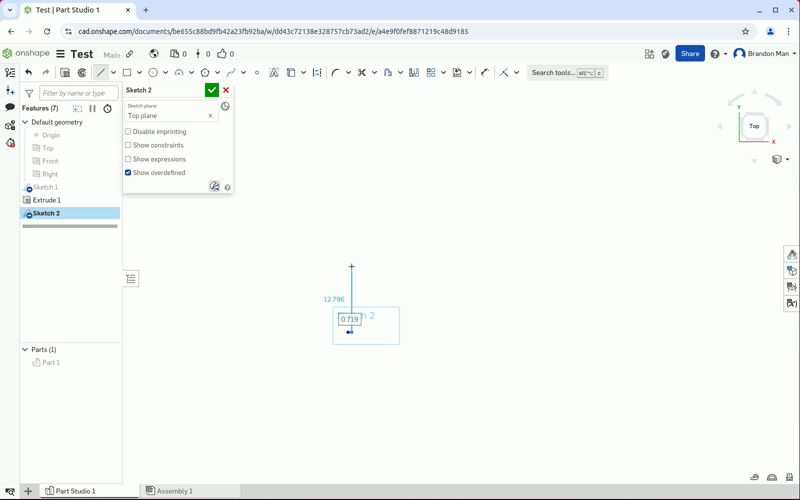
key_up(shift)
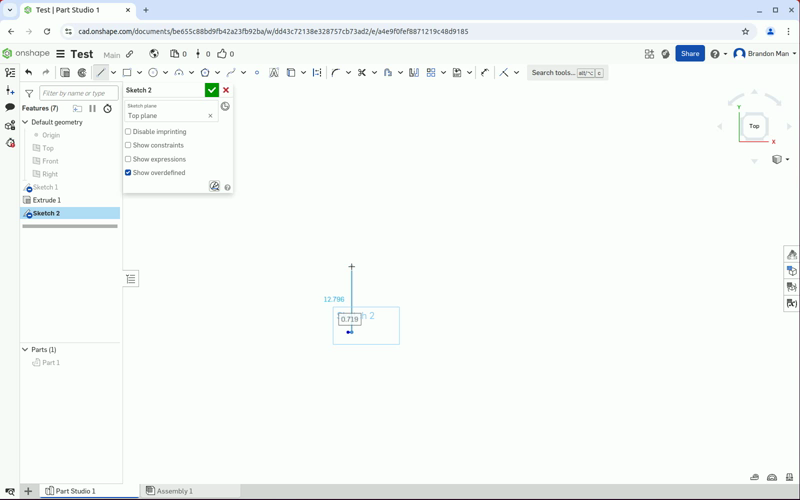
key_down(shift)
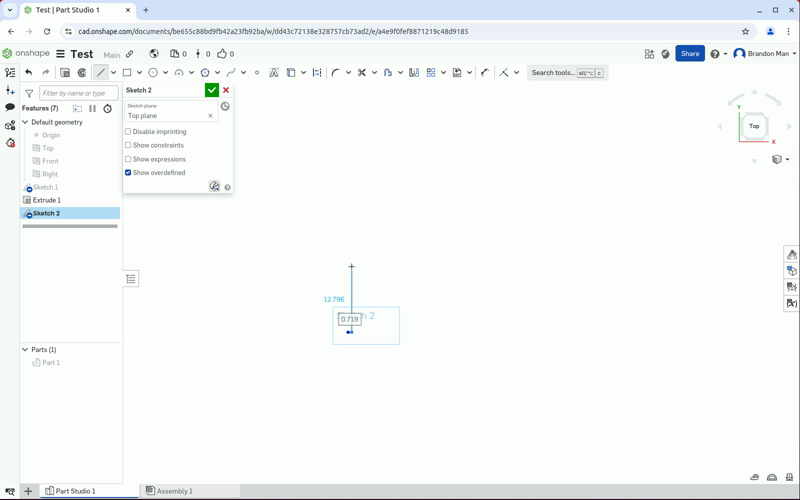
mouse_move(381, 266)
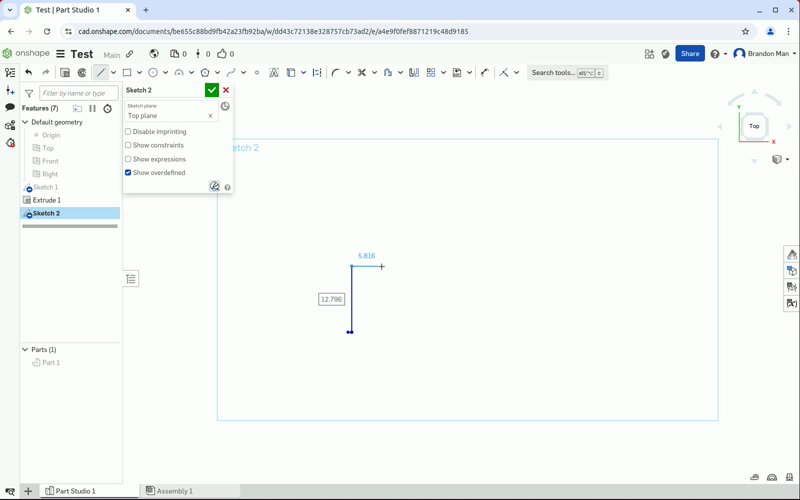
mouse_move(348, 266)
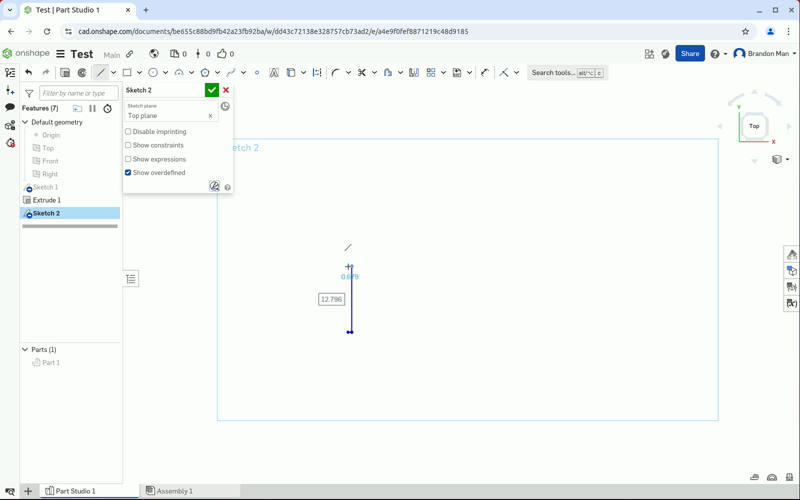
scroll(6)
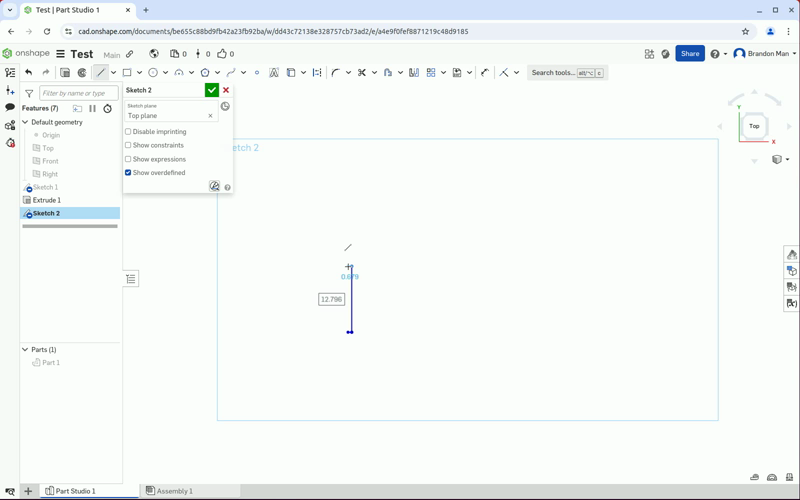
scroll(6)
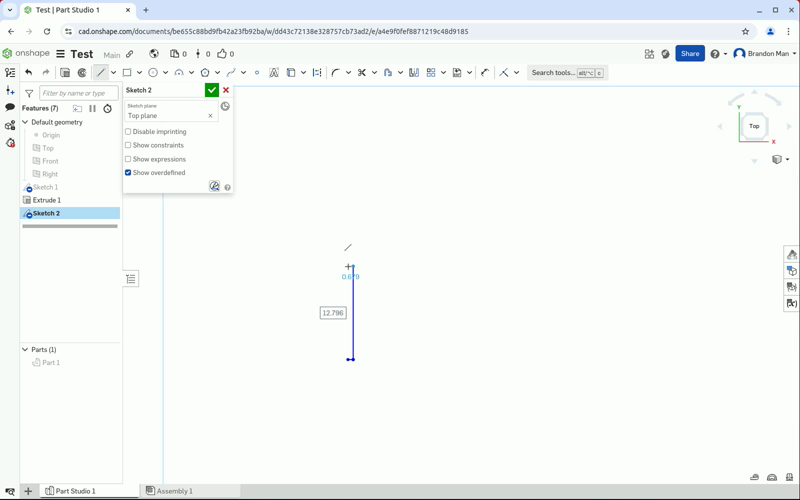
scroll(6)
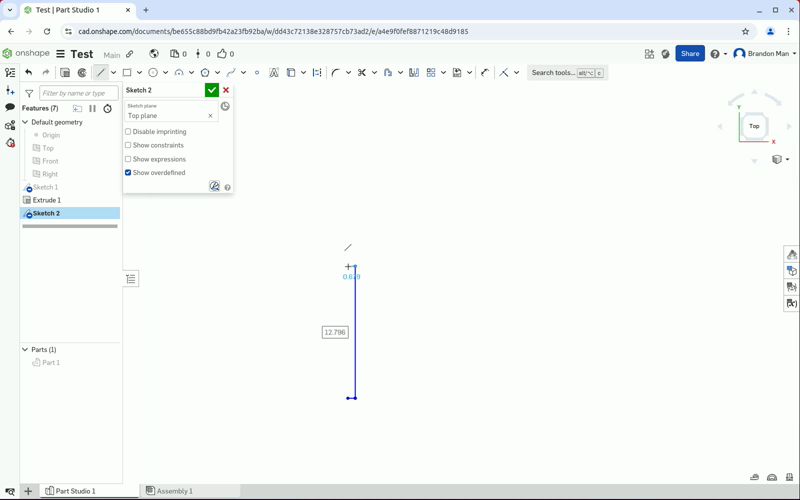
scroll(6)
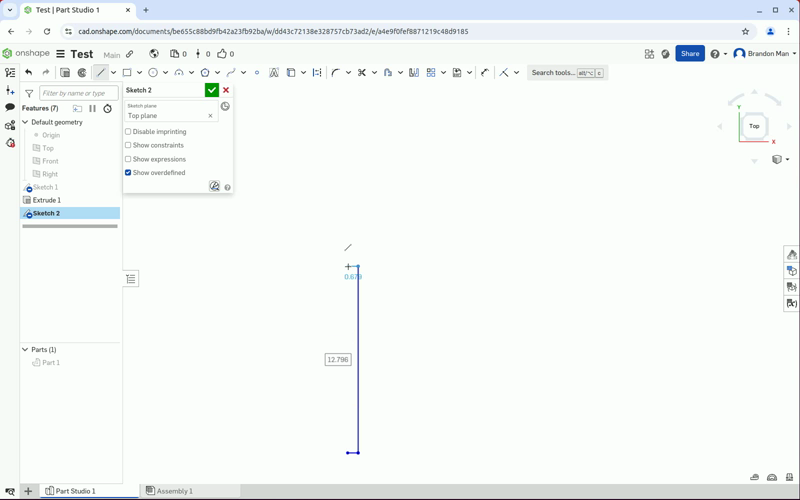
scroll(6)
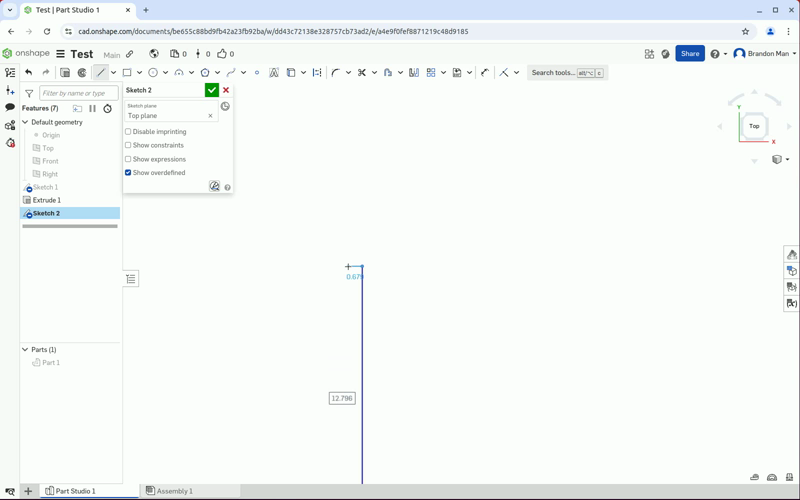
scroll(6)
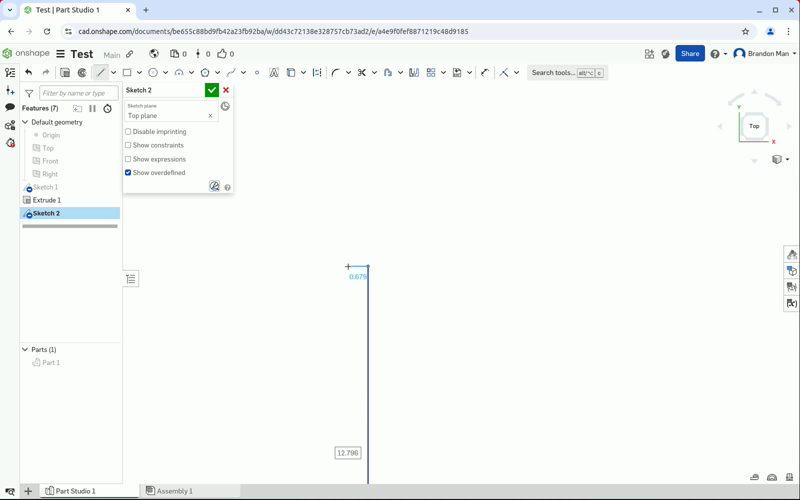
scroll(6)
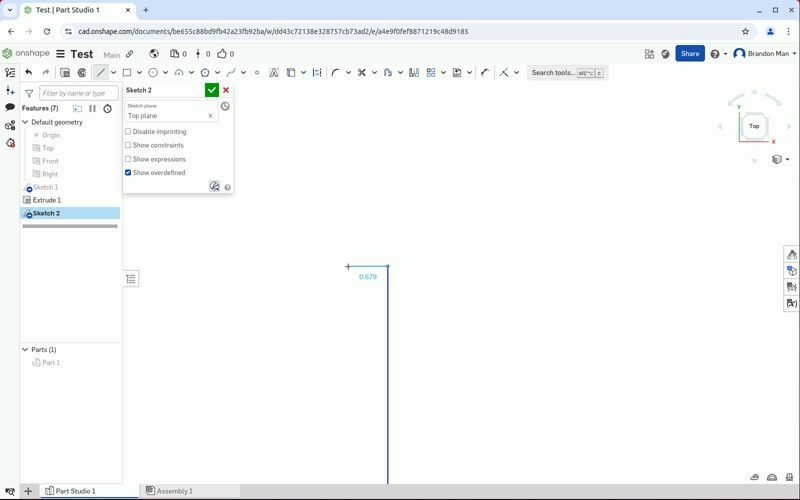
click(348, 266)
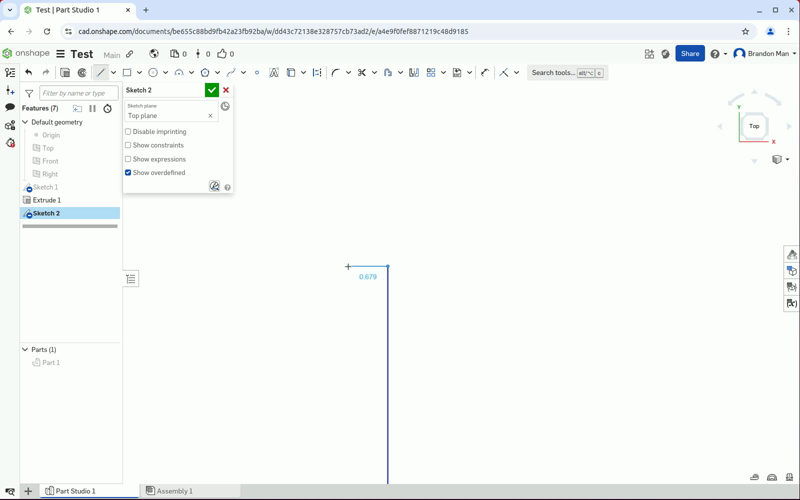
scroll(-6)
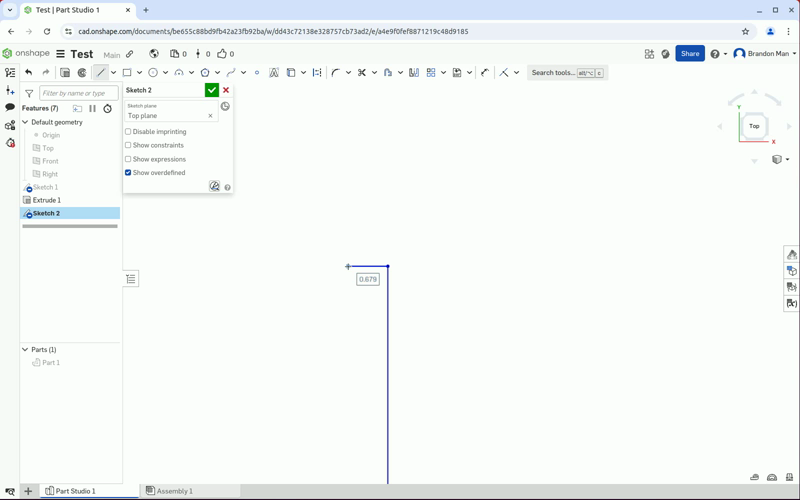
scroll(-6)
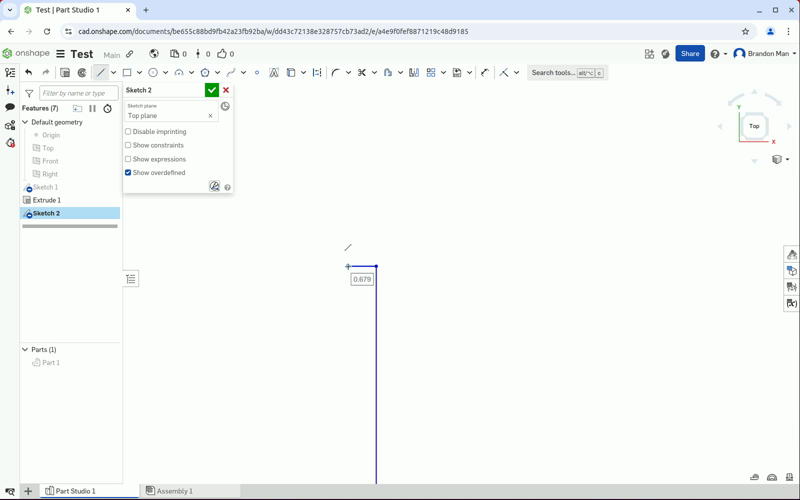
scroll(-6)
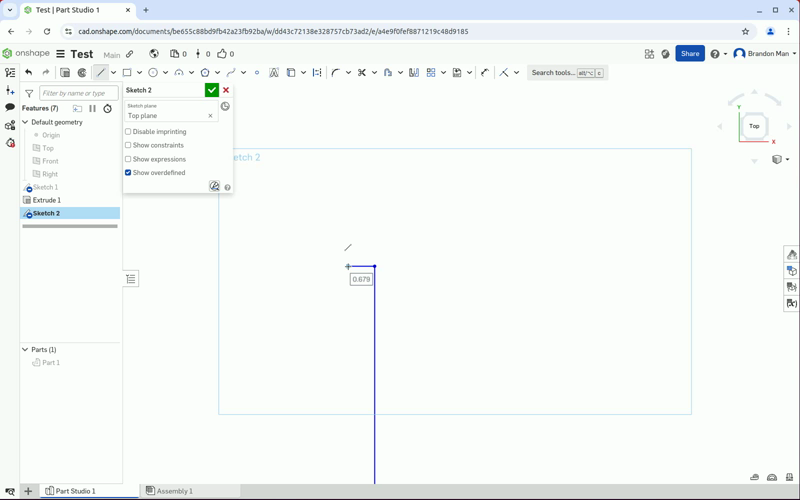
scroll(-6)
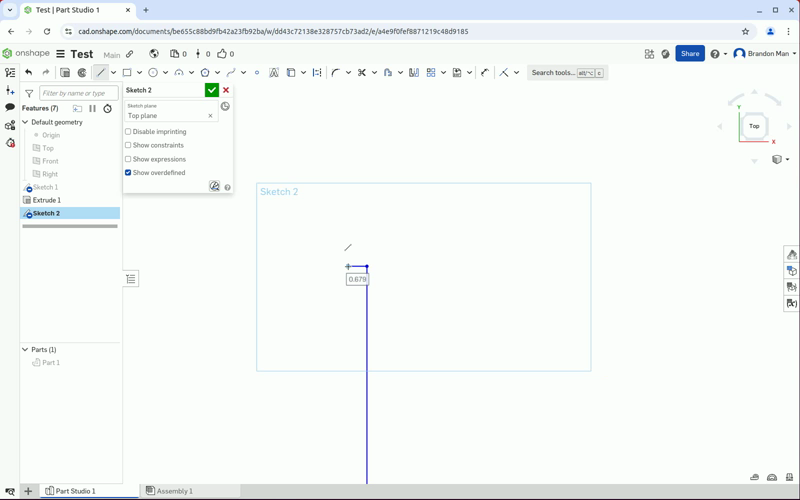
scroll(-6)
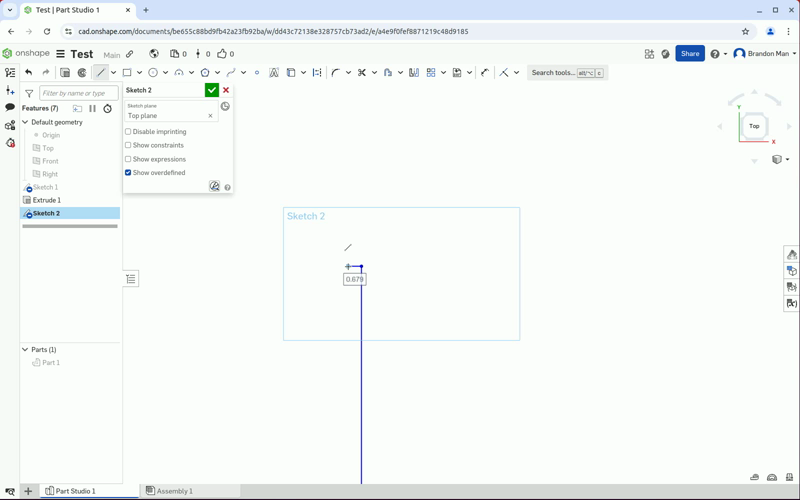
scroll(-6)
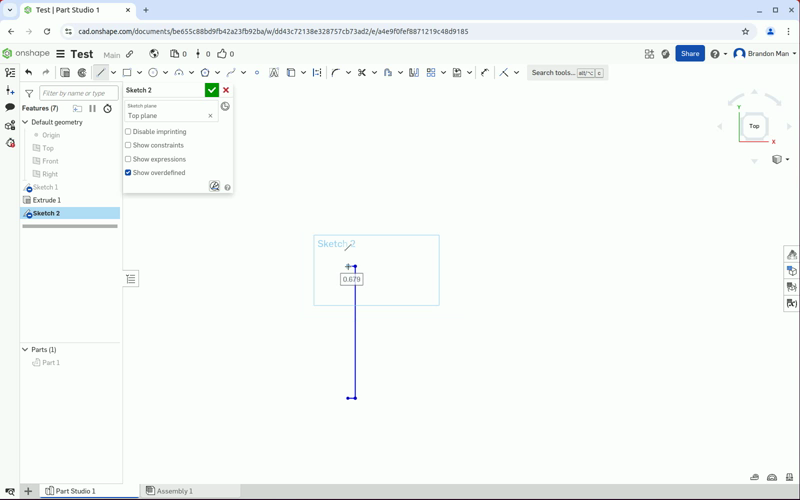
scroll(-6)
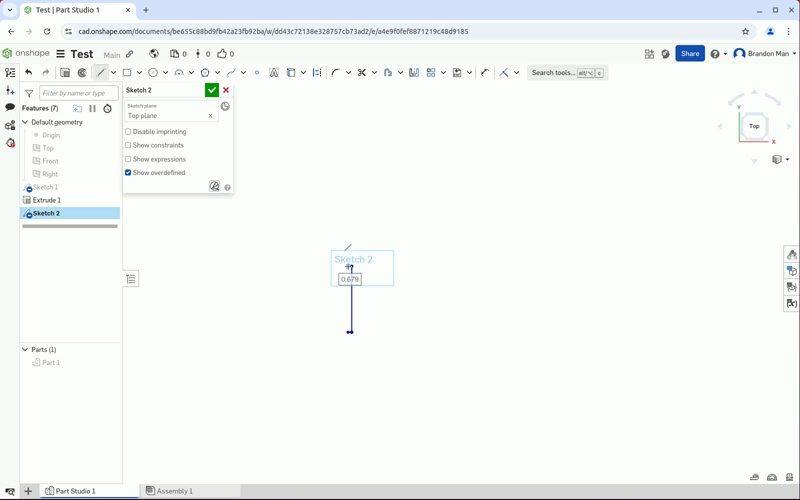
key_up(shift)
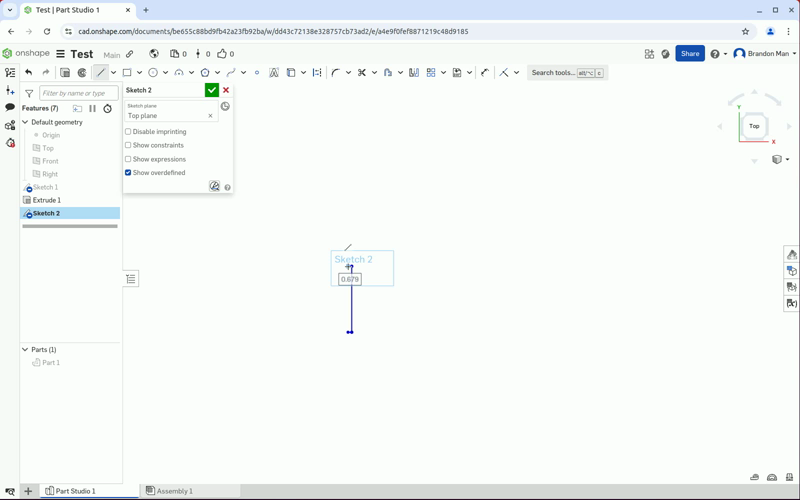
key_down(shift)
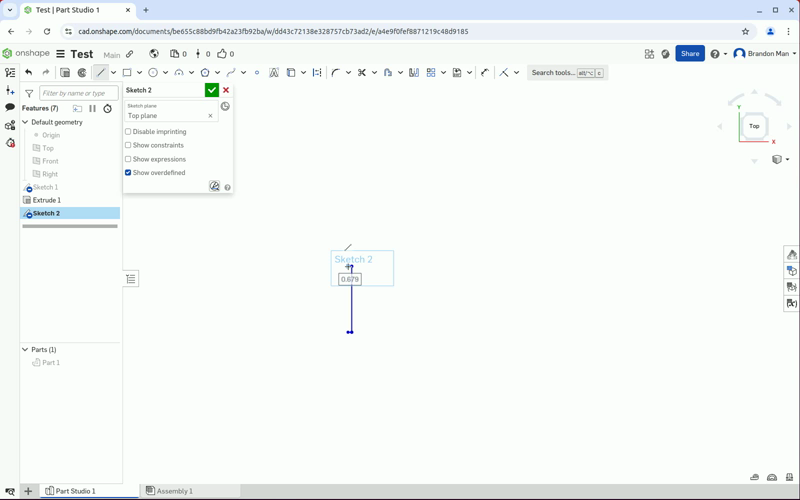
mouse_move(348, 332)
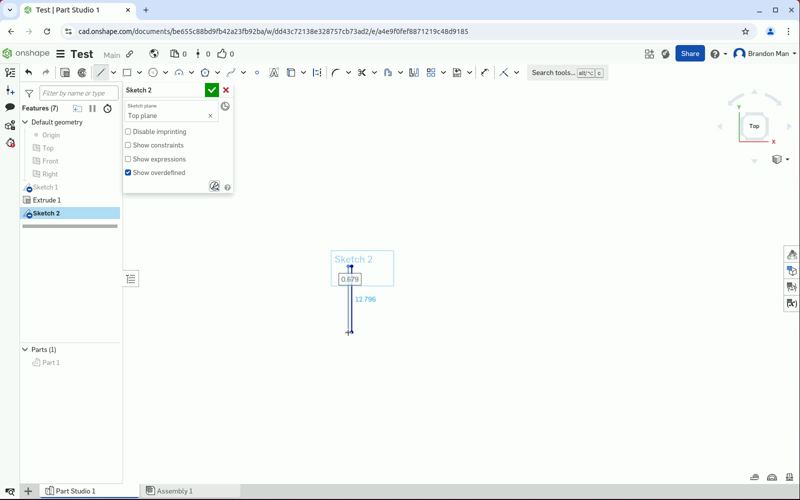
scroll(6)
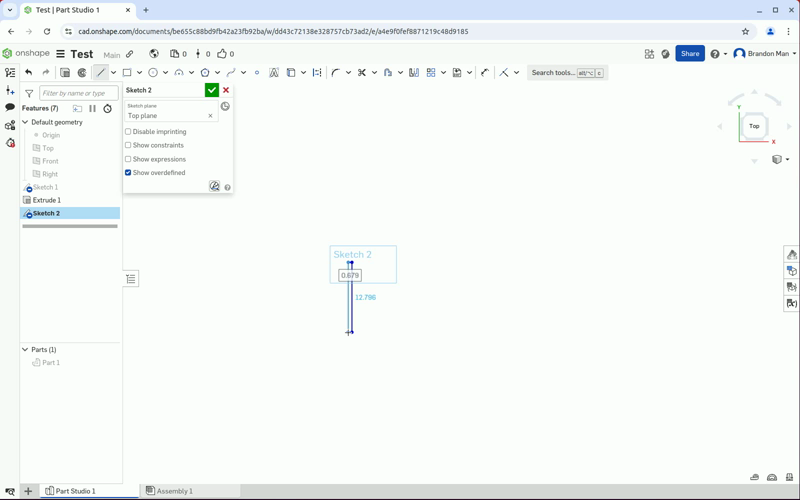
scroll(6)
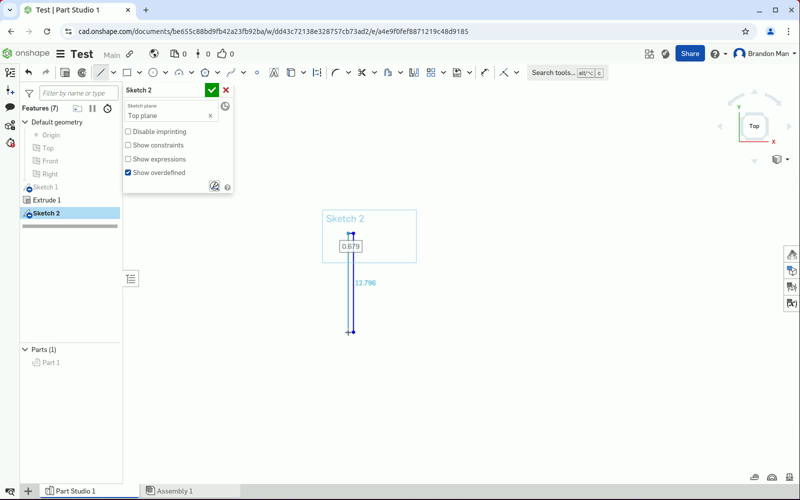
scroll(6)
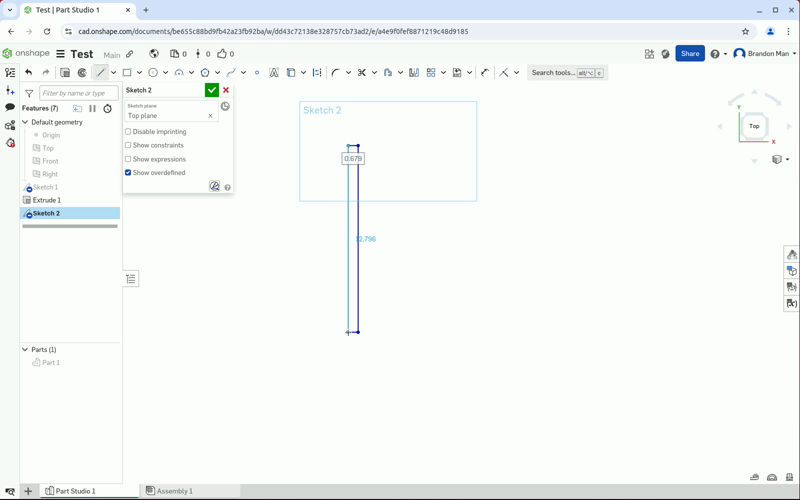
scroll(6)
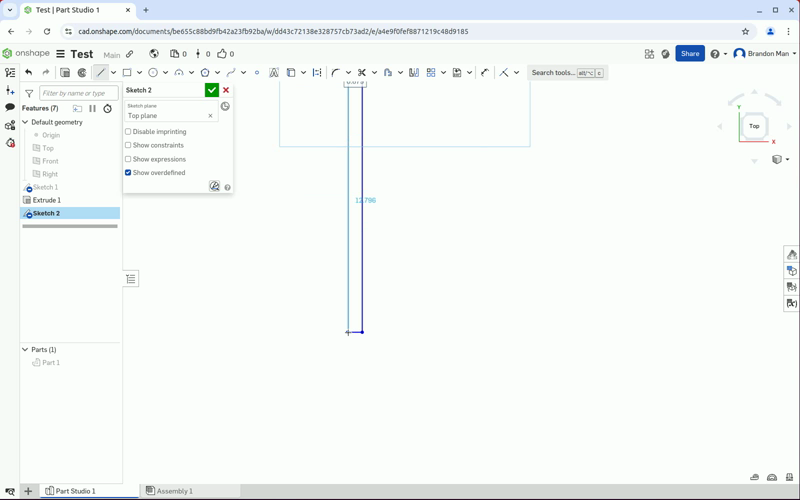
scroll(6)
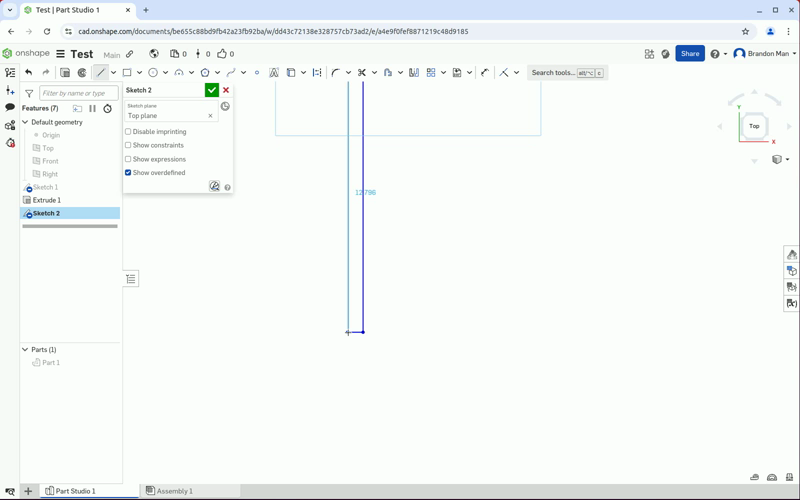
scroll(6)
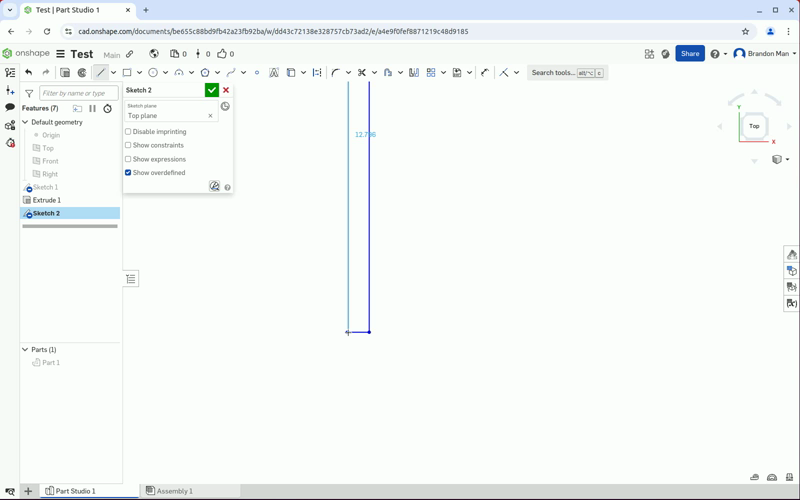
scroll(6)
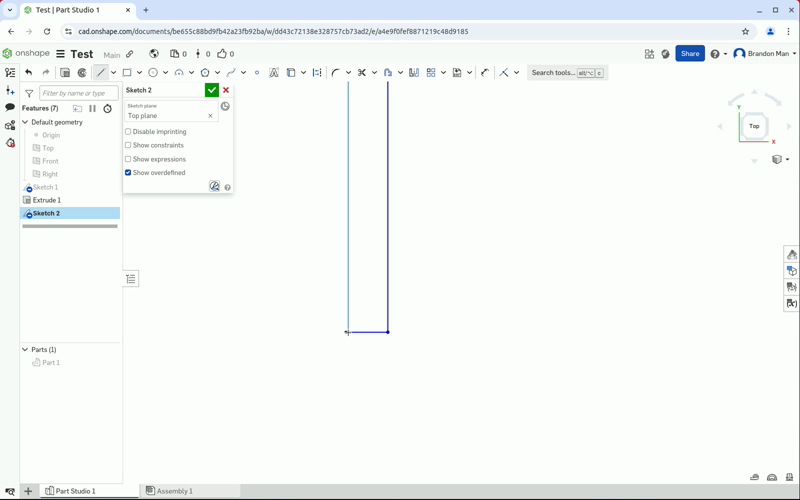
key_up(shift)
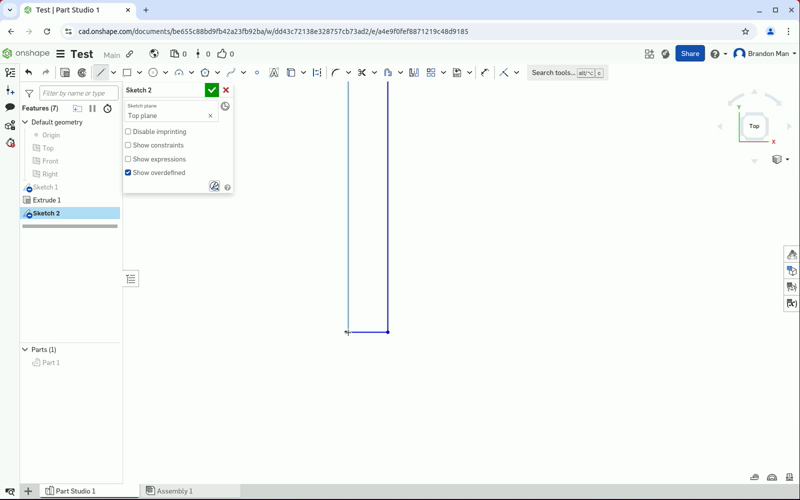
click(348, 332)
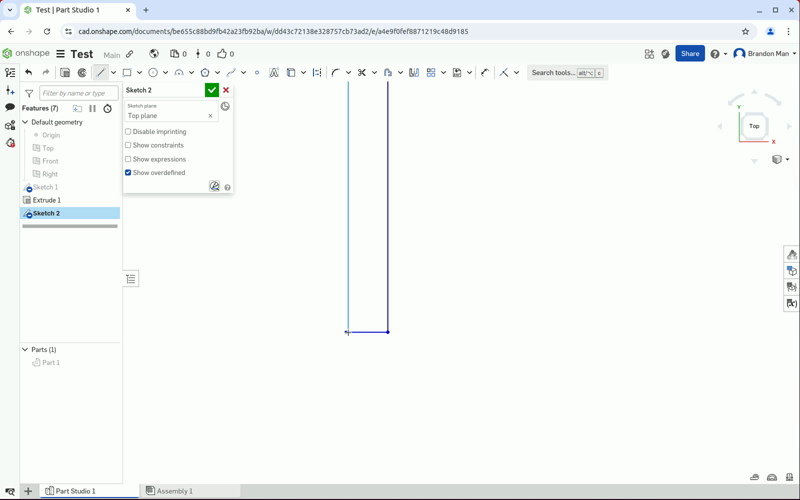
scroll(-6)
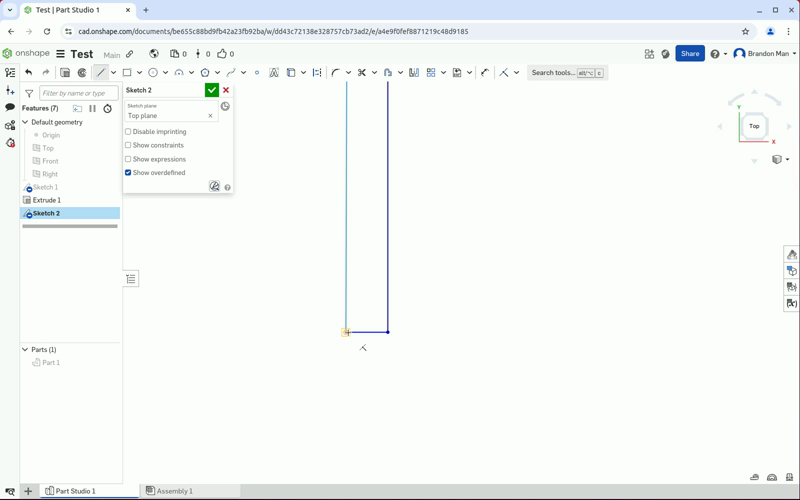
scroll(-6)
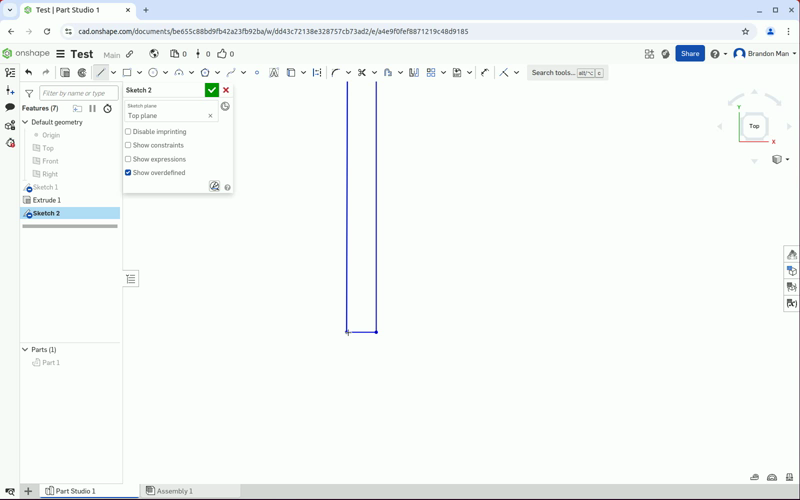
scroll(-6)
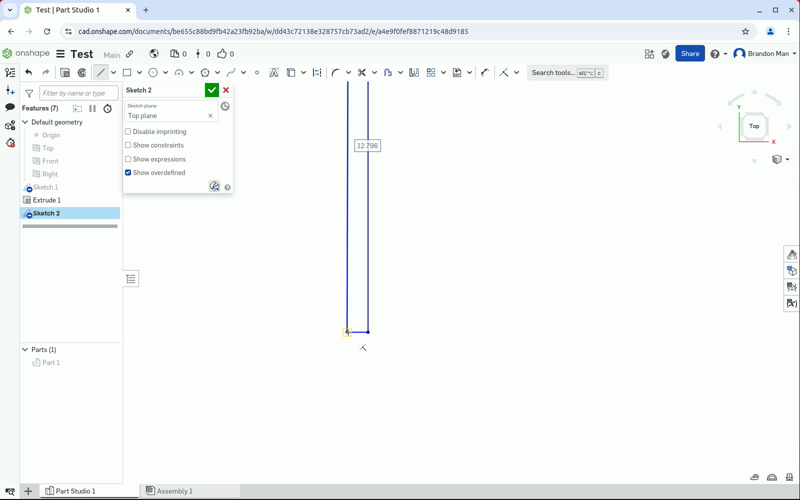
scroll(-6)
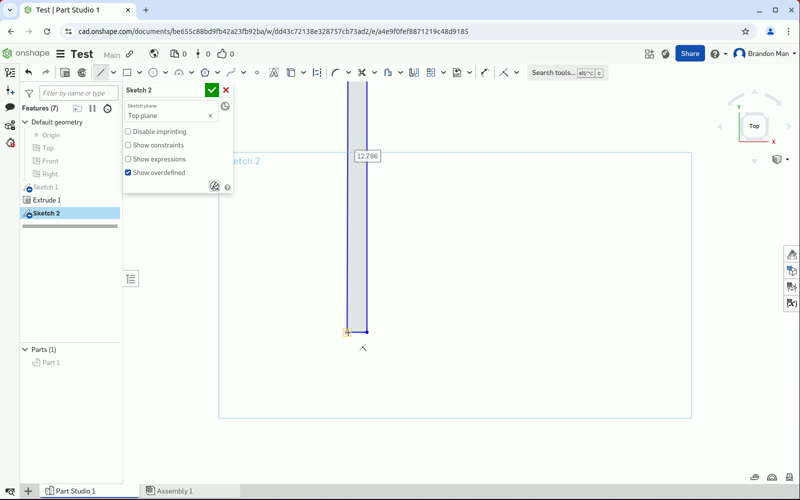
scroll(-6)
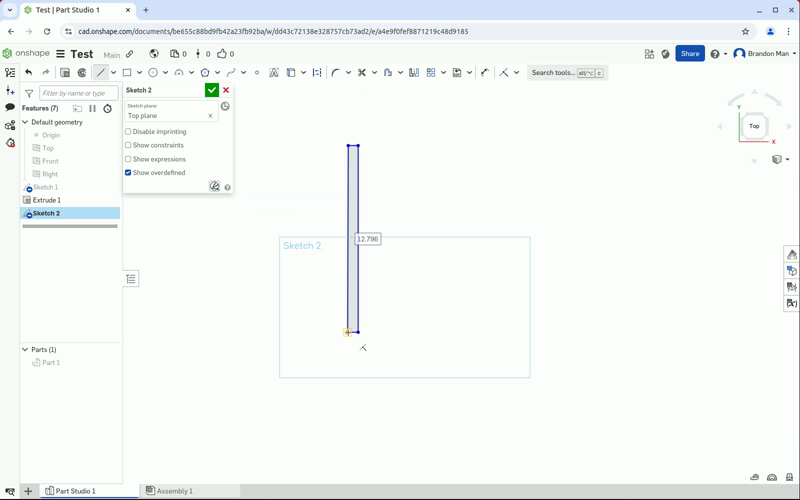
scroll(-6)
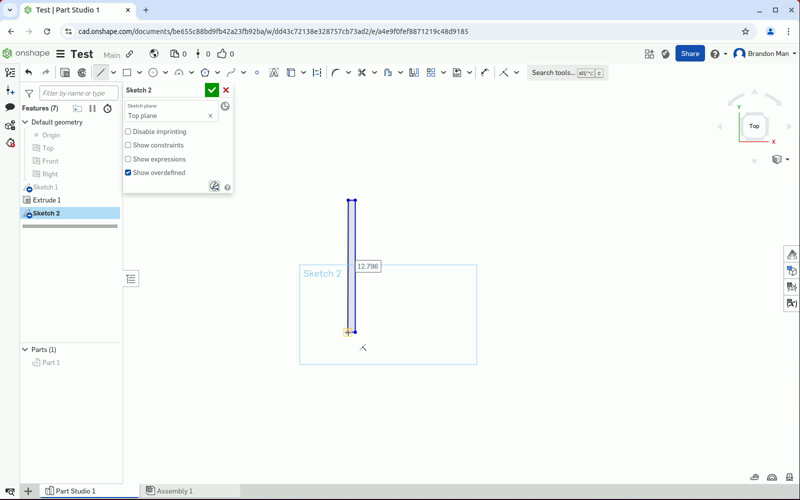
scroll(-6)
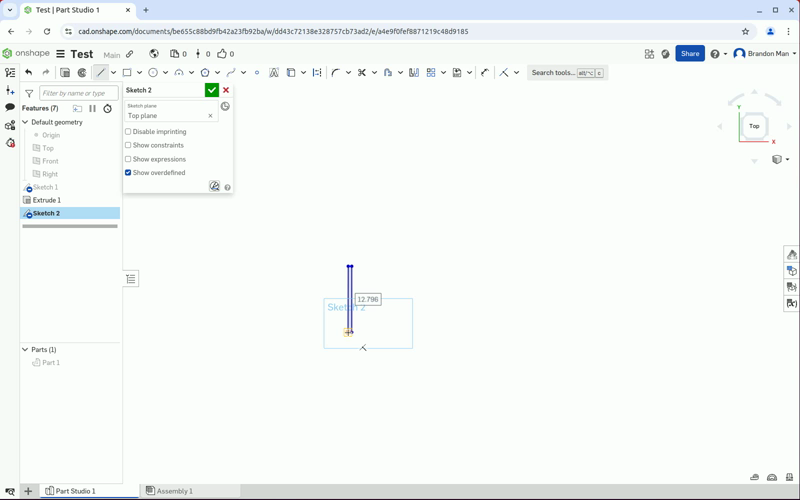
key(esc)
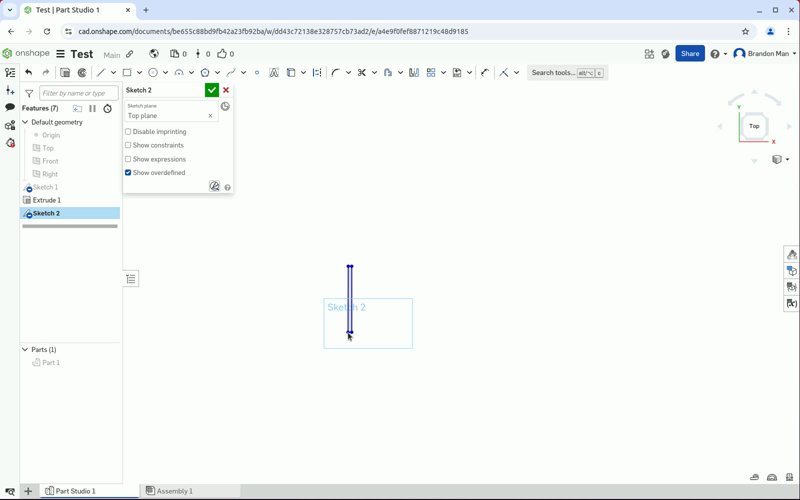
mouse_move(348, 292)
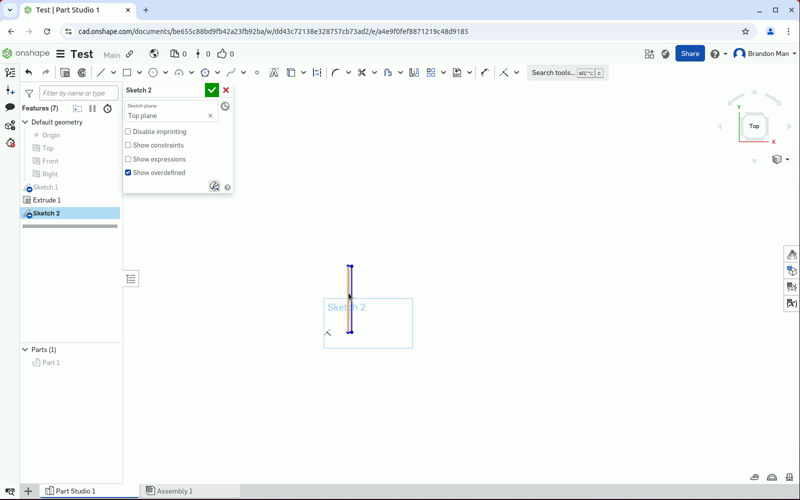
scroll(6)
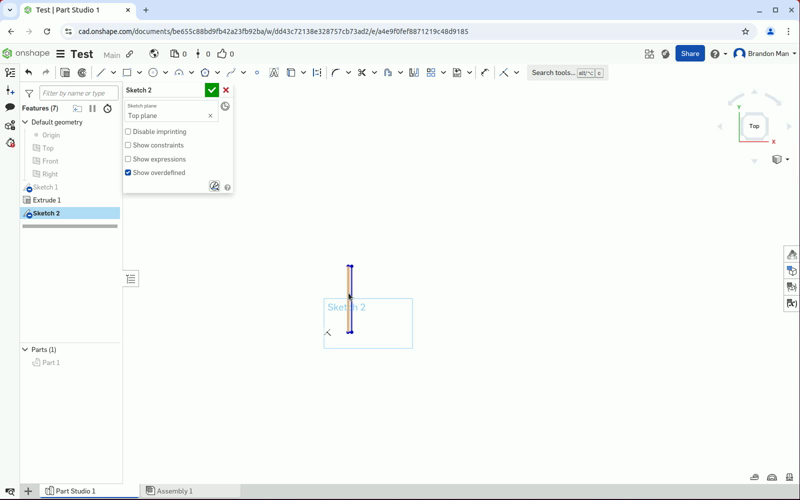
scroll(6)
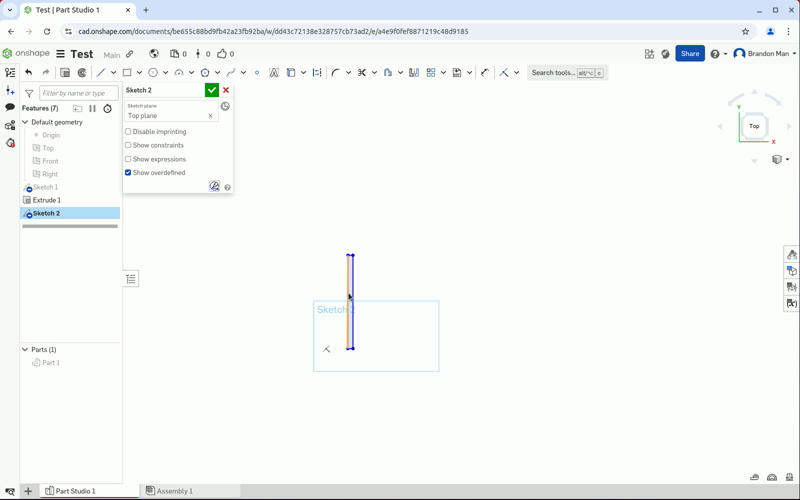
scroll(6)
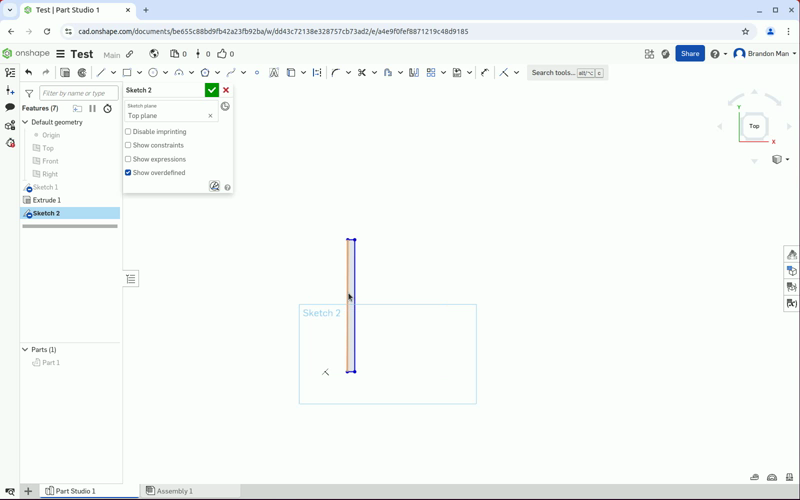
scroll(6)
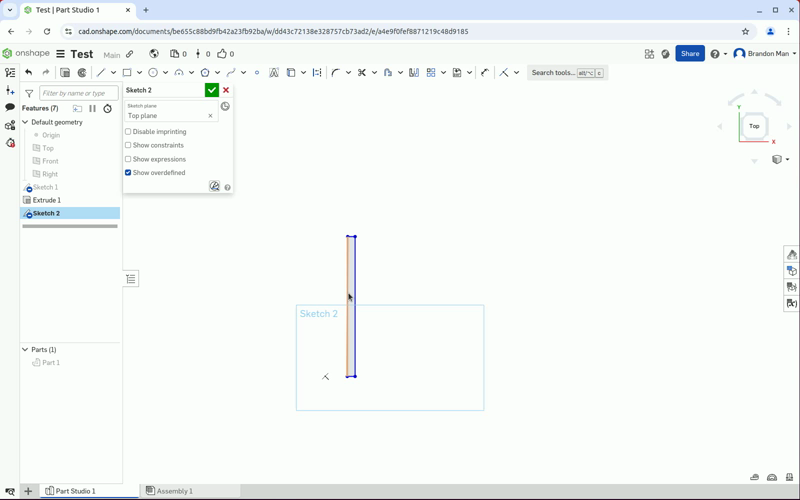
scroll(6)
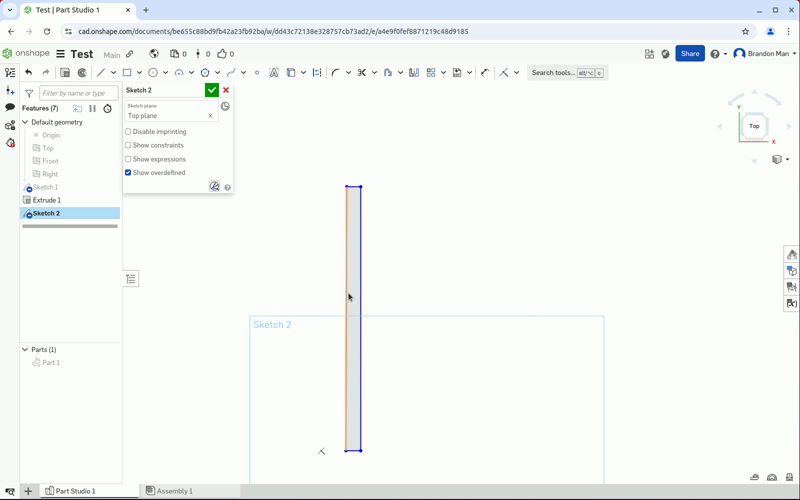
scroll(6)
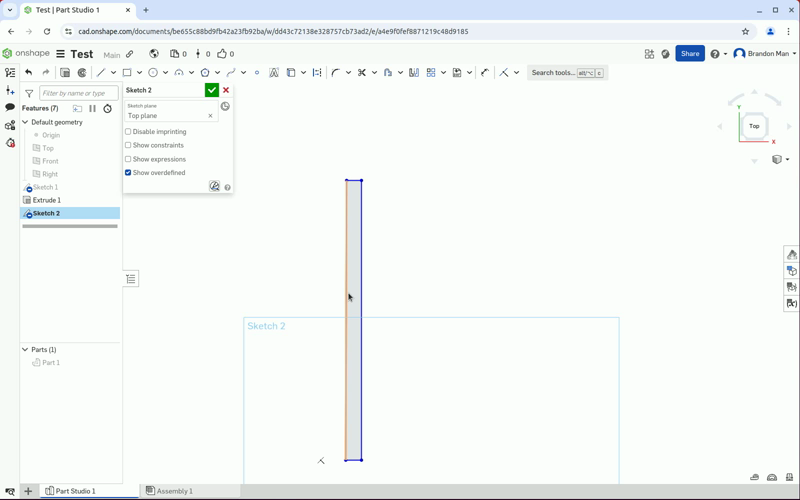
scroll(6)
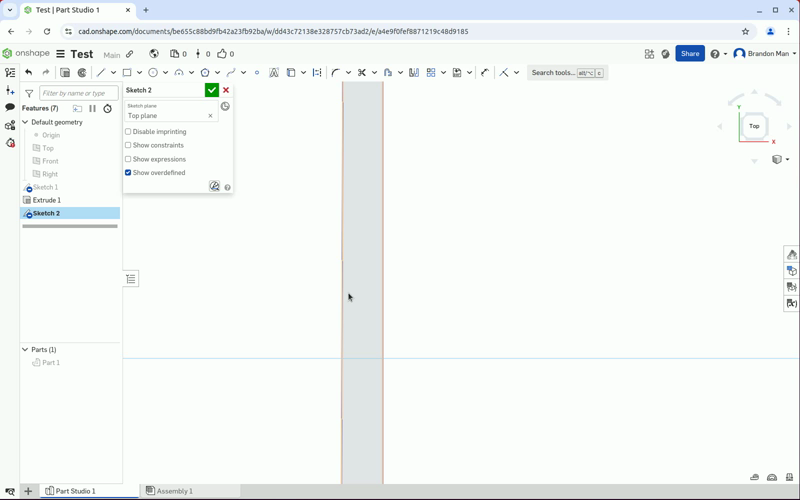
click(348, 292)
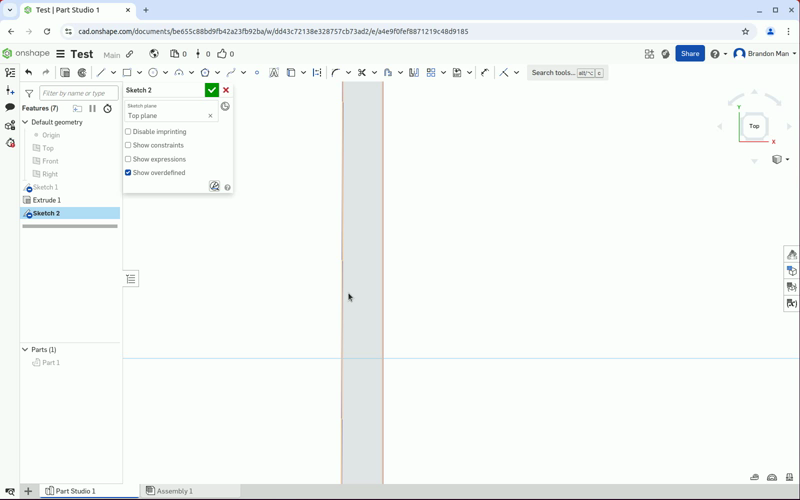
scroll(-6)
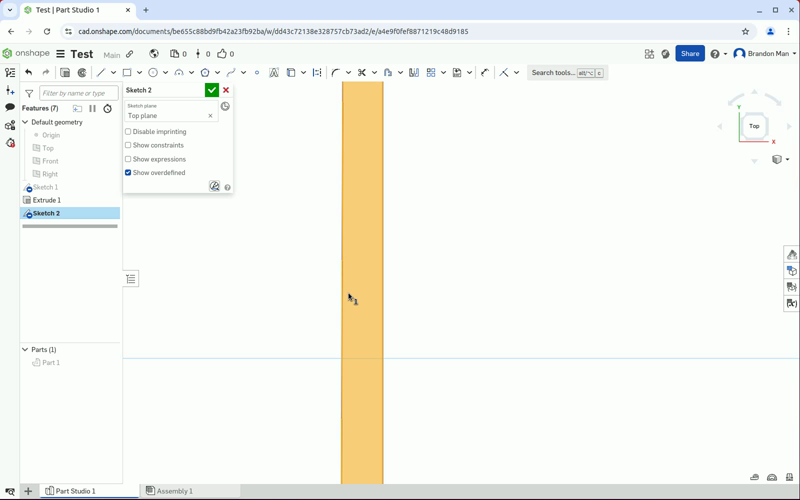
scroll(-6)
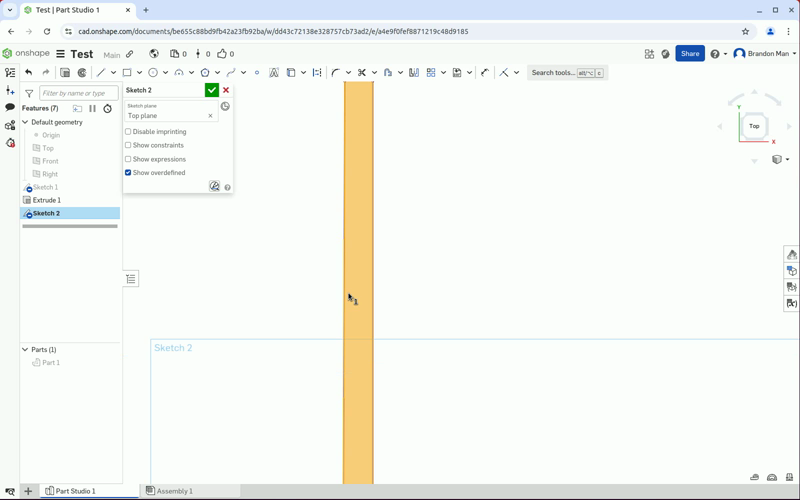
scroll(-6)
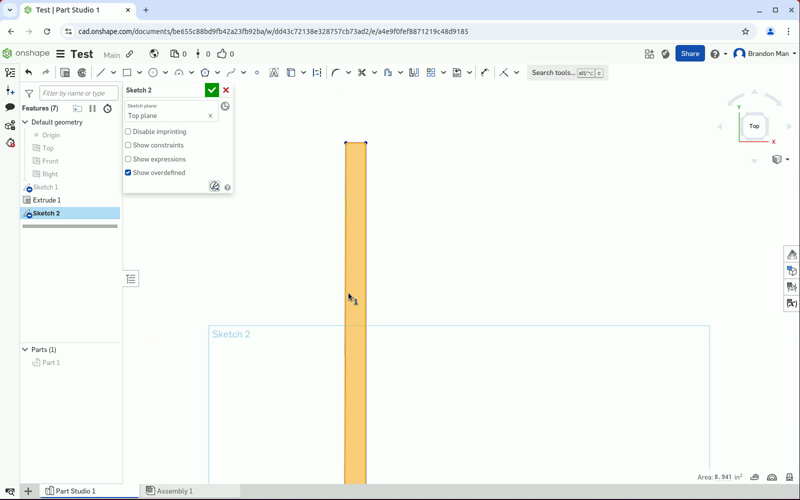
scroll(-6)
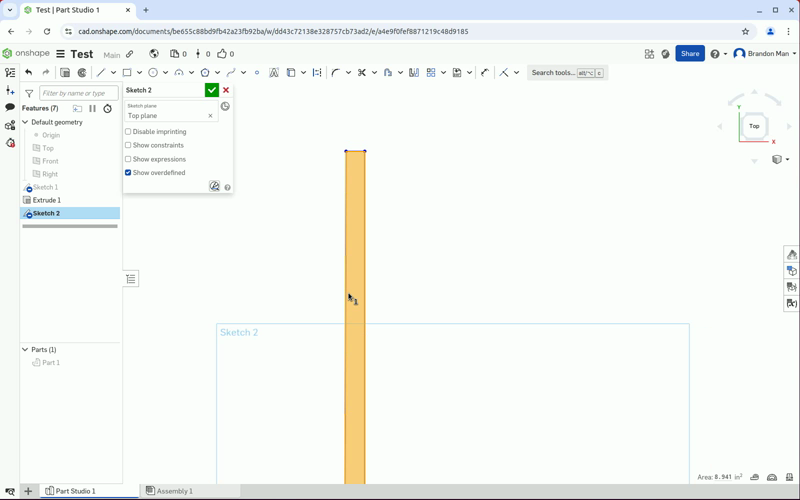
scroll(-6)
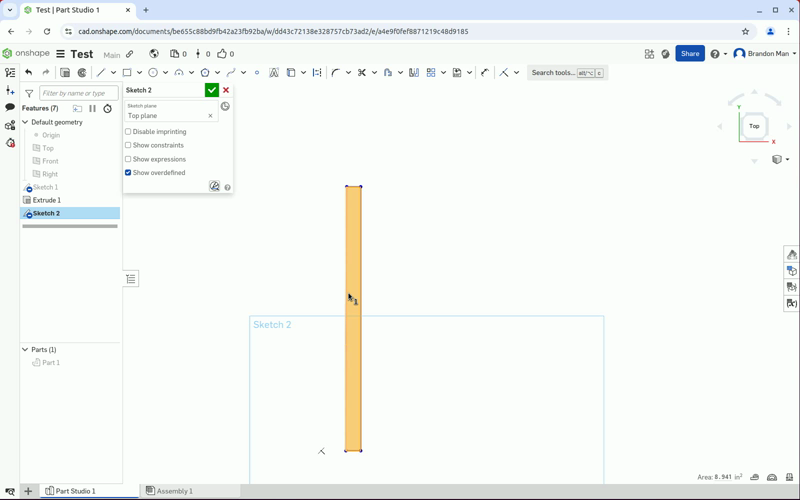
scroll(-6)
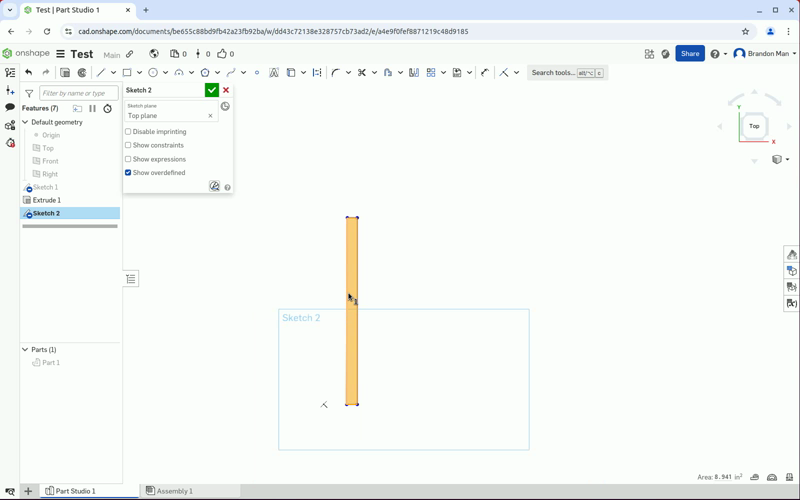
scroll(-6)
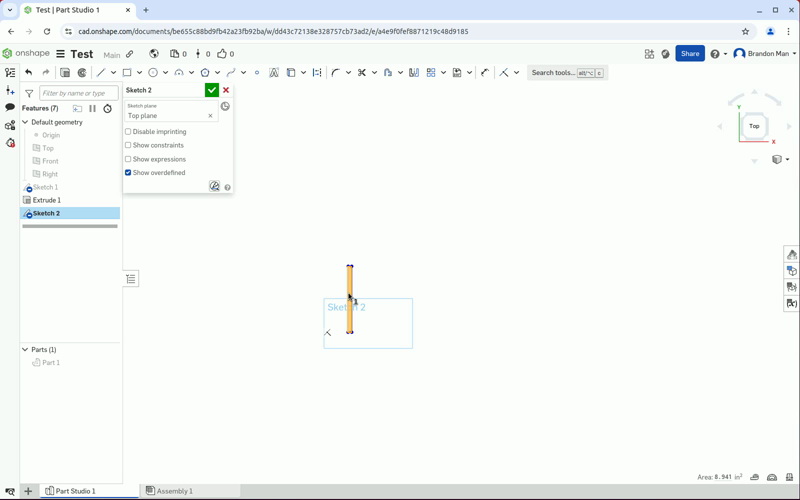
mouse_move(73, 352)
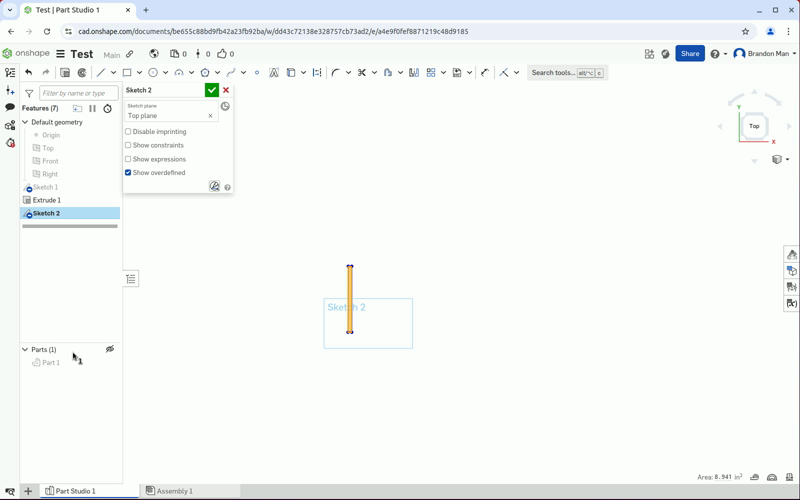
key(shift+y)
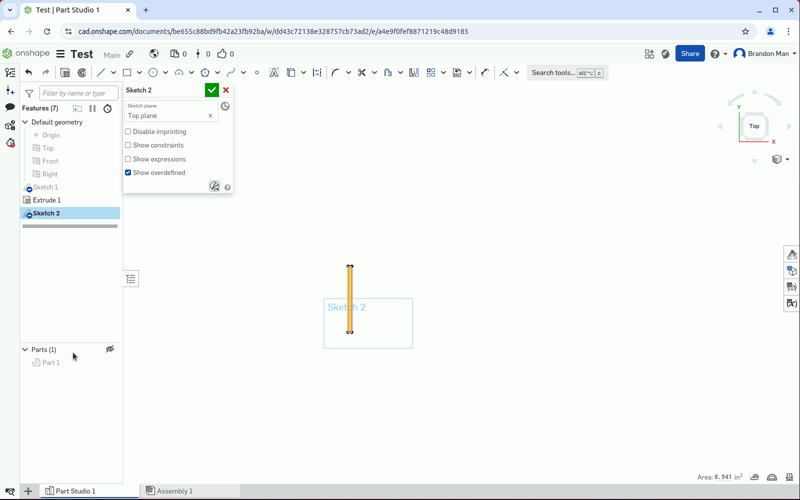
key(shift+e)
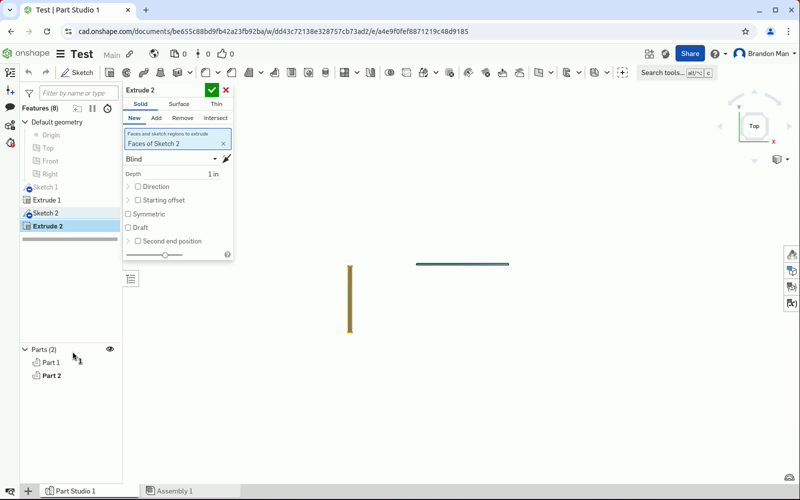
mouse_move(143, 106)
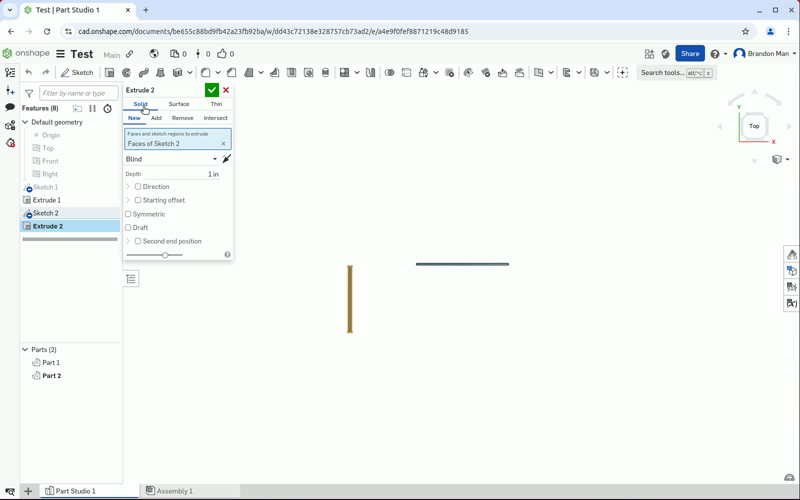
click(143, 106)
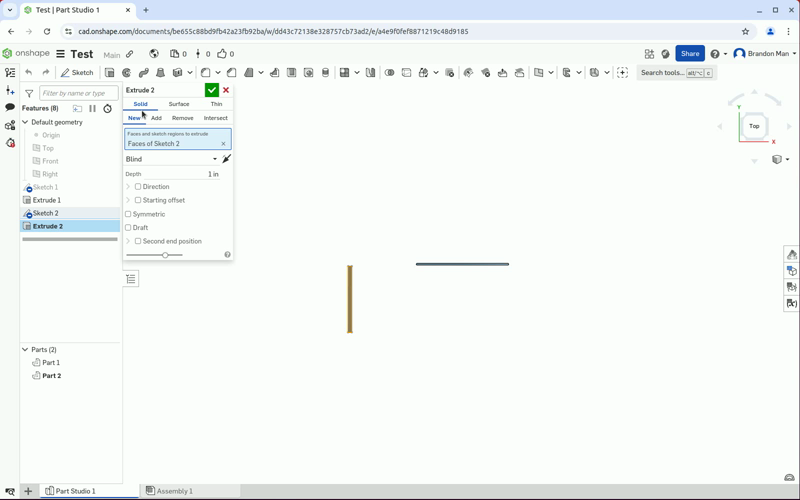
mouse_move(137, 120)
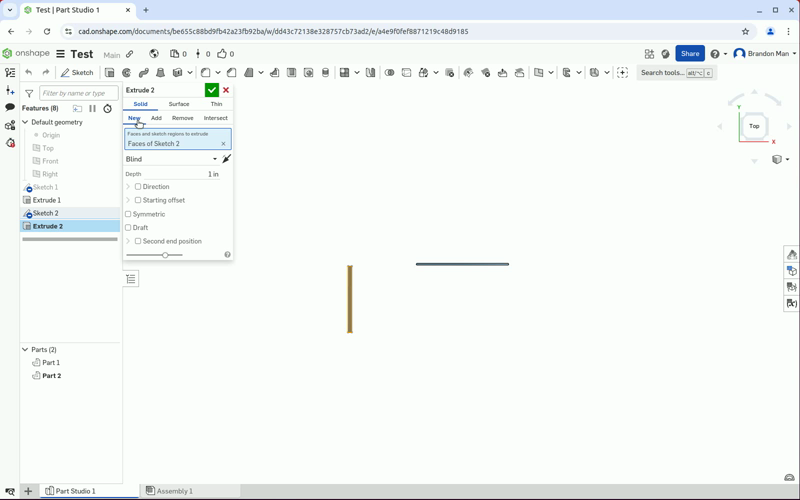
click(137, 120)
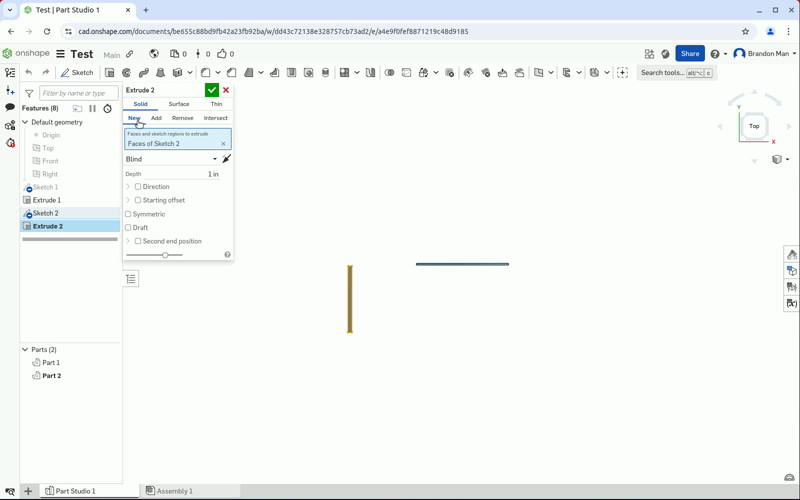
key(tab, 4)
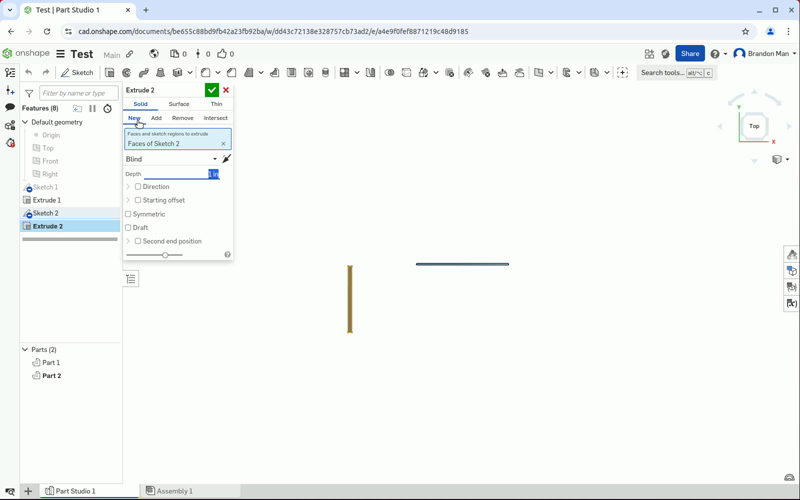
text(-0.241)
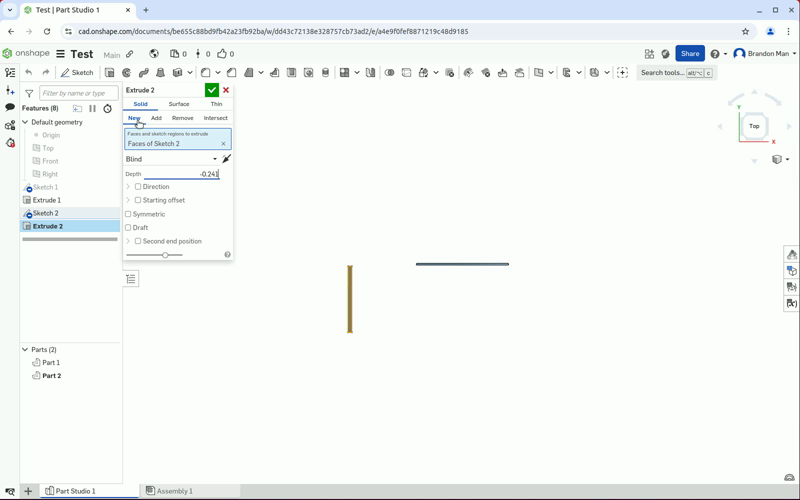
key(enter)
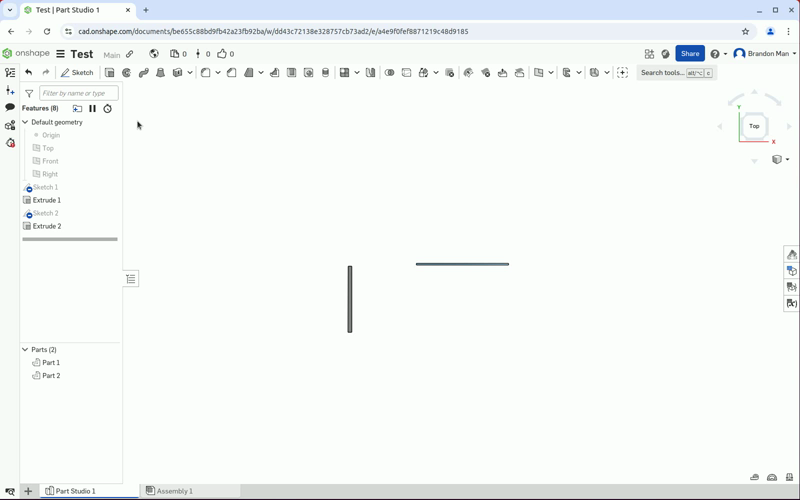
key(shift+h)
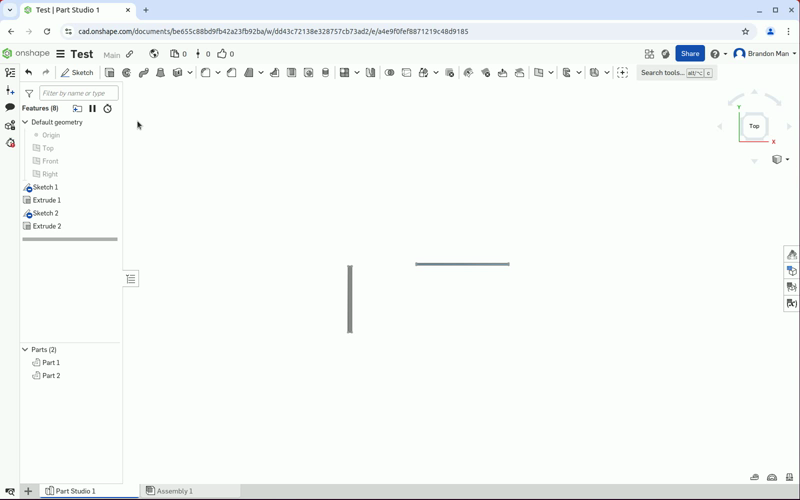
key(shift+h)
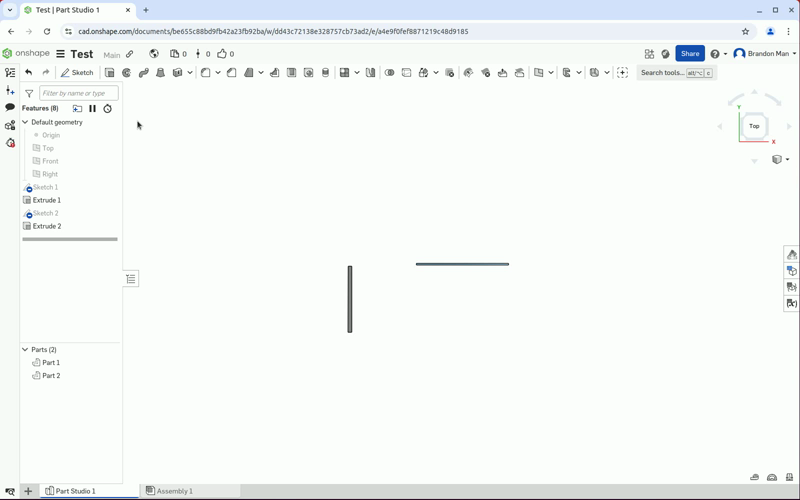
mouse_move(73, 189)
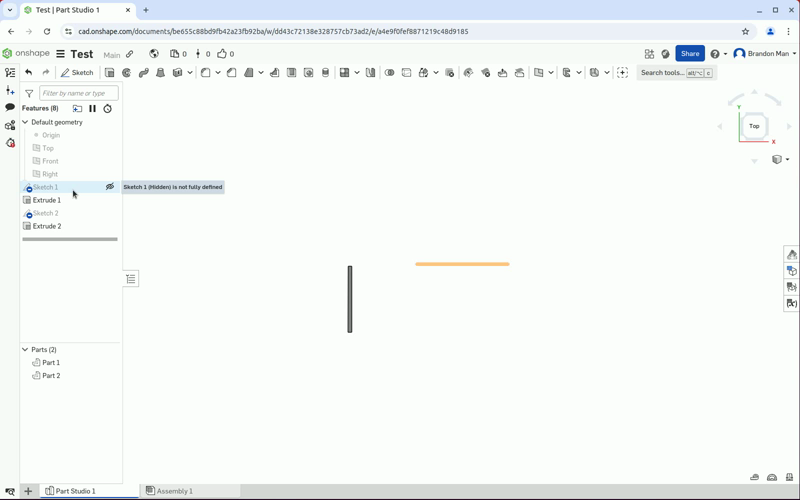
click(73, 189)
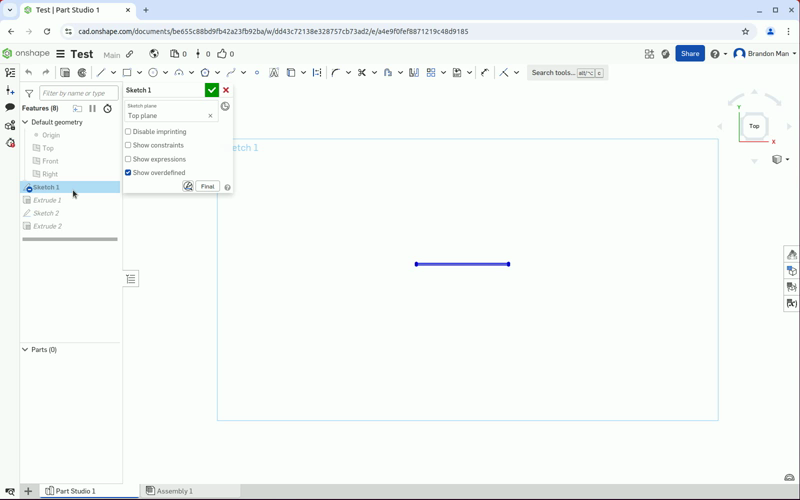
mouse_move(229, 92)
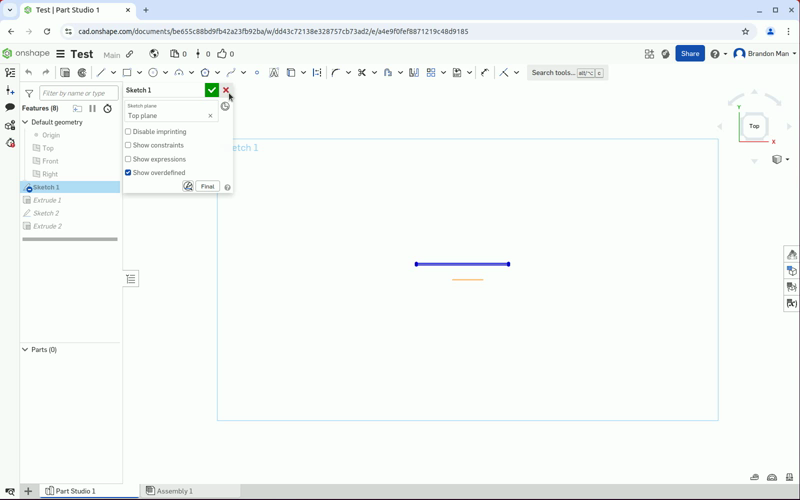
click(229, 92)
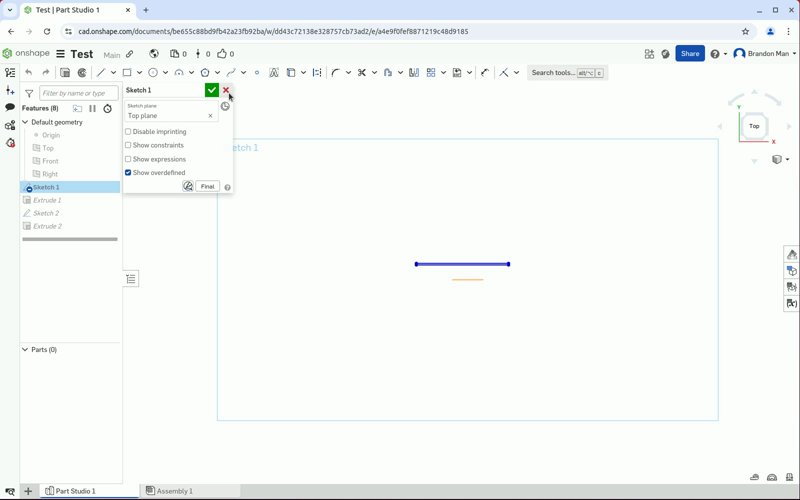
key(shift+s)
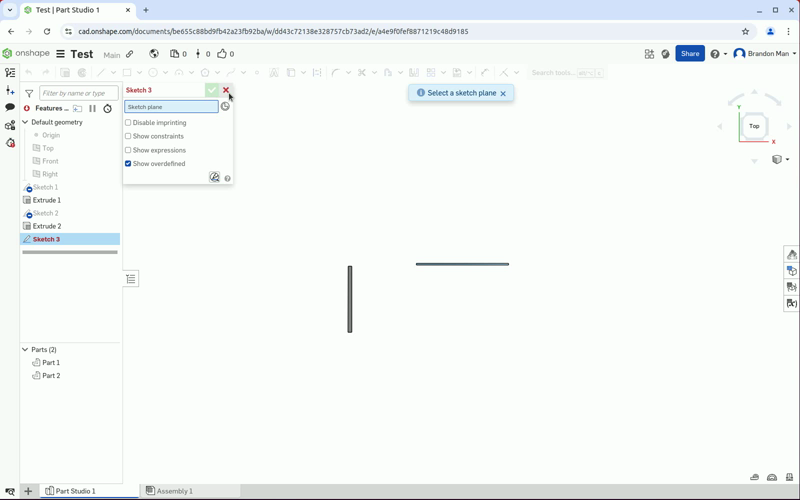
mouse_move(73, 150)
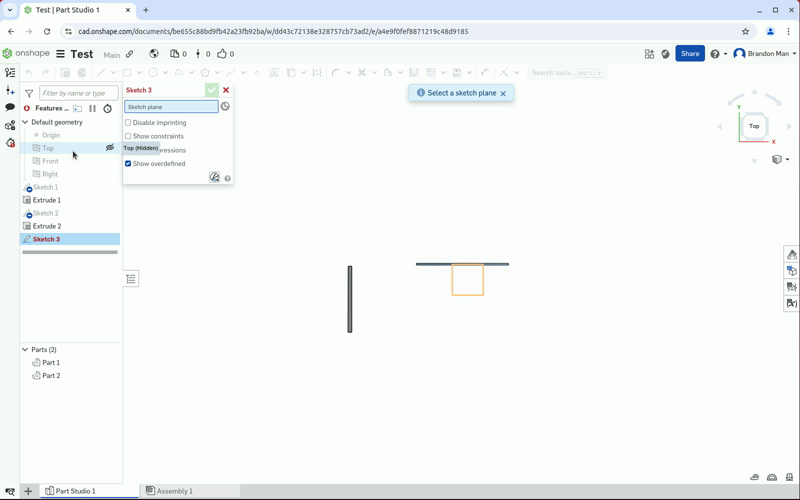
click(73, 150)
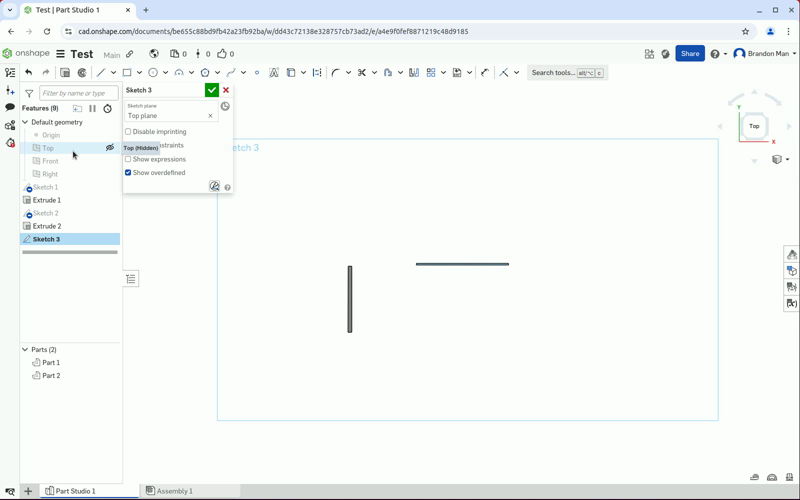
mouse_move(73, 352)
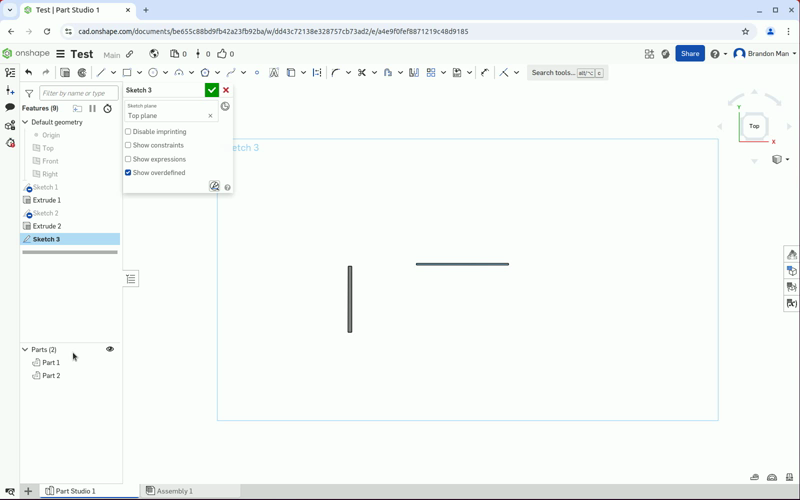
key(y)
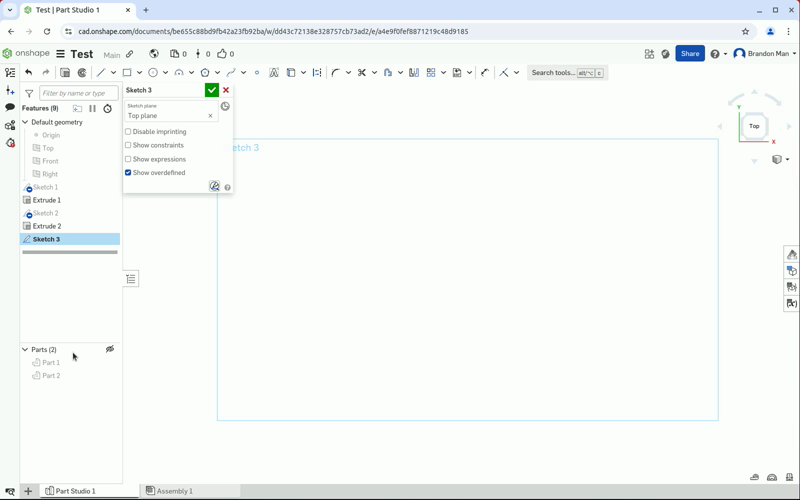
key(l)
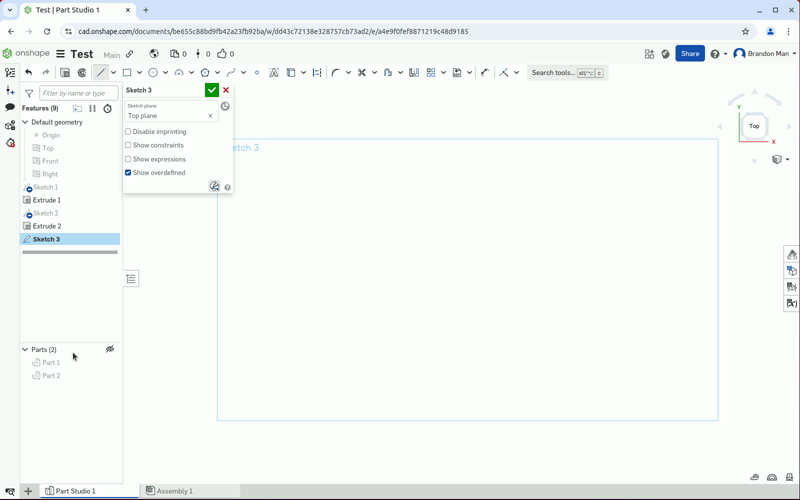
key_down(shift)
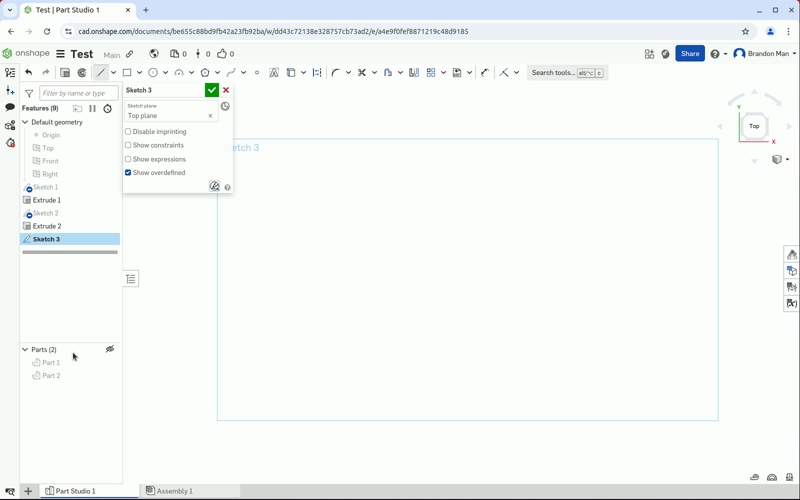
mouse_move(380, 336)
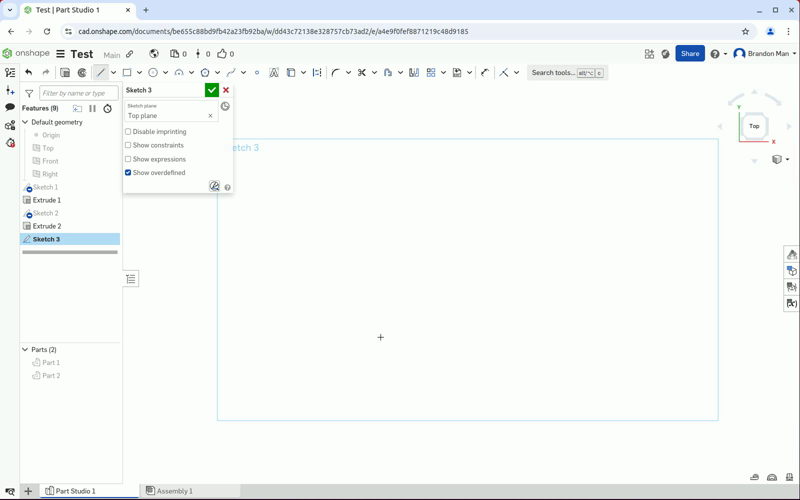
click(380, 336)
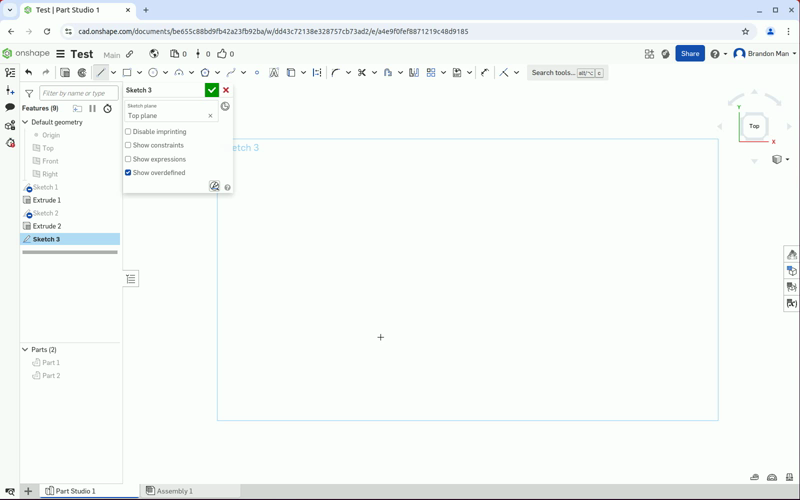
key_up(shift)
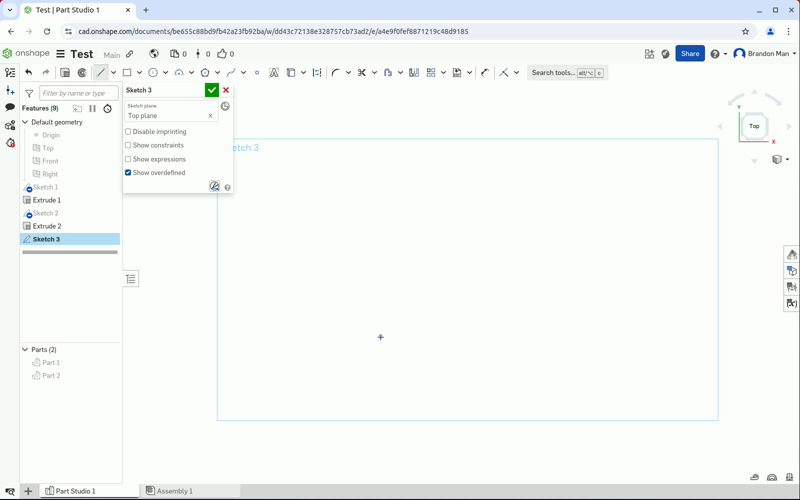
key_down(shift)
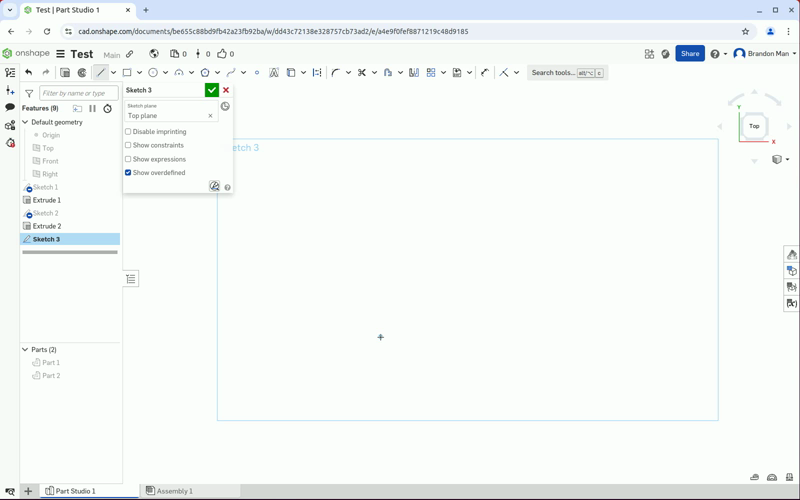
mouse_move(410, 336)
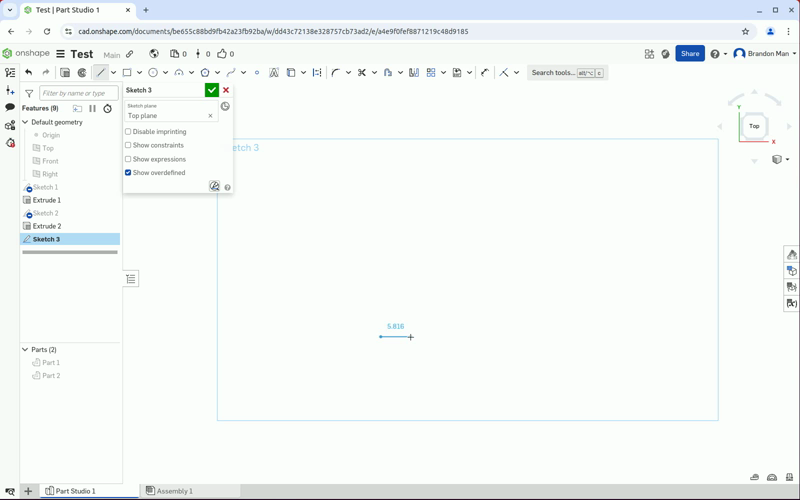
mouse_move(382, 336)
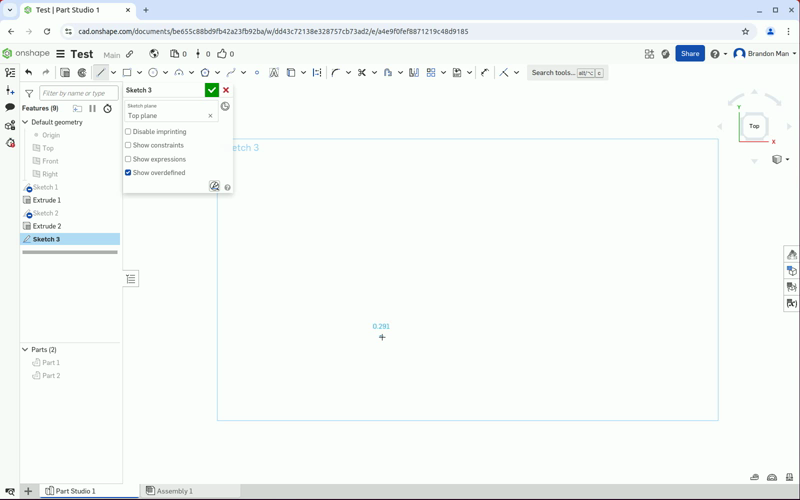
scroll(6)
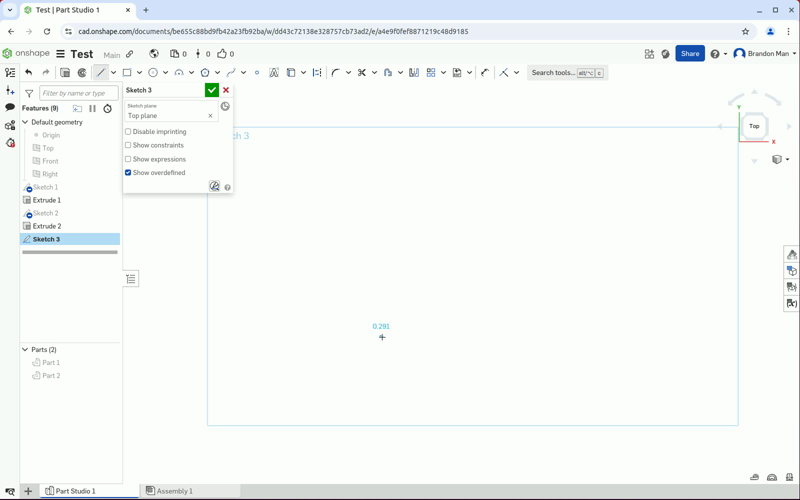
scroll(6)
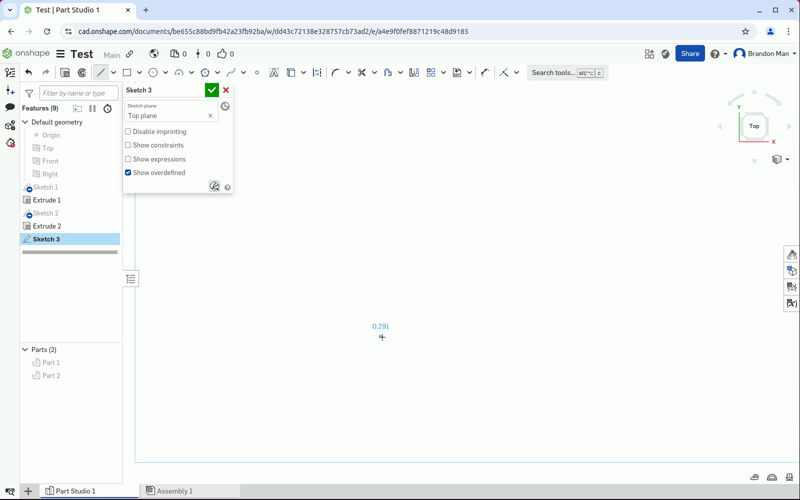
scroll(6)
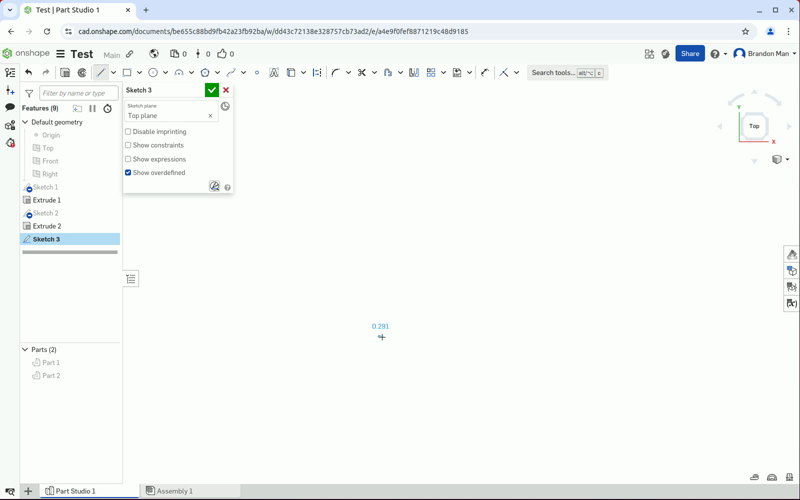
scroll(6)
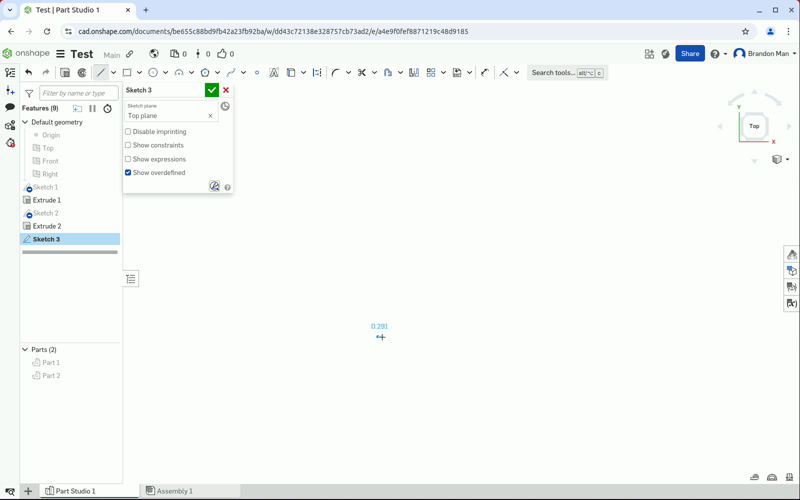
scroll(6)
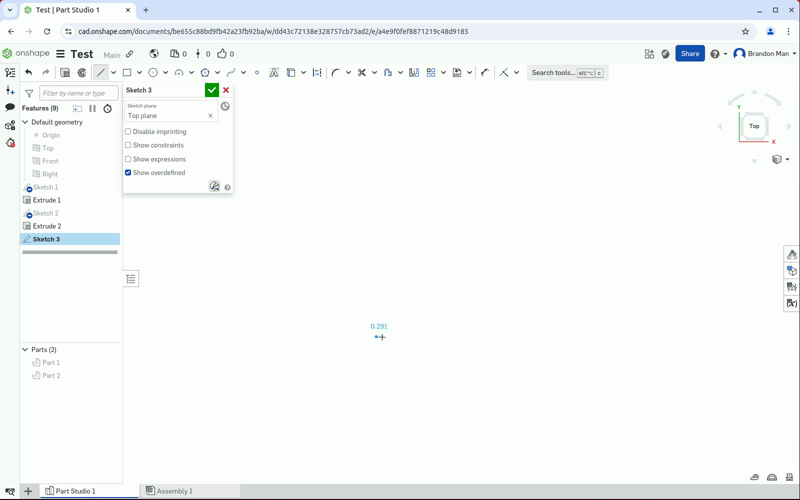
scroll(6)
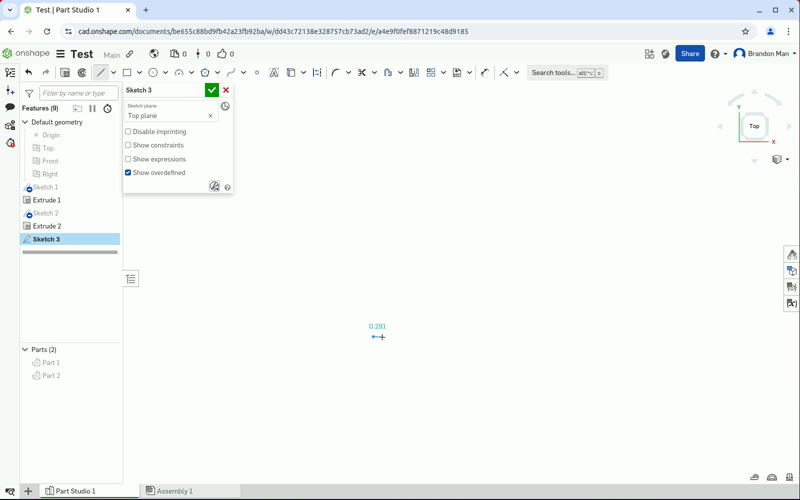
scroll(6)
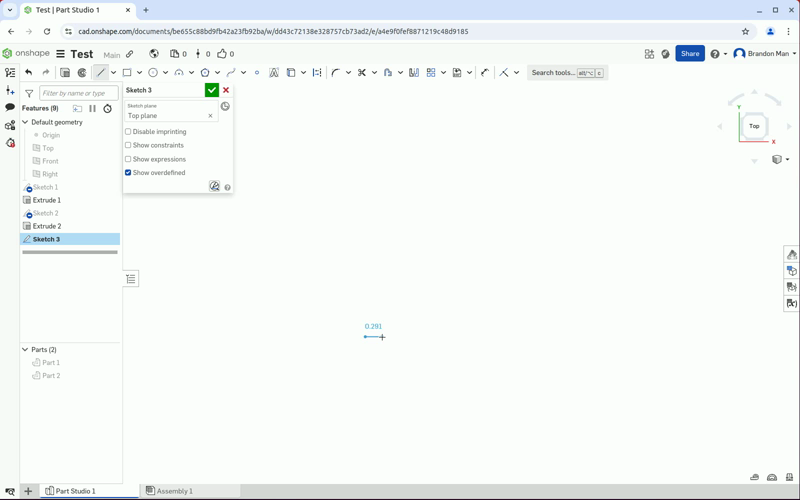
click(382, 336)
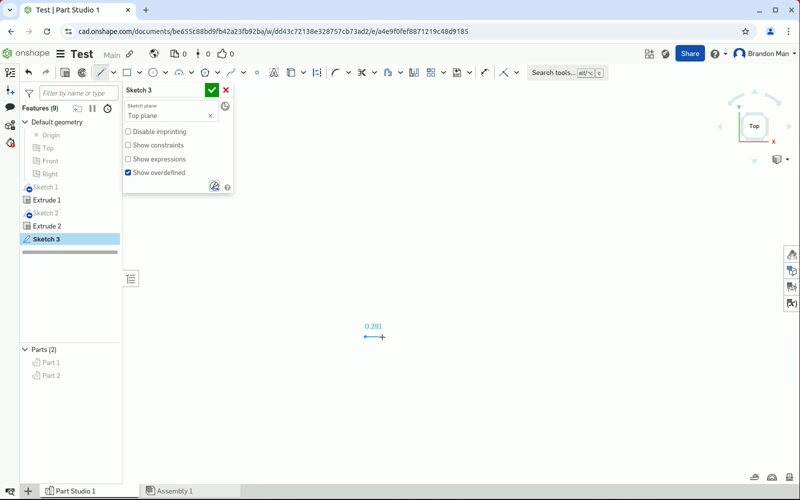
scroll(-6)
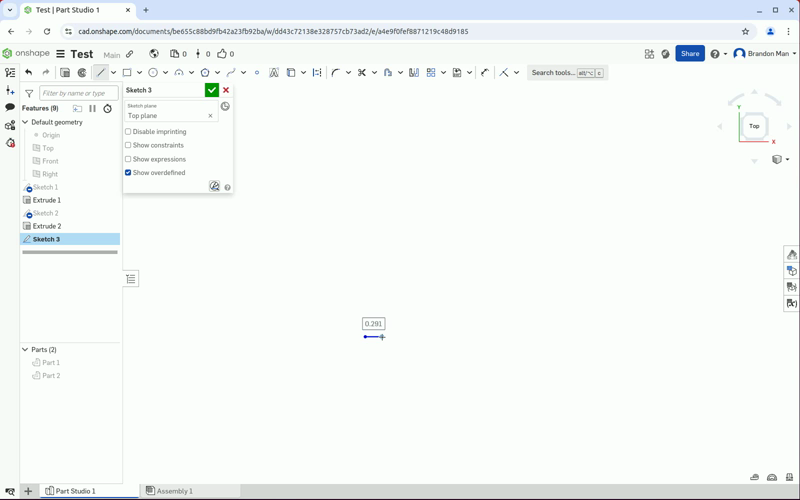
scroll(-6)
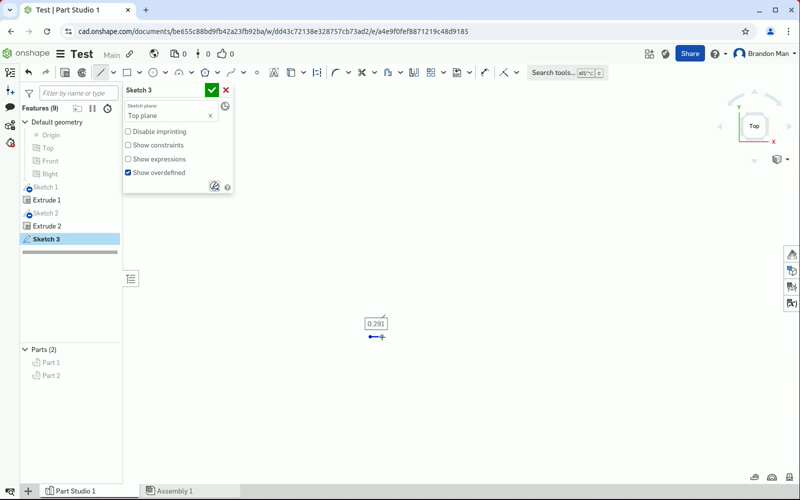
scroll(-6)
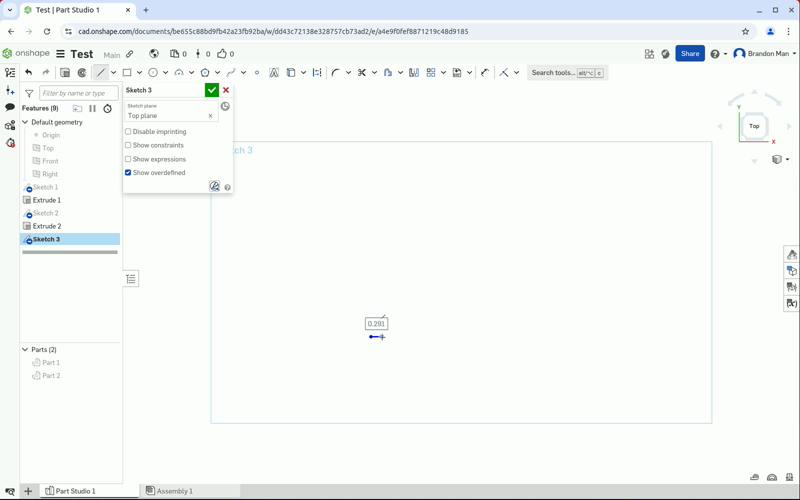
scroll(-6)
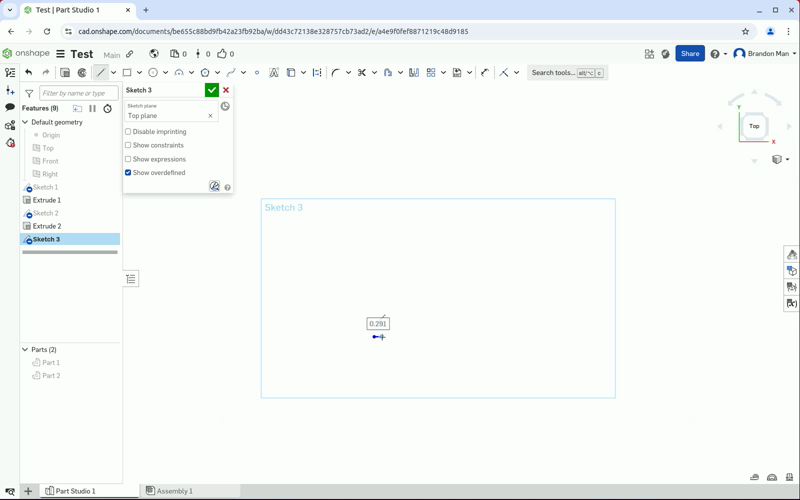
scroll(-6)
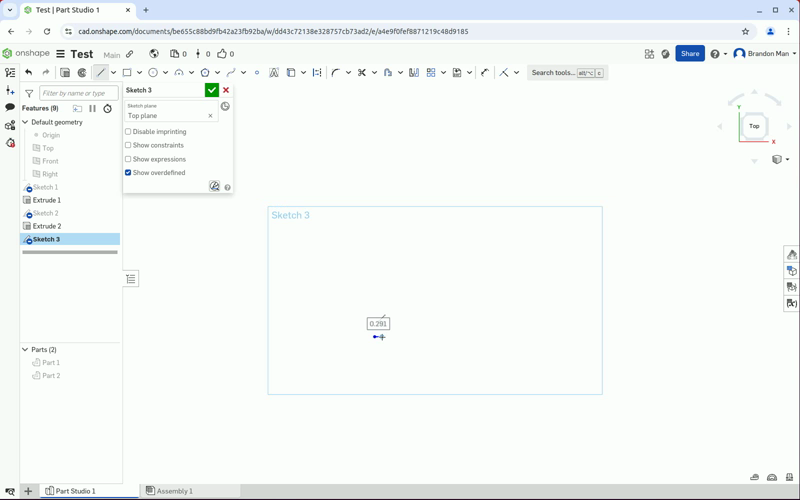
scroll(-6)
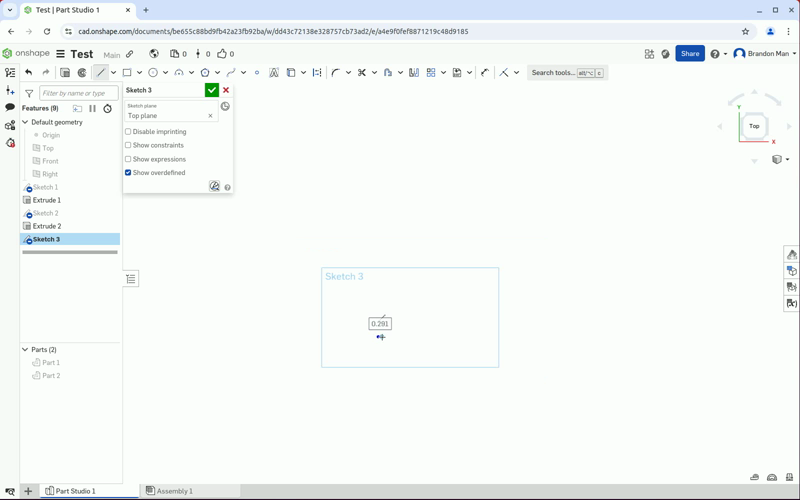
scroll(-6)
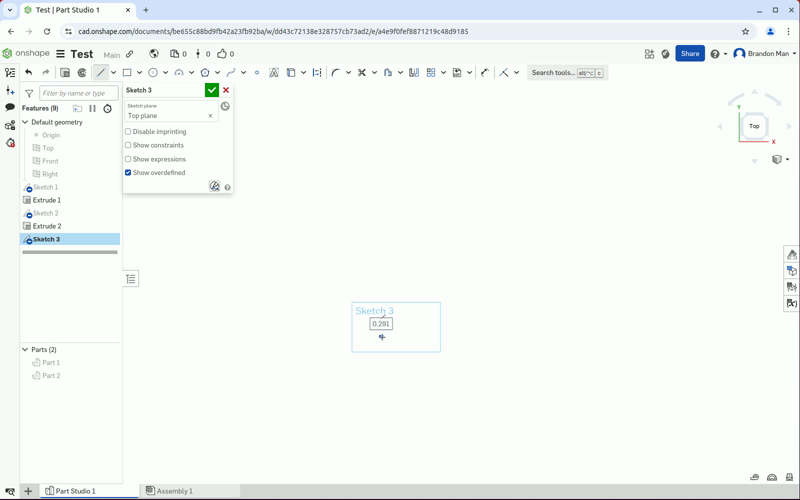
key_up(shift)
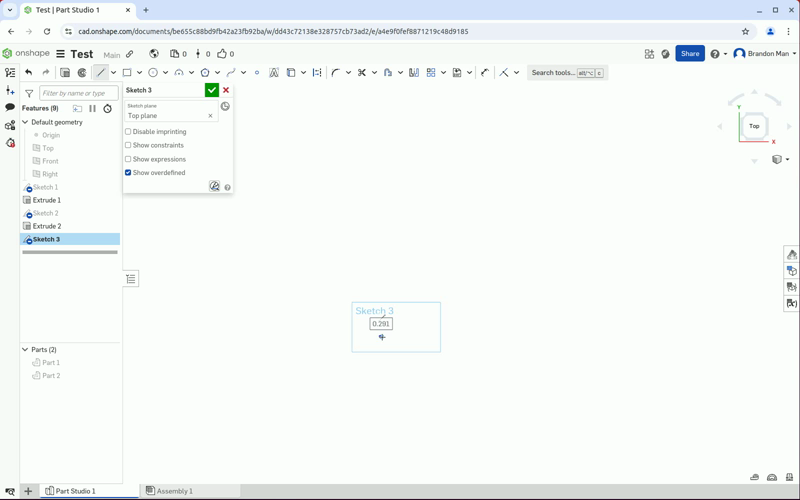
key_down(shift)
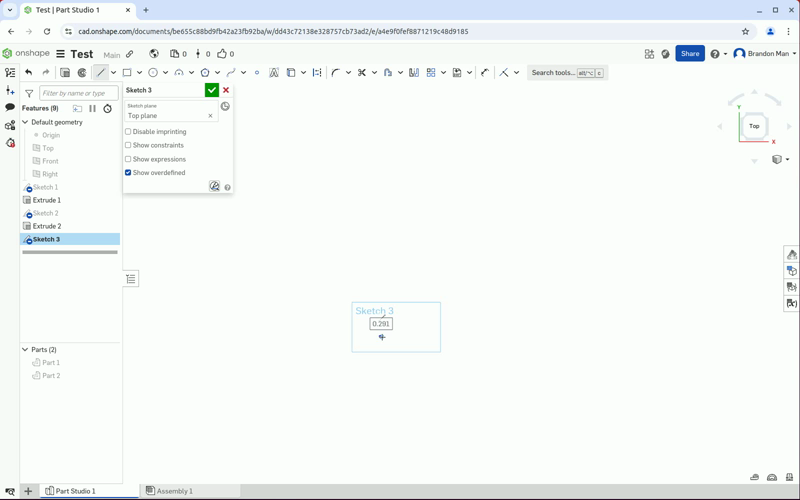
mouse_move(382, 270)
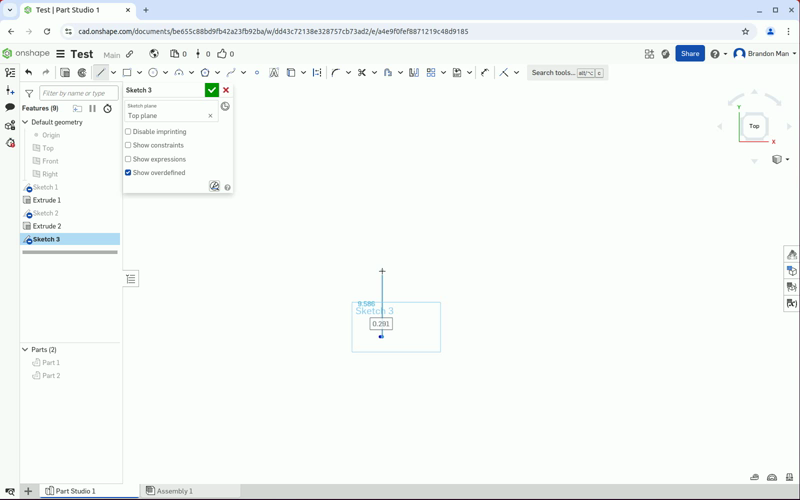
click(382, 270)
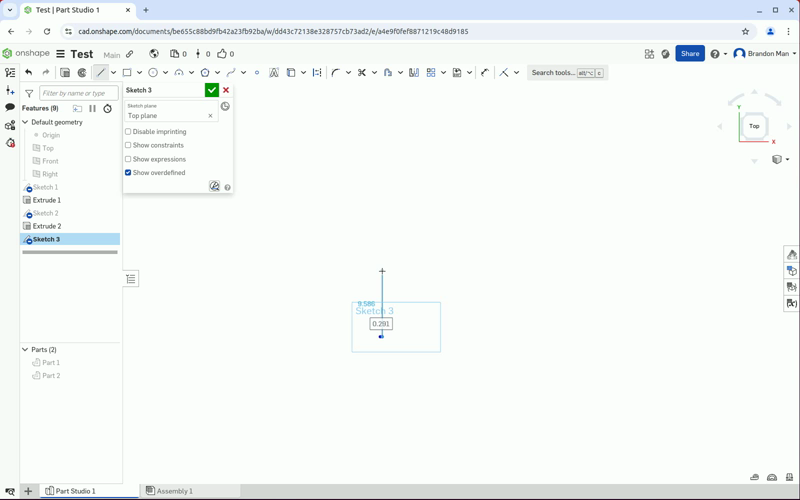
key_up(shift)
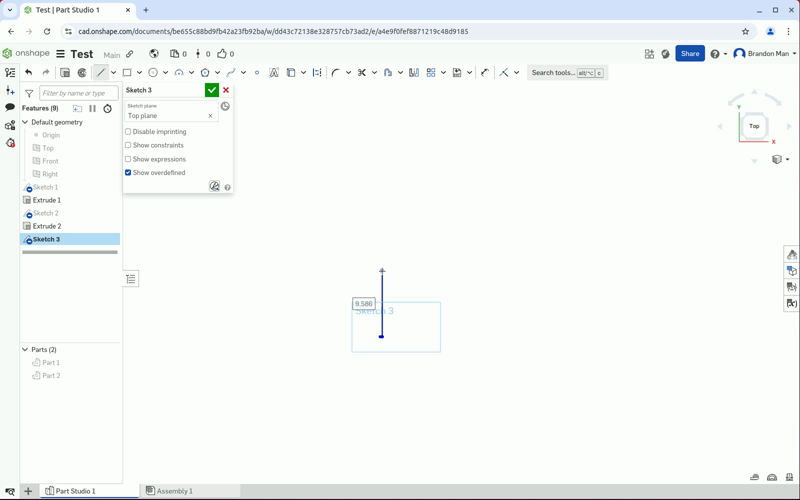
key_down(shift)
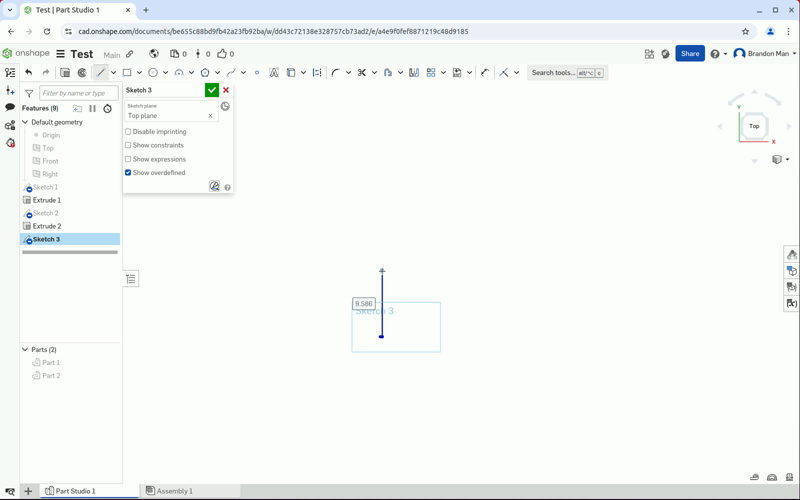
mouse_move(412, 270)
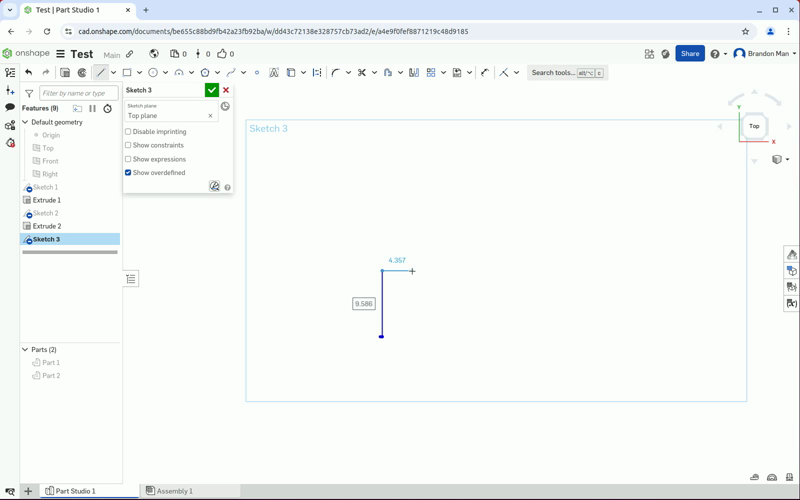
mouse_move(380, 270)
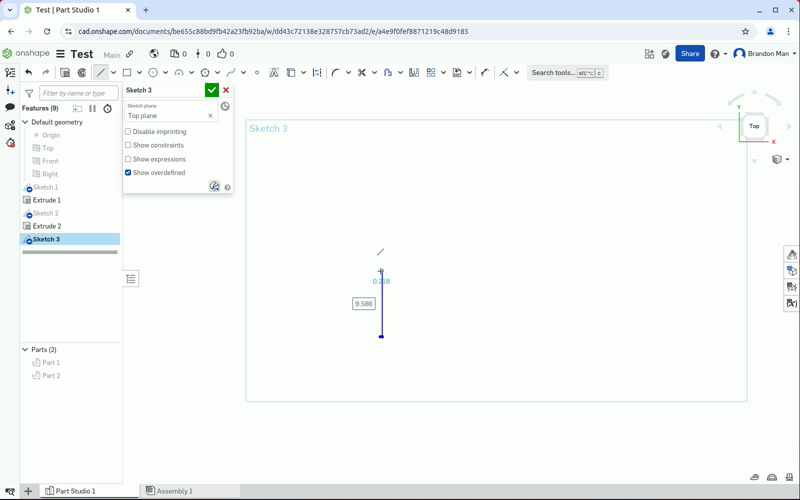
scroll(6)
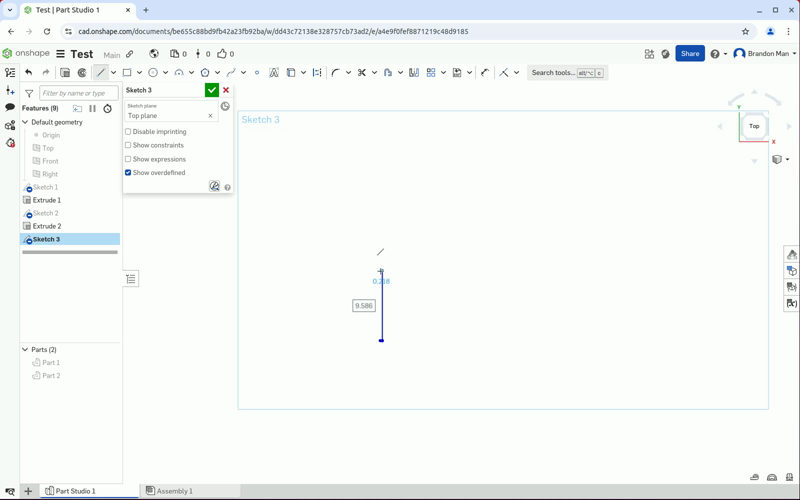
scroll(6)
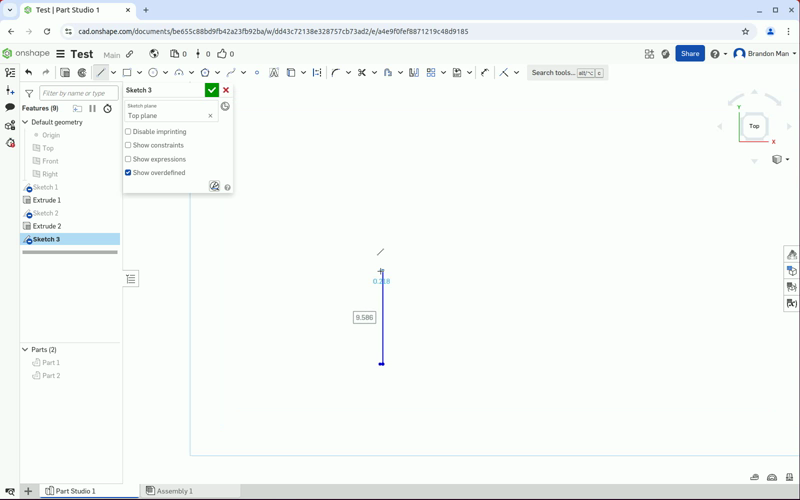
scroll(6)
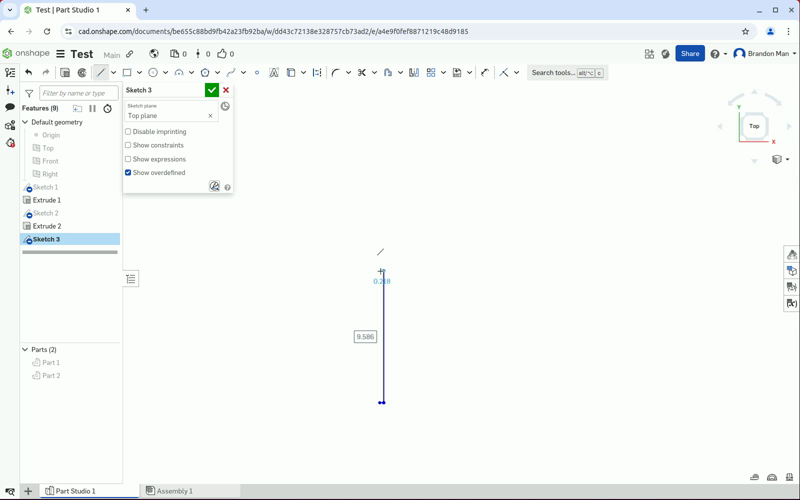
scroll(6)
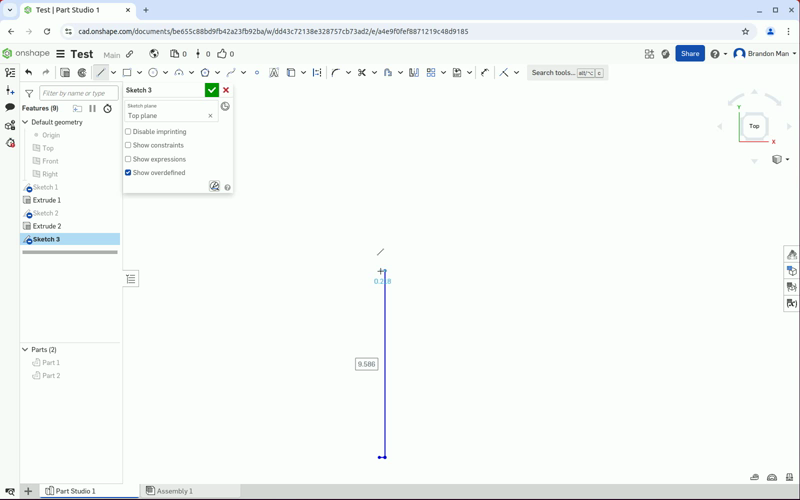
scroll(6)
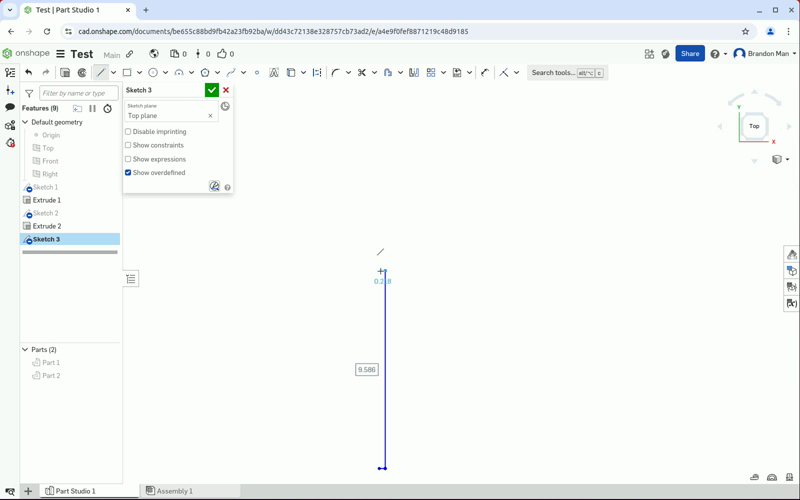
scroll(6)
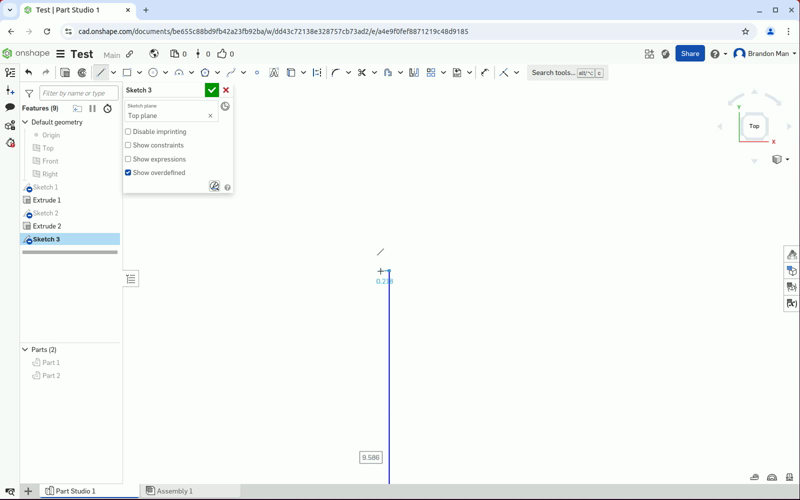
scroll(6)
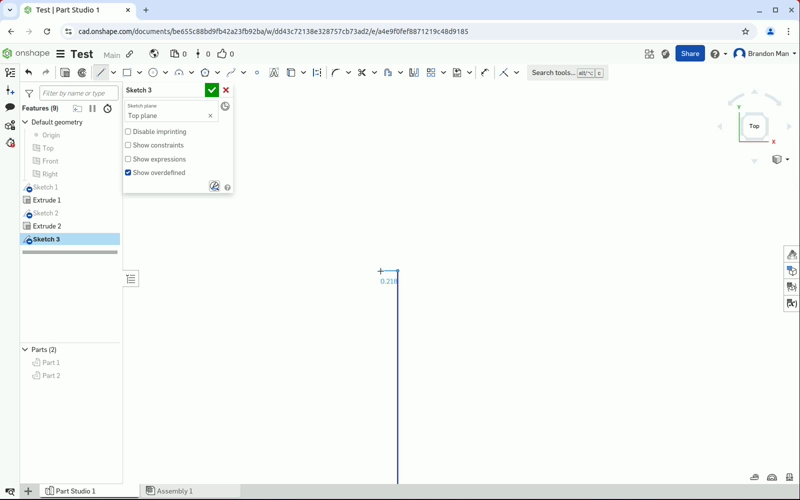
click(380, 270)
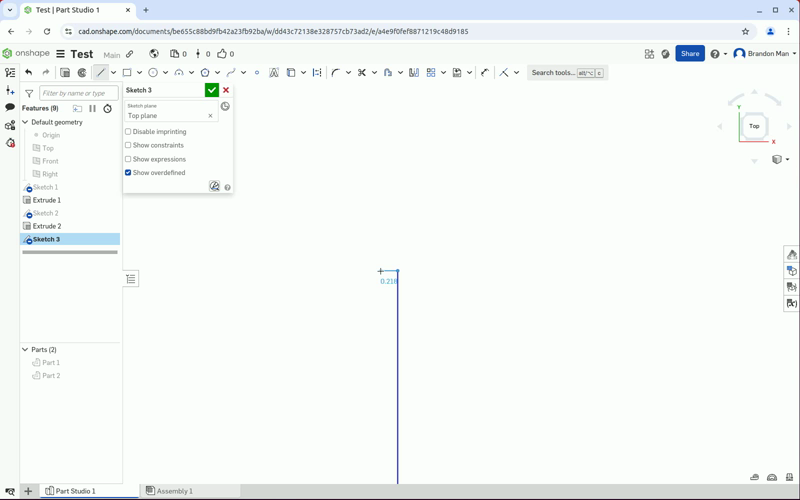
scroll(-6)
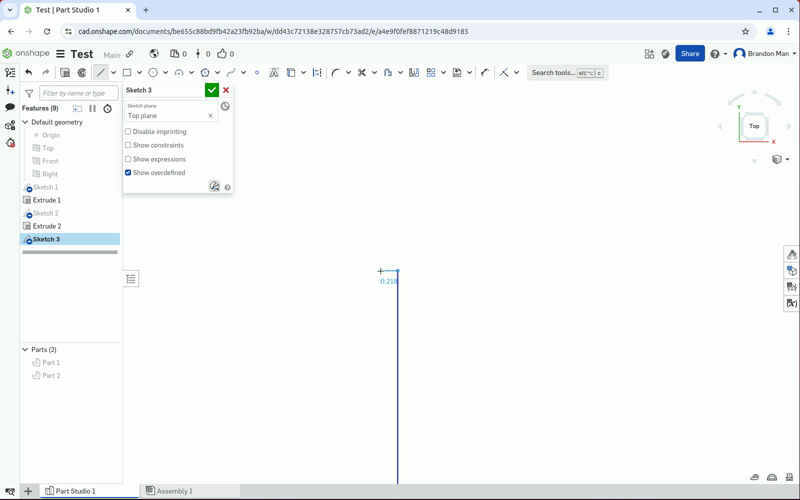
scroll(-6)
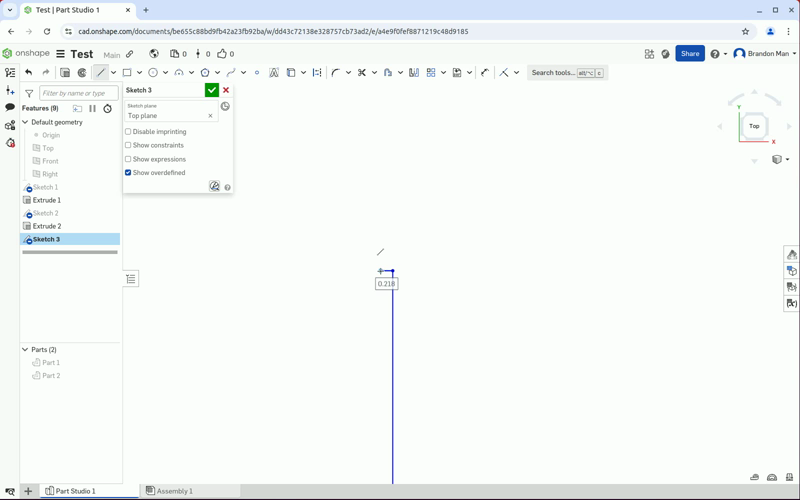
scroll(-6)
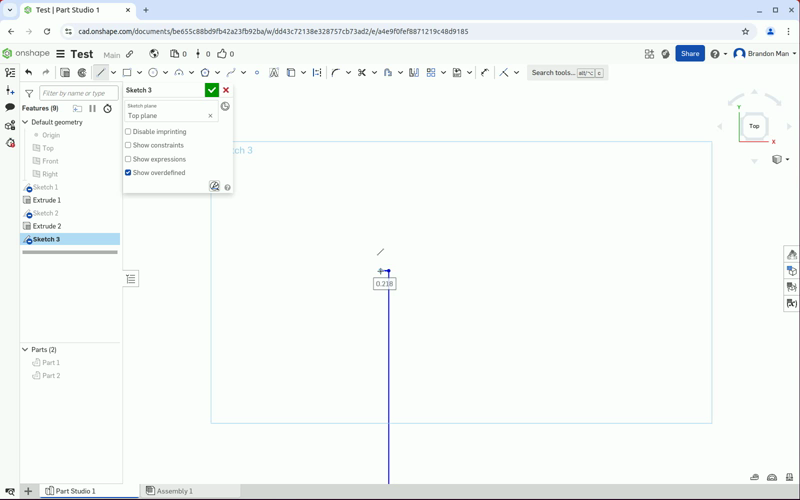
scroll(-6)
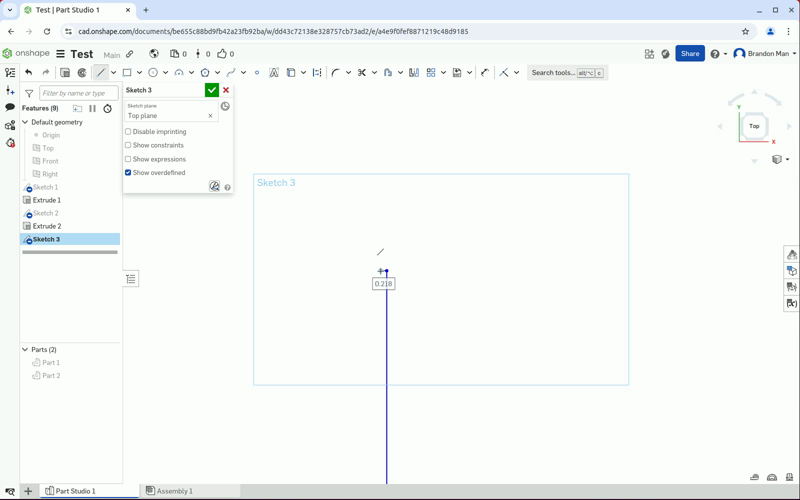
scroll(-6)
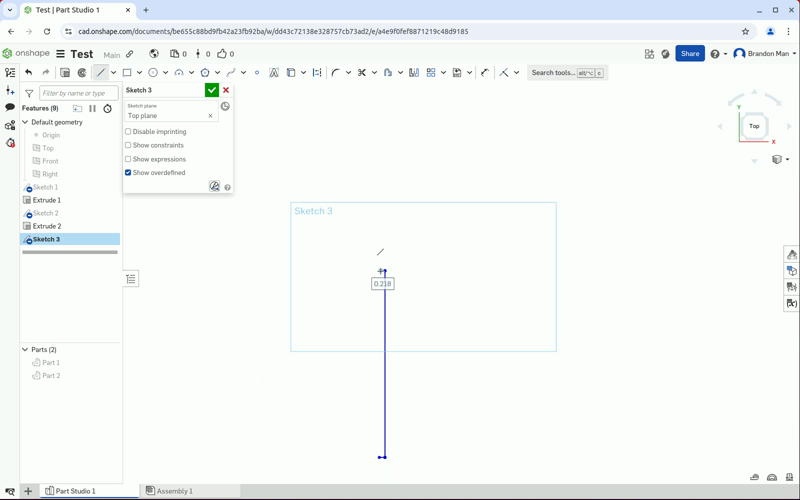
scroll(-6)
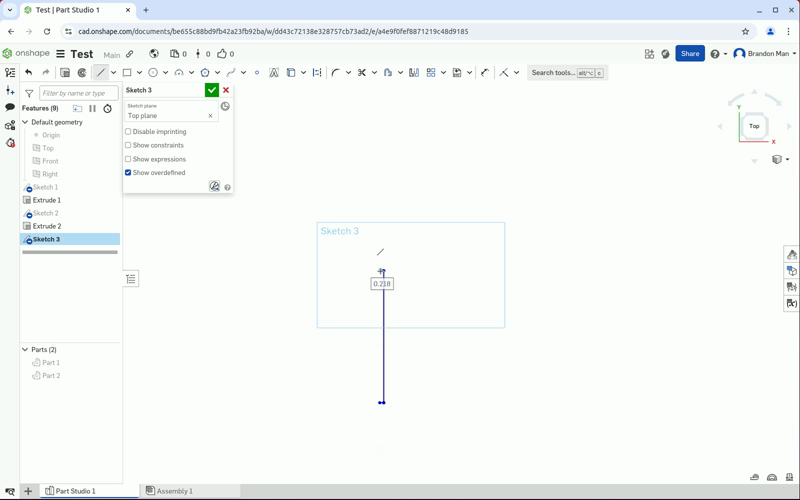
scroll(-6)
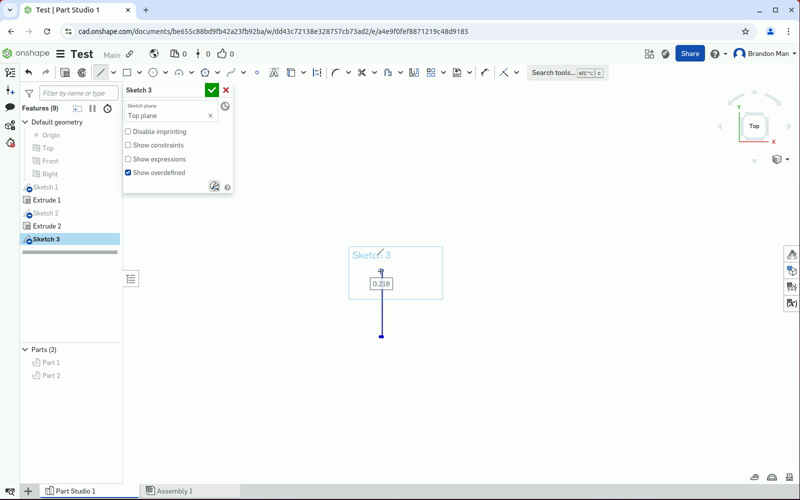
key_up(shift)
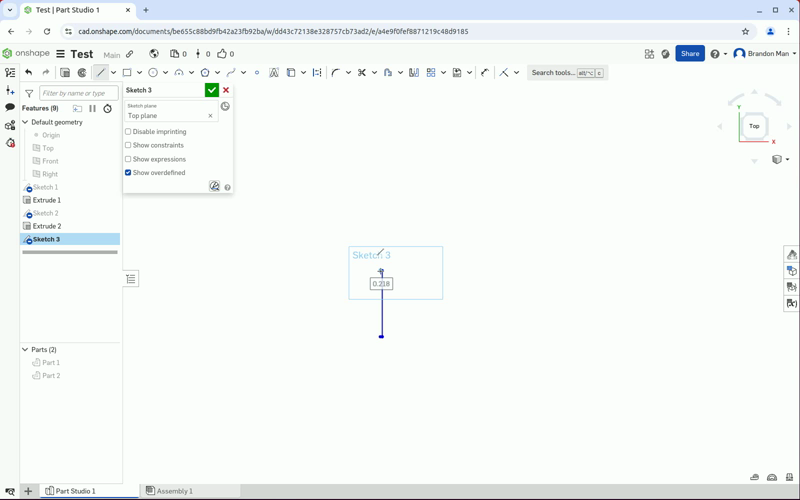
key_down(shift)
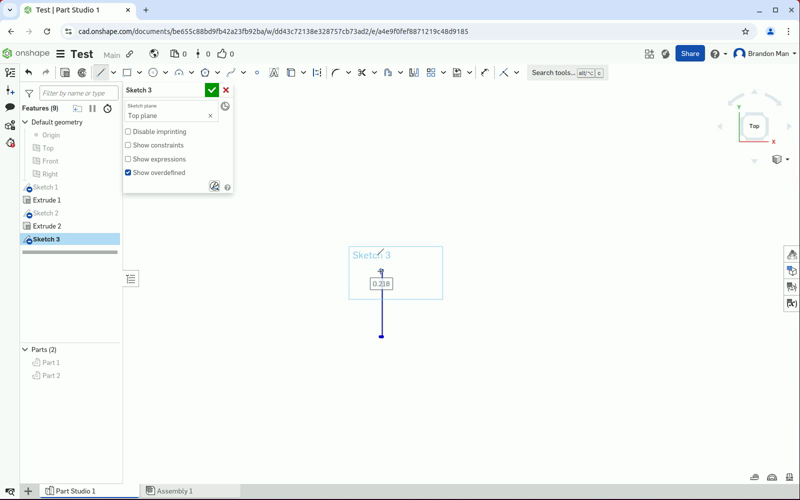
mouse_move(380, 336)
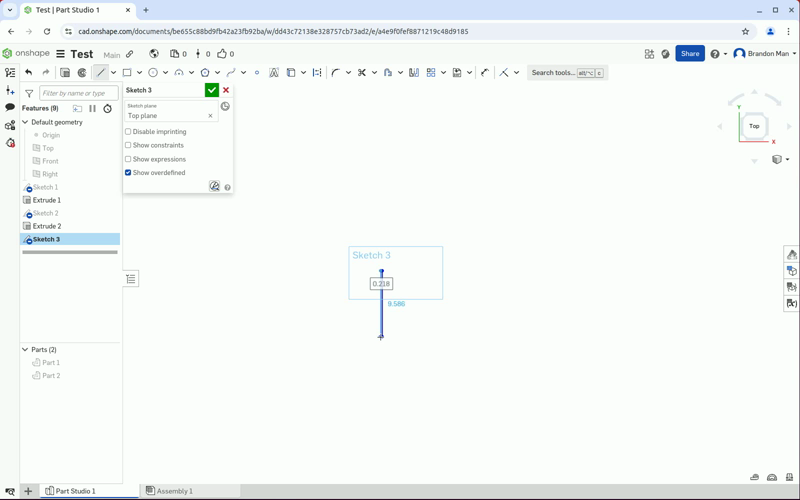
scroll(6)
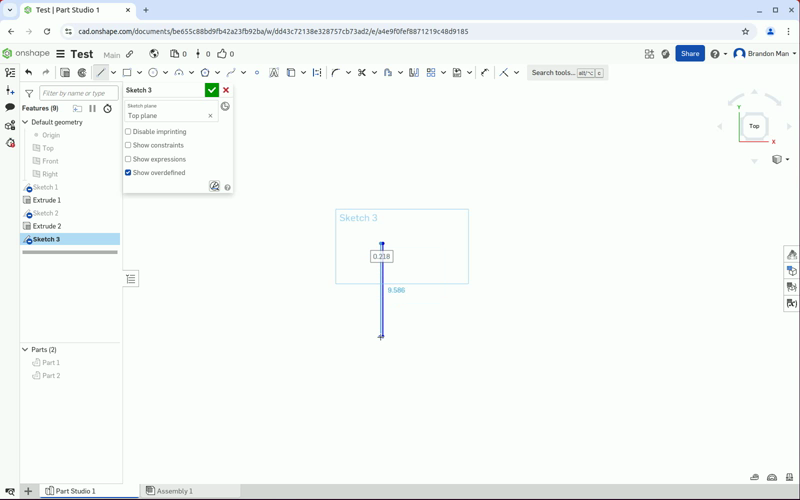
scroll(6)
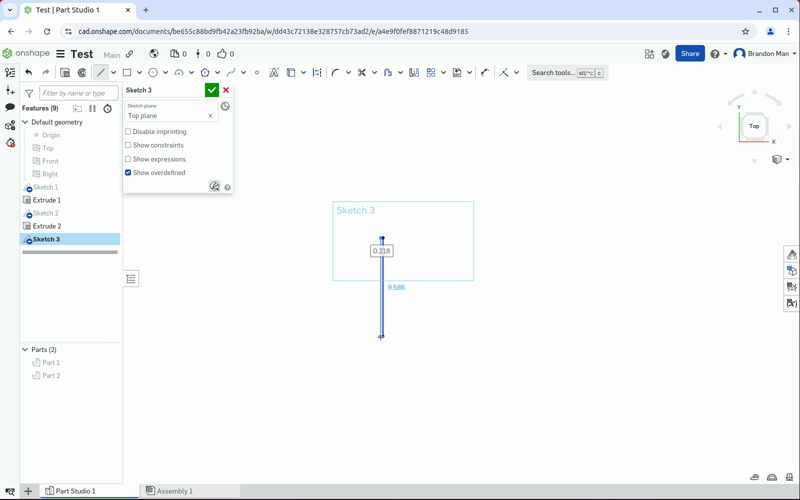
scroll(6)
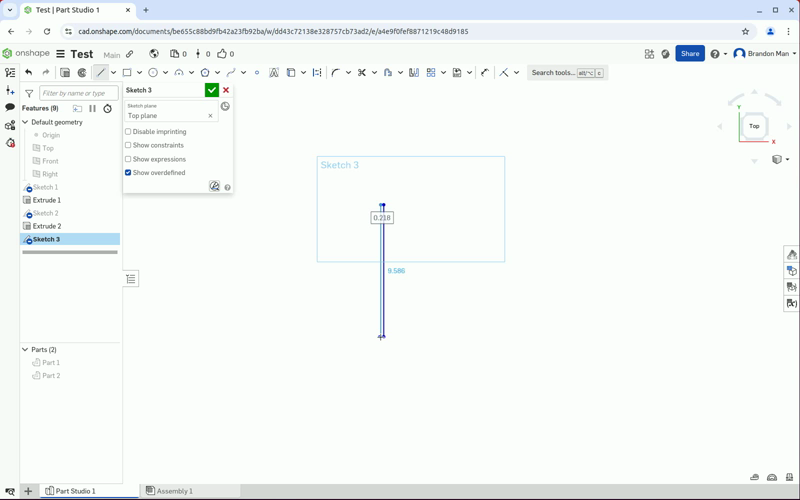
scroll(6)
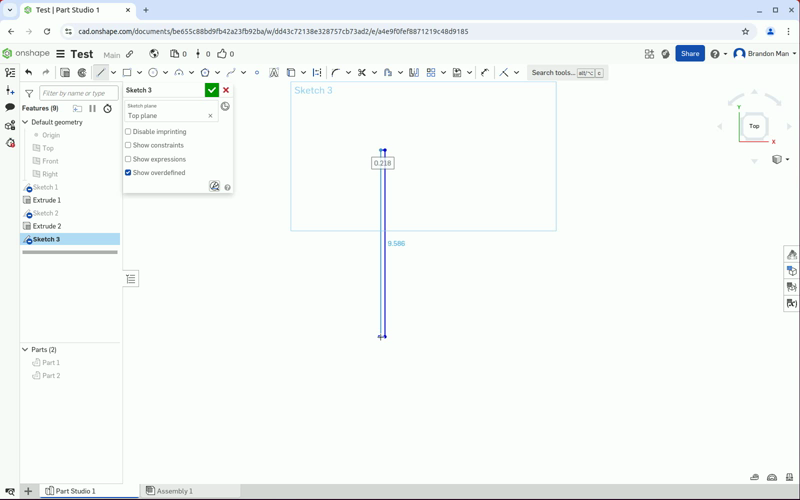
scroll(6)
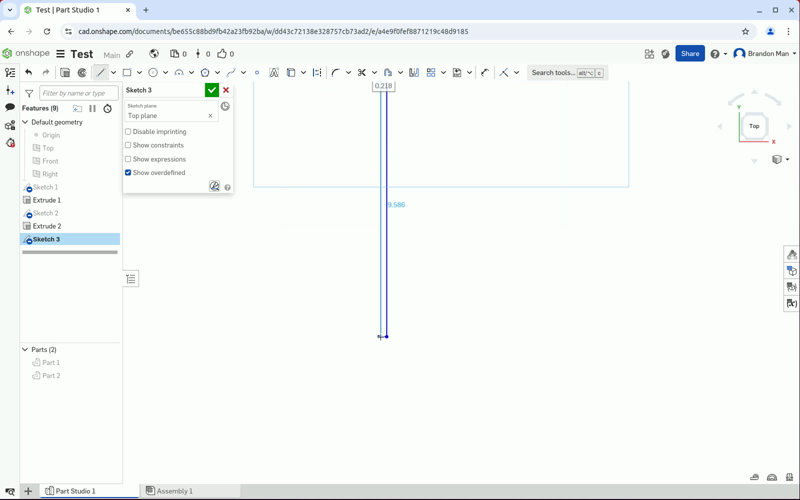
scroll(6)
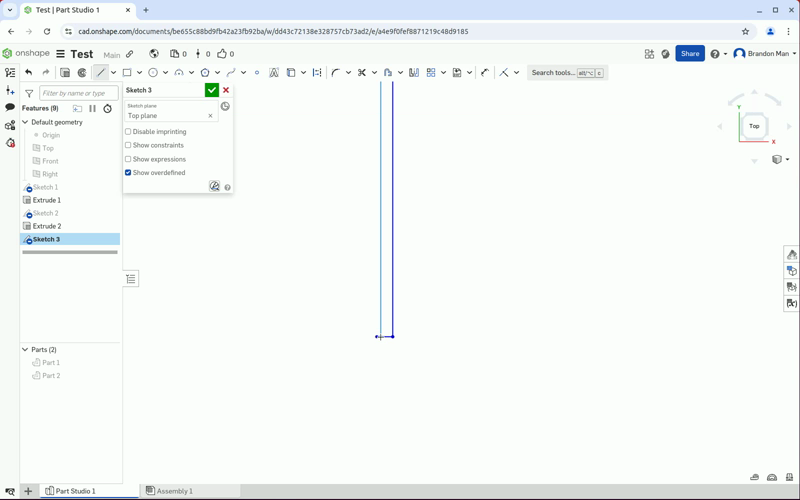
scroll(6)
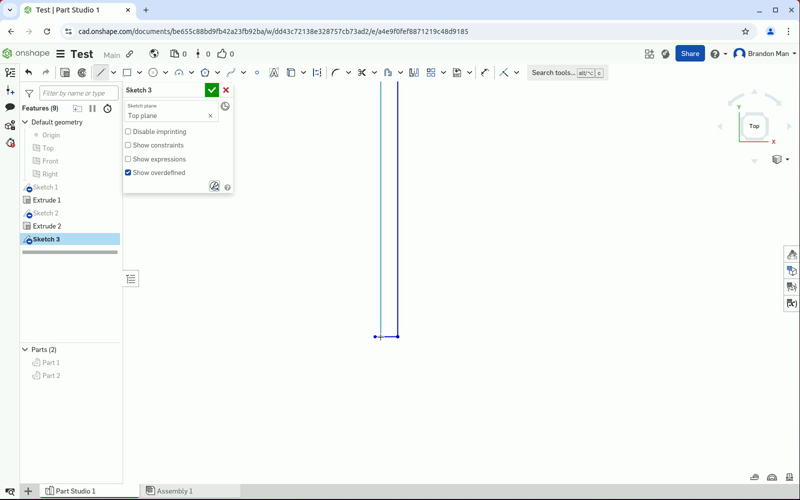
key_up(shift)
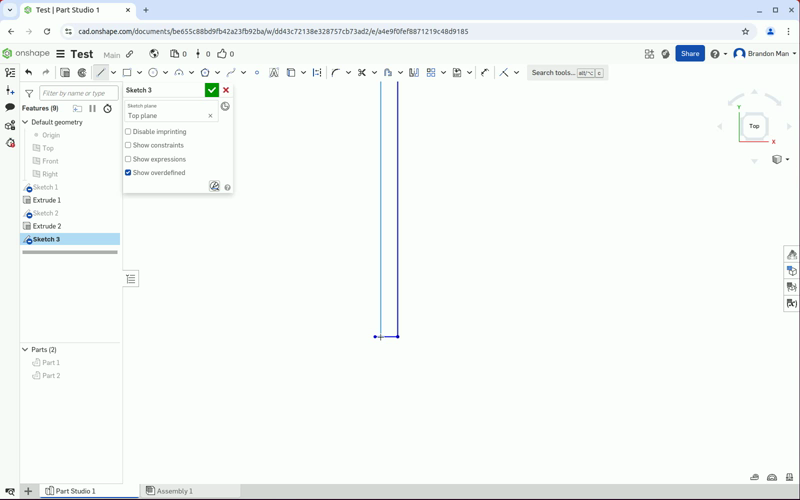
click(380, 336)
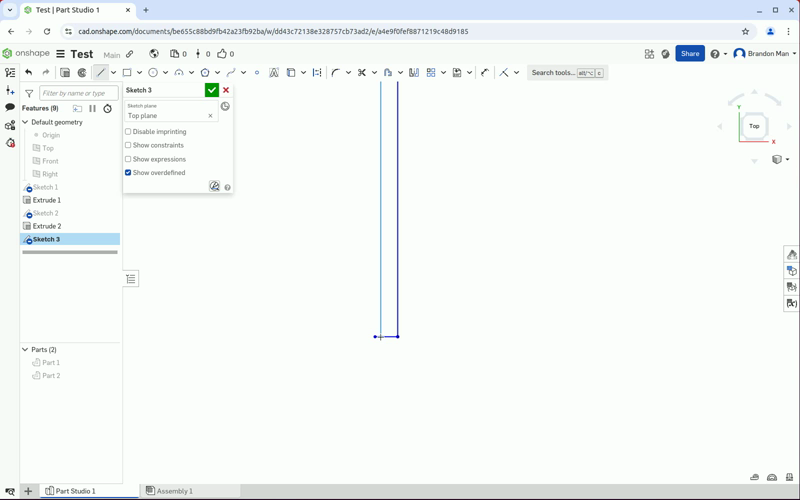
scroll(-6)
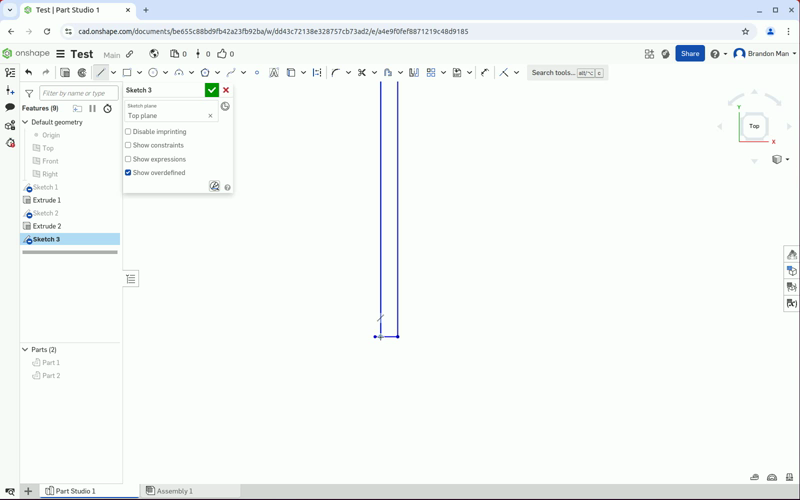
scroll(-6)
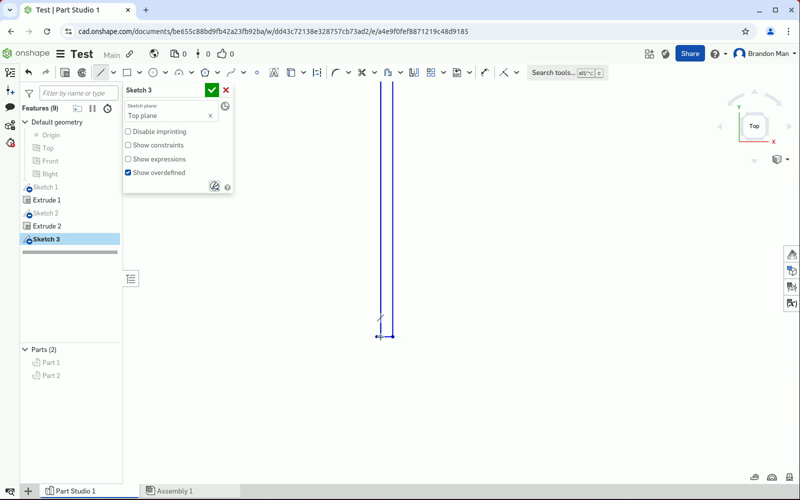
scroll(-6)
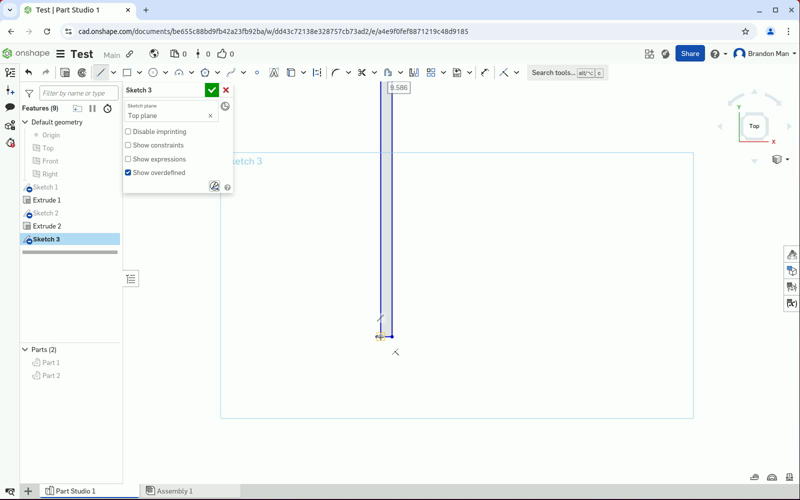
scroll(-6)
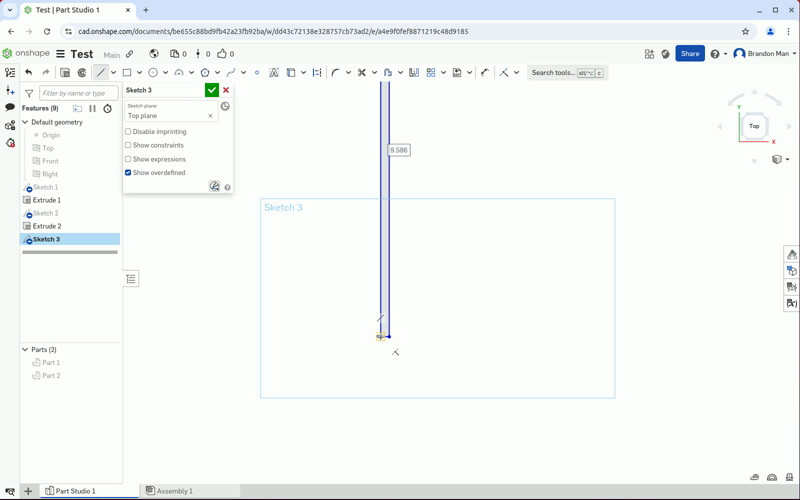
scroll(-6)
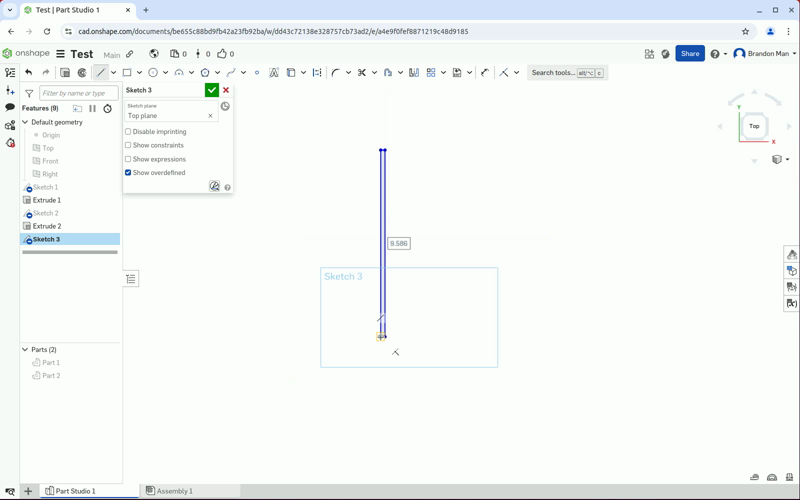
scroll(-6)
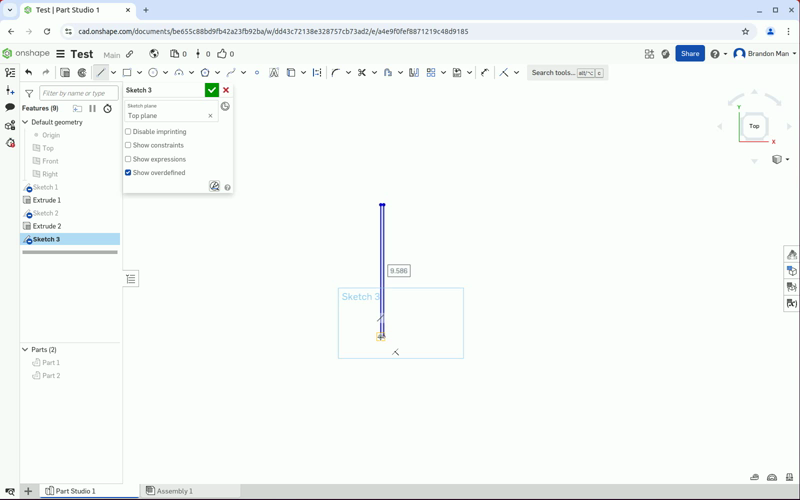
scroll(-6)
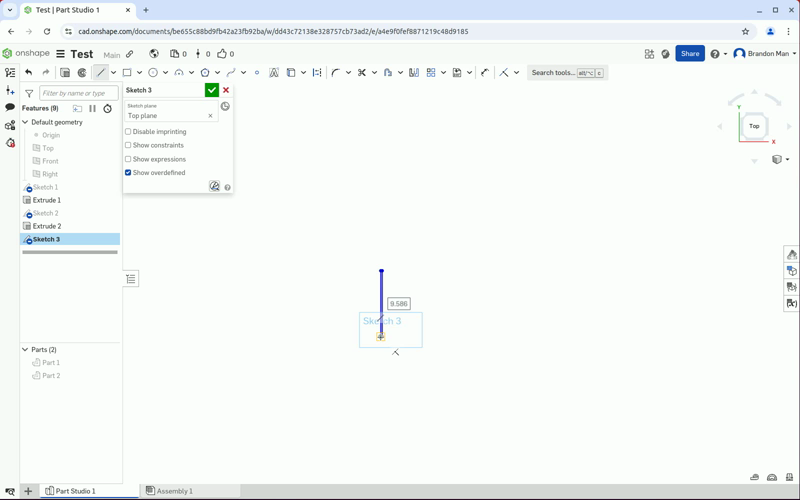
key(esc)
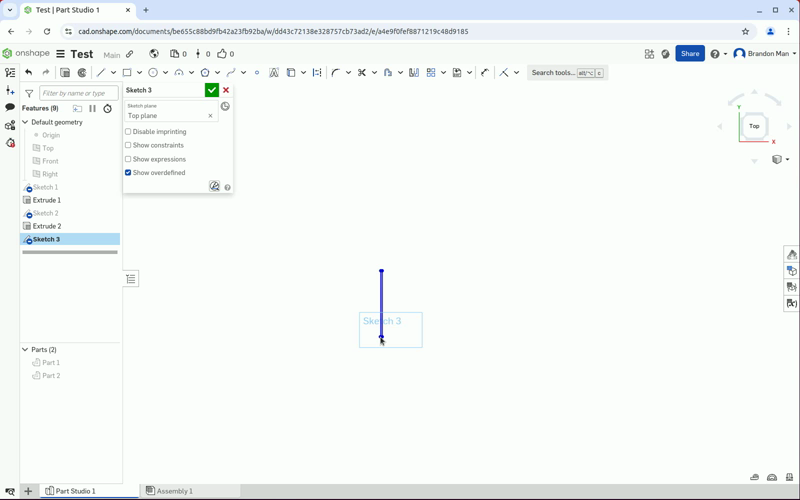
mouse_move(382, 312)
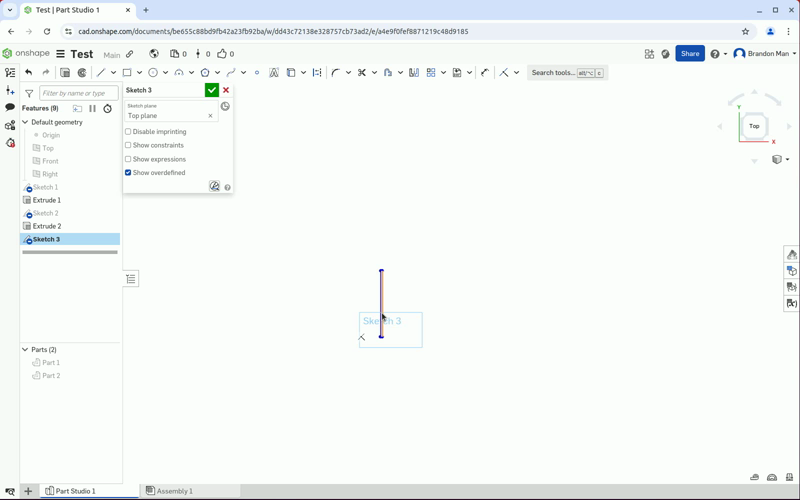
scroll(6)
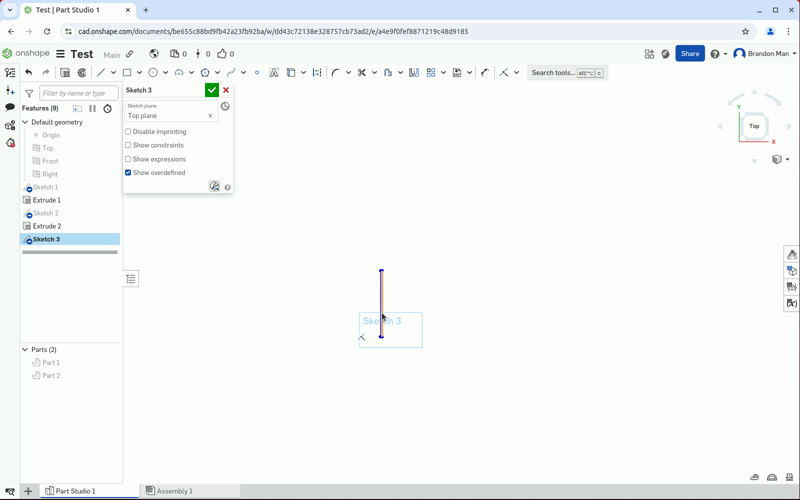
scroll(6)
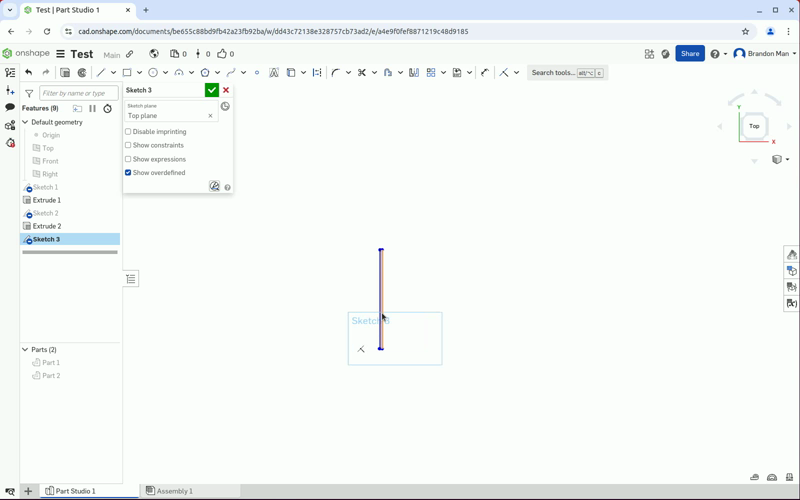
scroll(6)
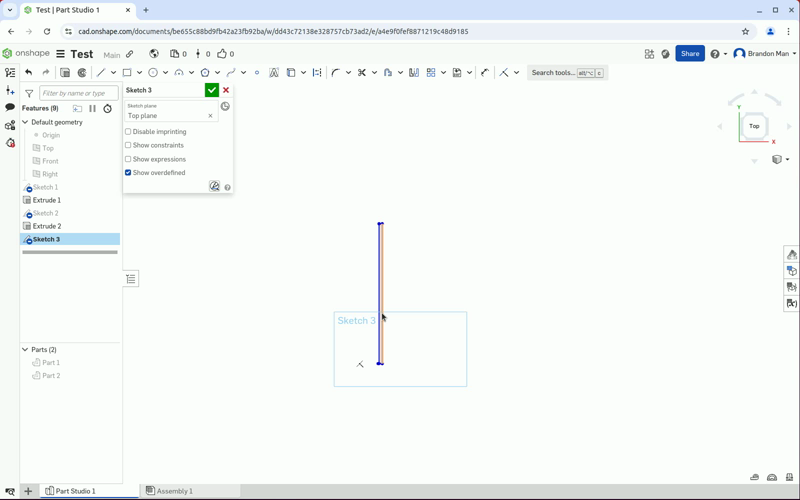
scroll(6)
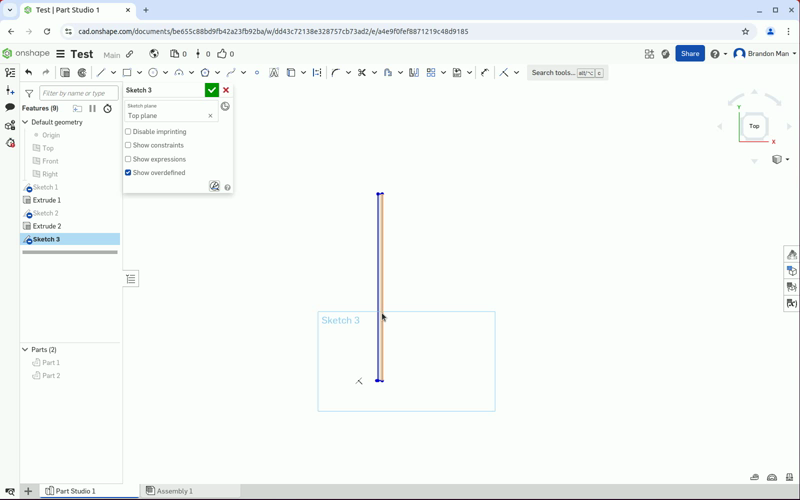
scroll(6)
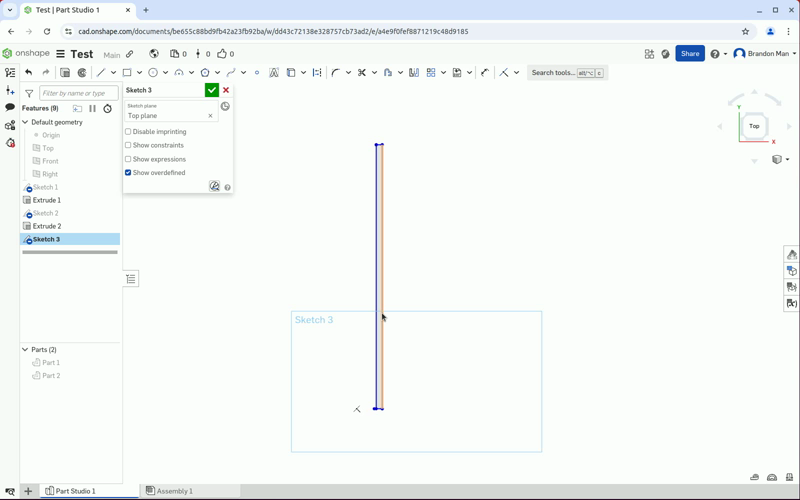
scroll(6)
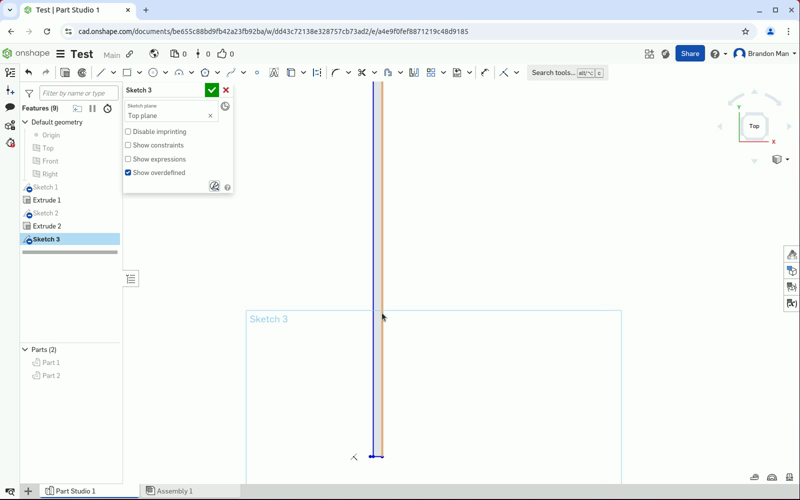
scroll(6)
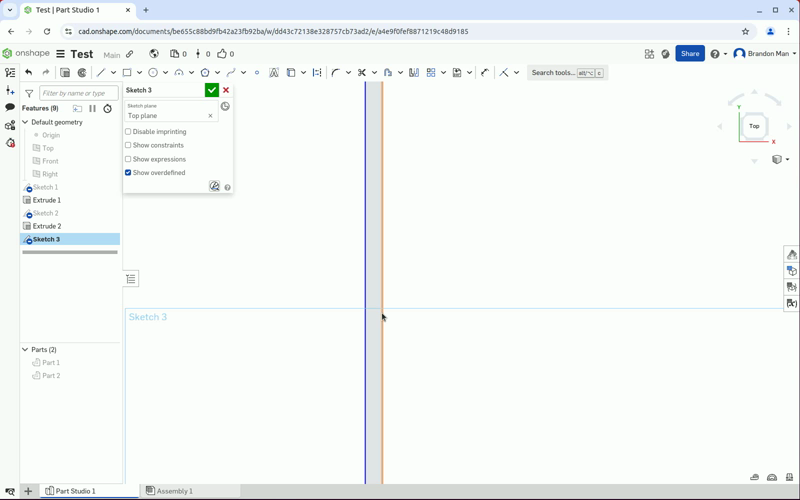
click(382, 312)
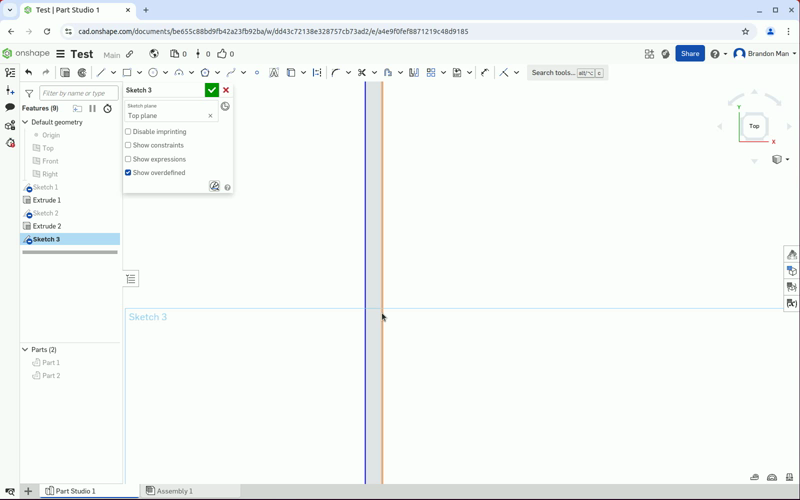
scroll(-6)
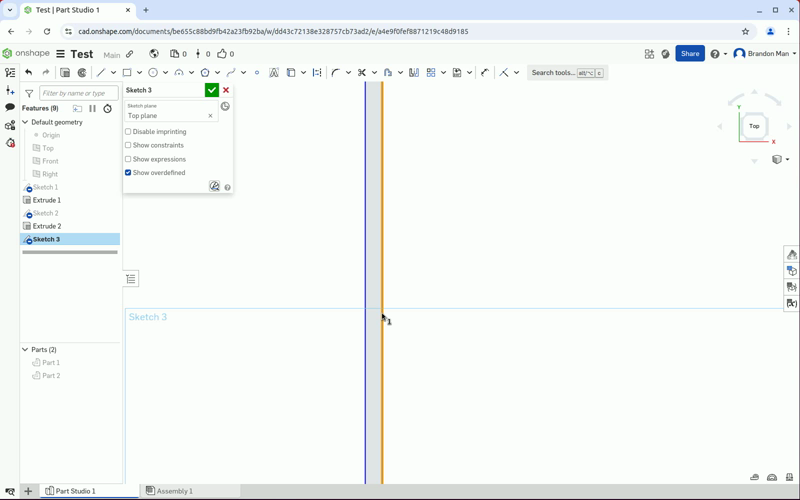
scroll(-6)
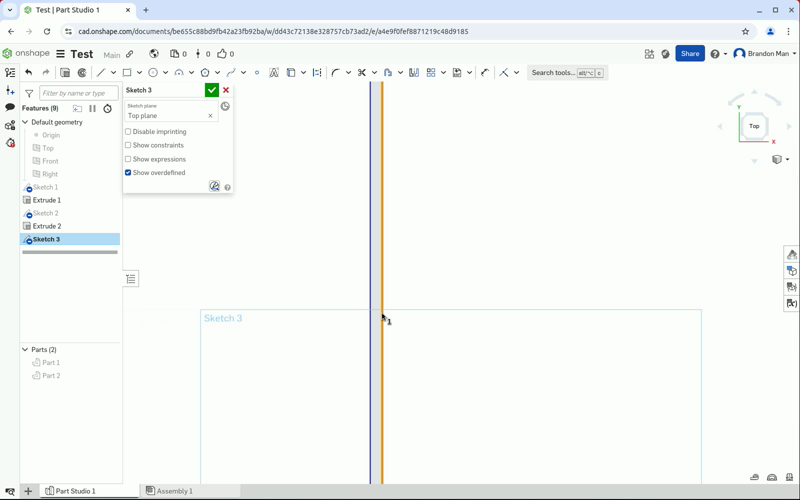
scroll(-6)
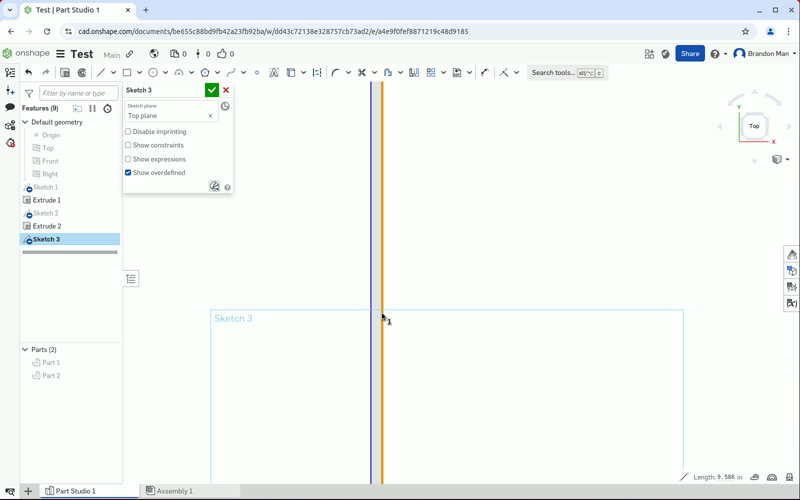
scroll(-6)
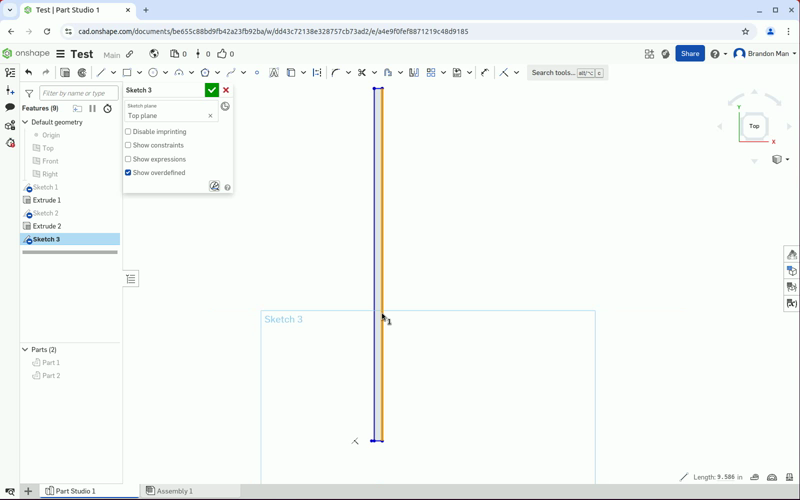
scroll(-6)
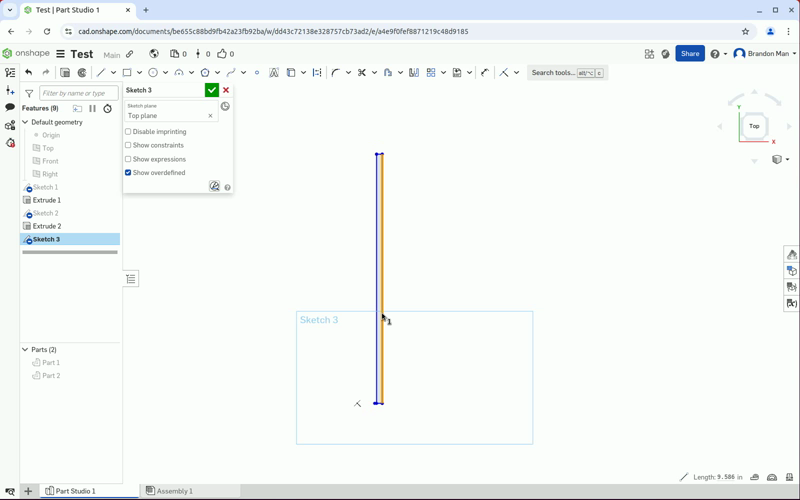
scroll(-6)
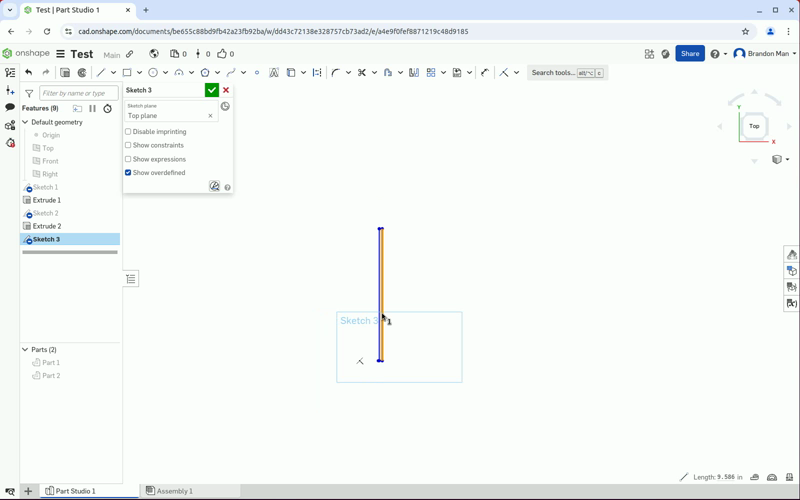
scroll(-6)
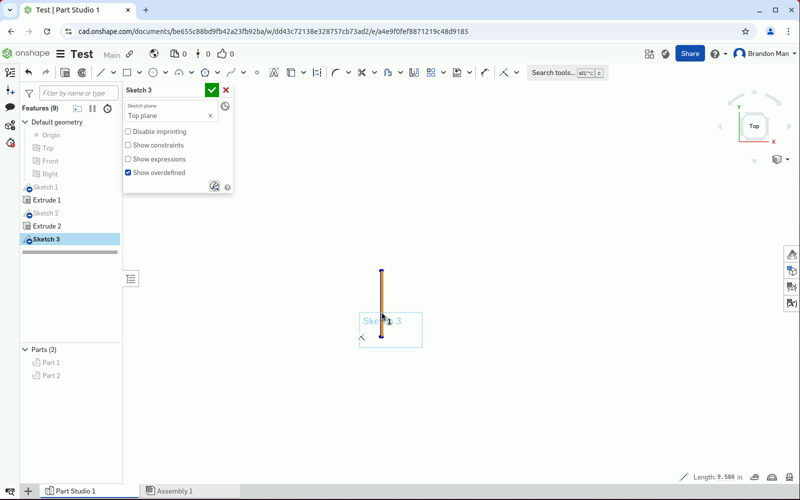
mouse_move(73, 352)
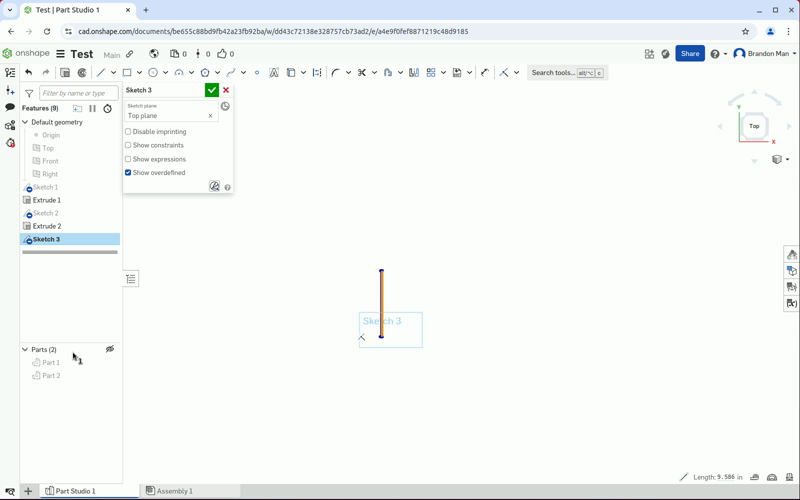
key(shift+y)
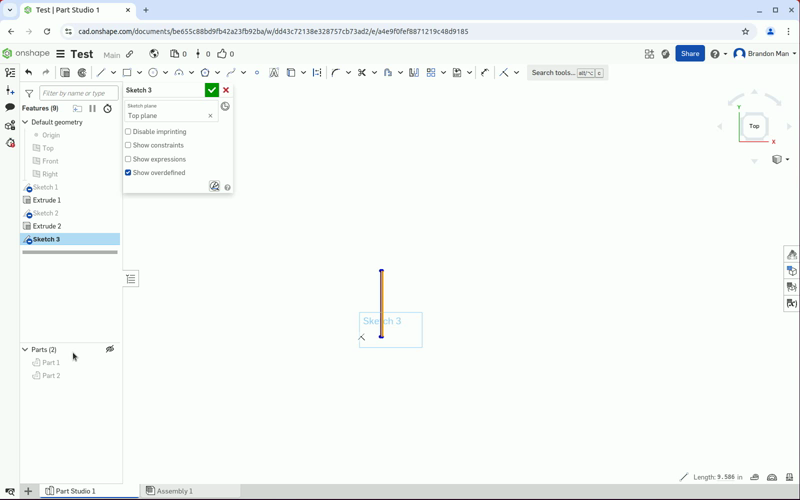
key(shift+e)
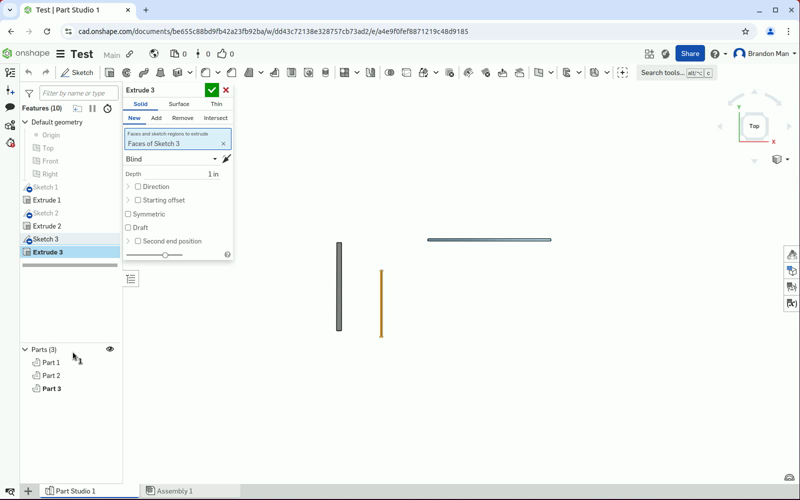
mouse_move(143, 106)
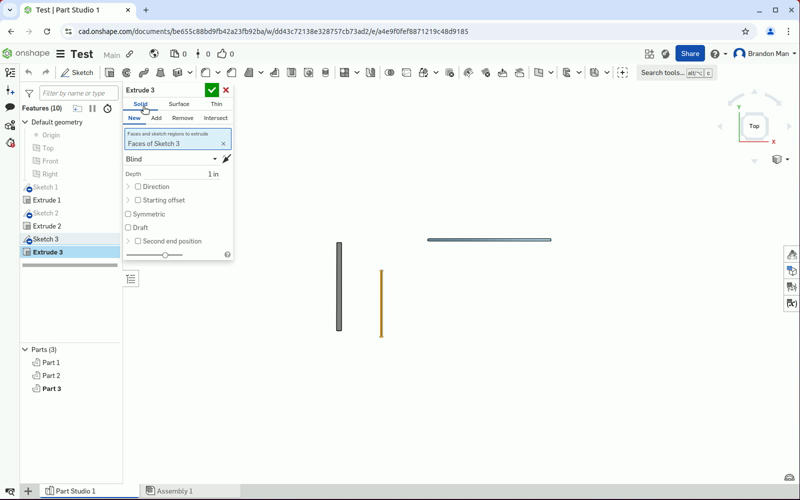
click(143, 106)
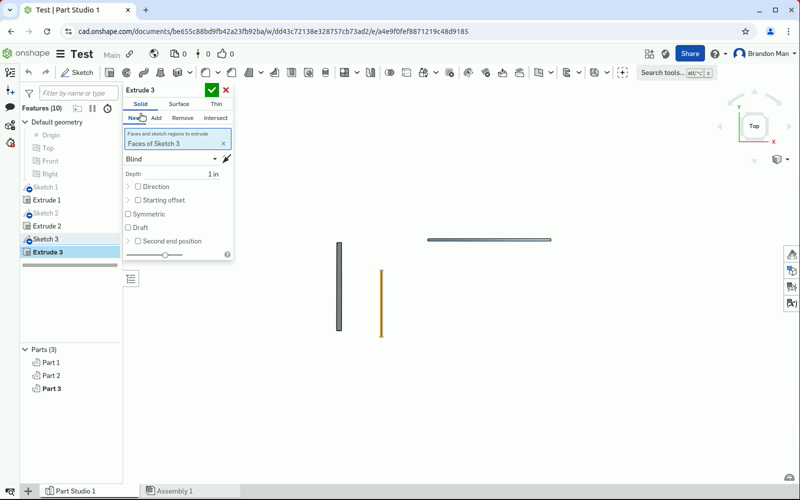
mouse_move(137, 120)
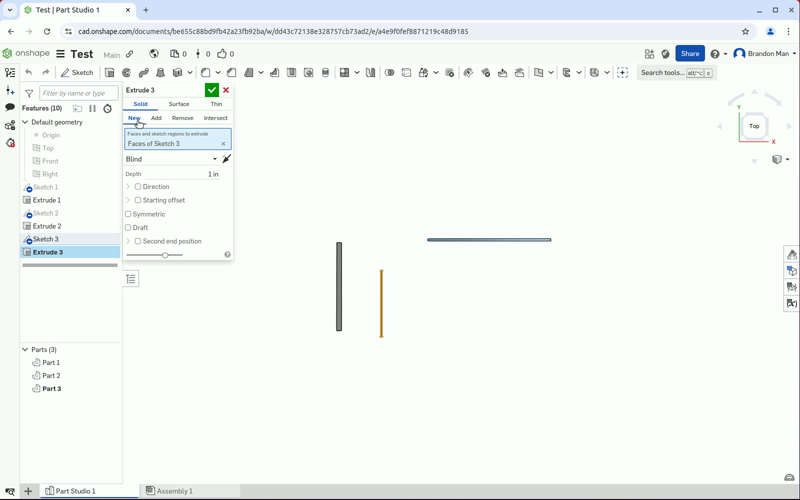
click(137, 120)
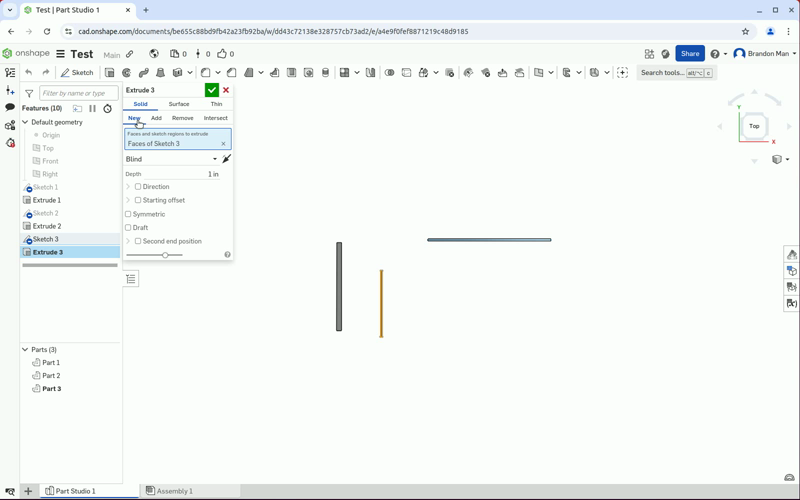
key(tab, 4)
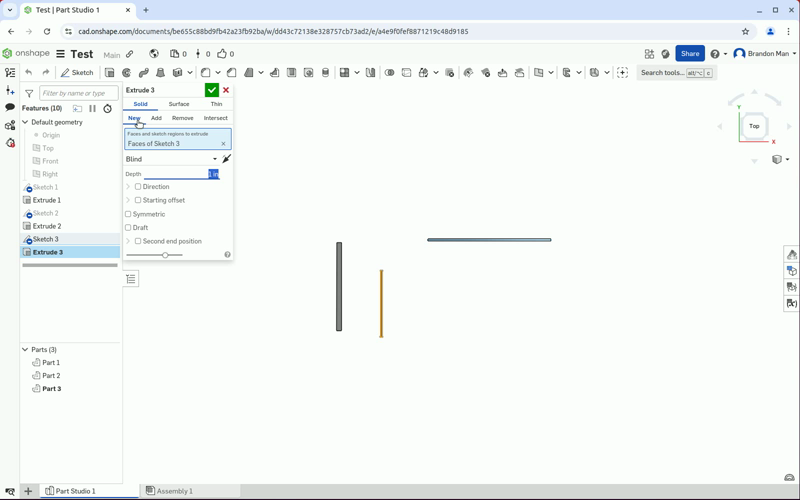
text(-0.241)
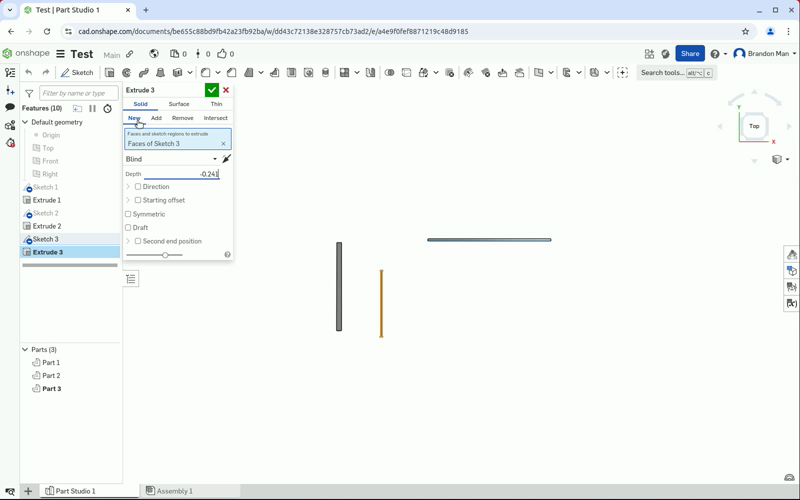
key(enter)
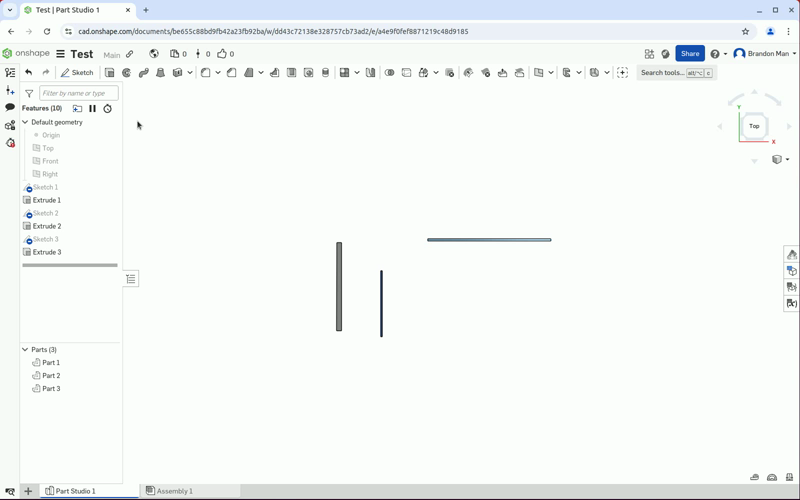
key(shift+h)
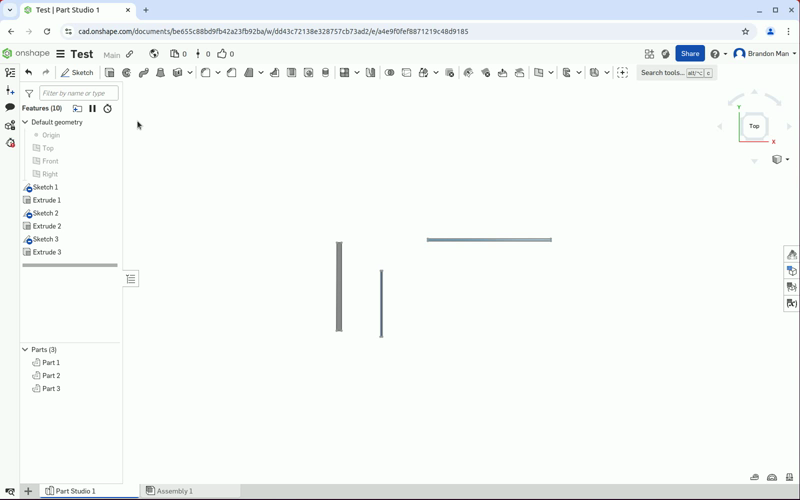
key(shift+h)
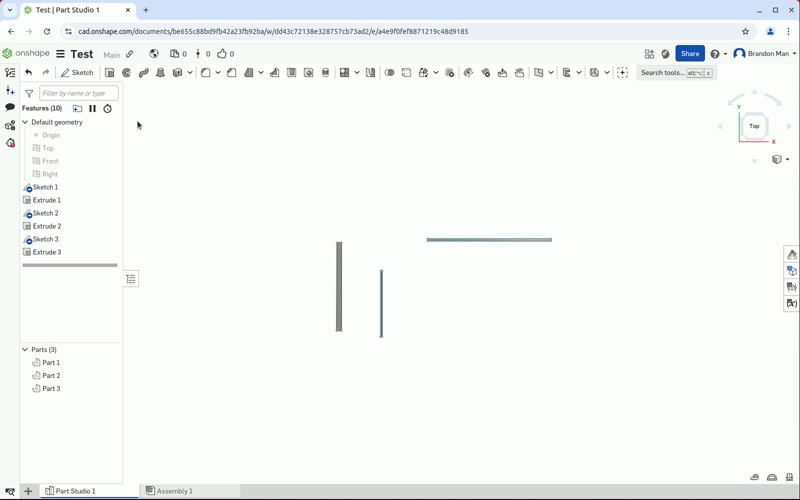
key(shift+7)
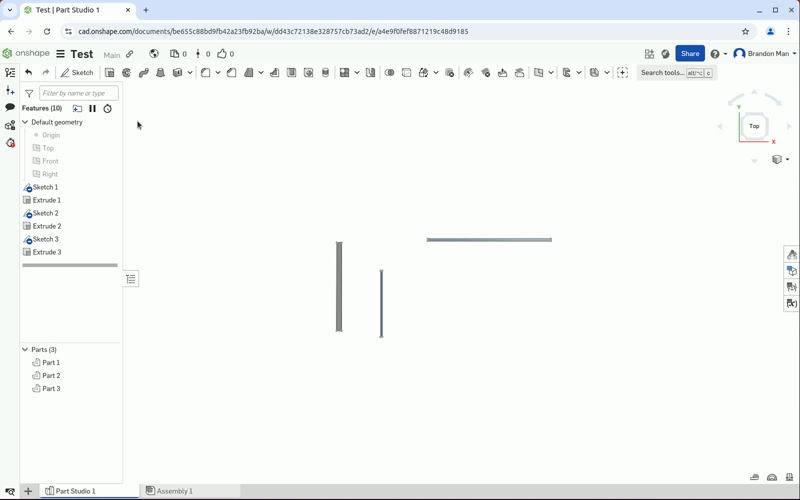
key(up, 3)
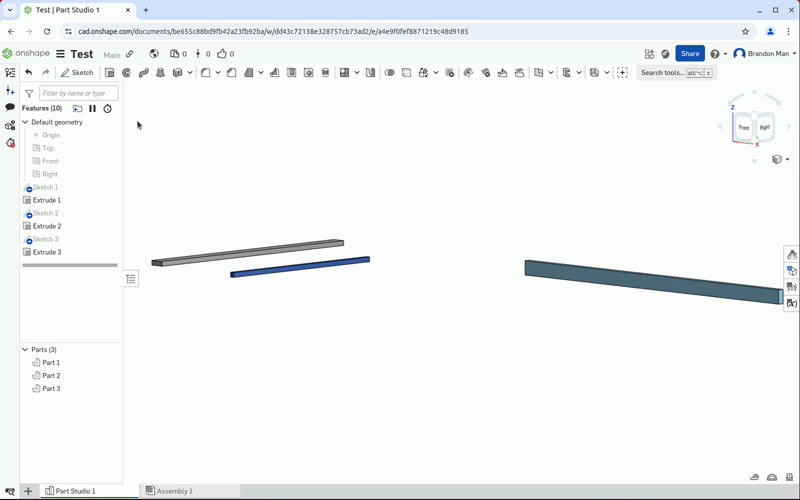
key(left, 3)
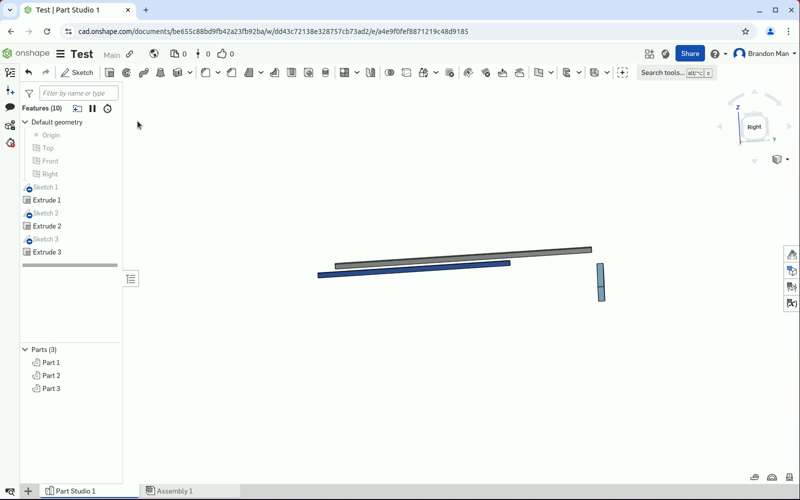
key(right, 3)
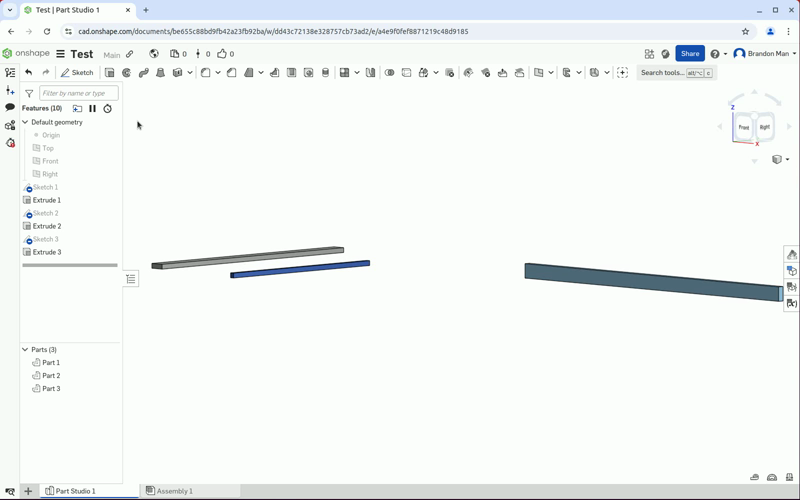
key(down, 3)
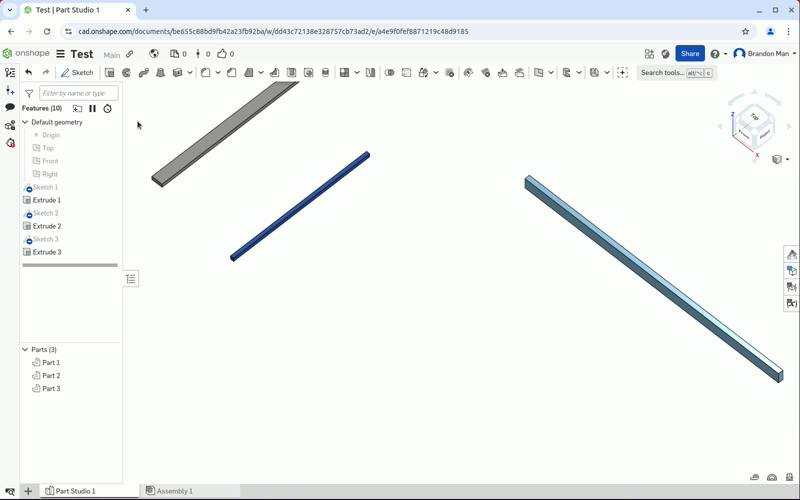
mouse_move(73, 189)
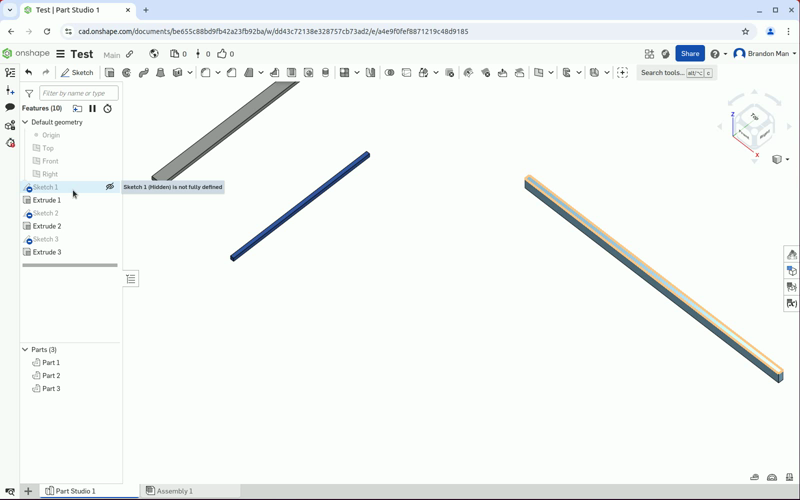
click(73, 189)